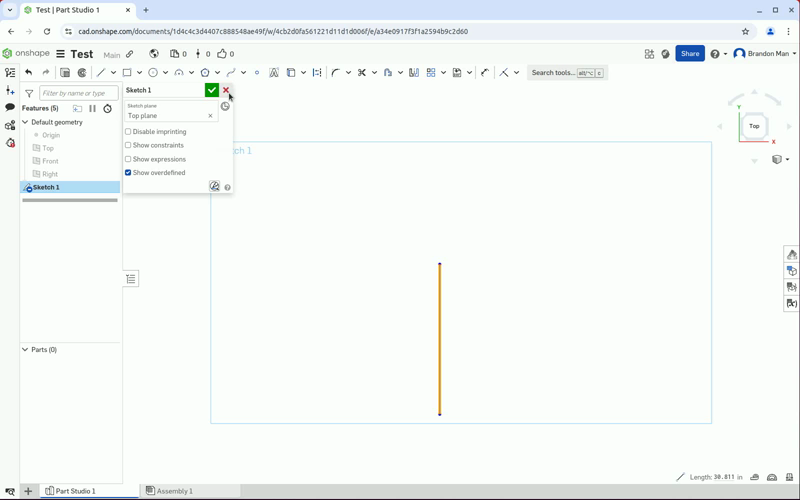
key(shift+h)
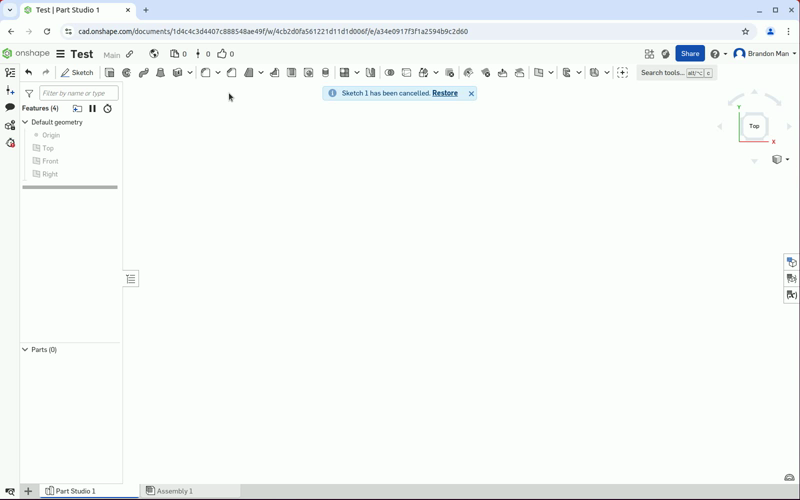
mouse_move(73, 352)
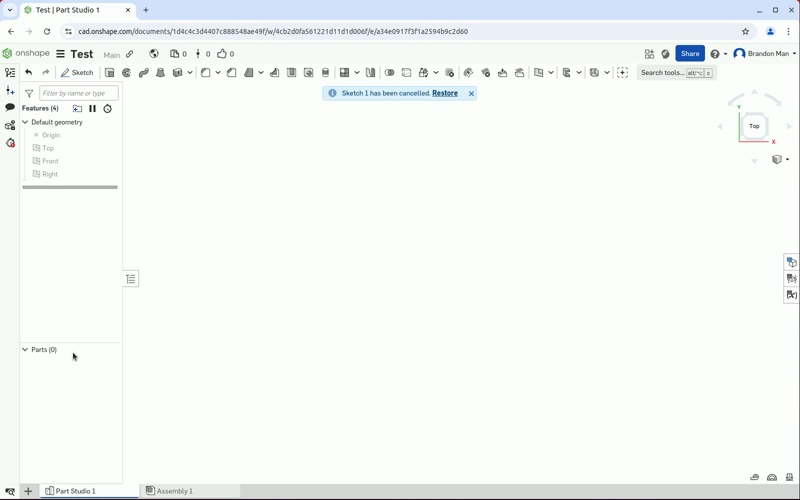
key(y)
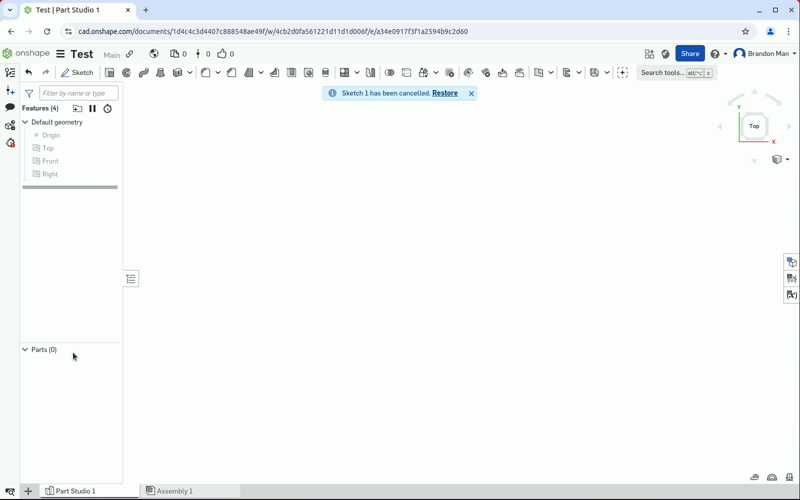
key(shift+p)
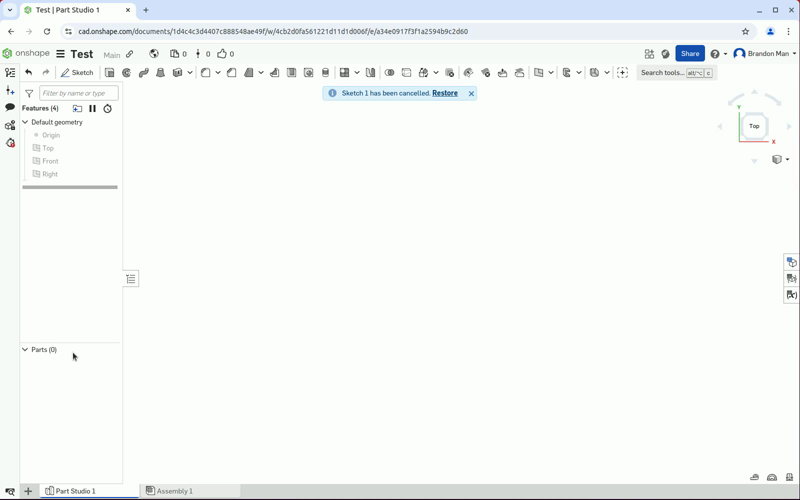
key(space)
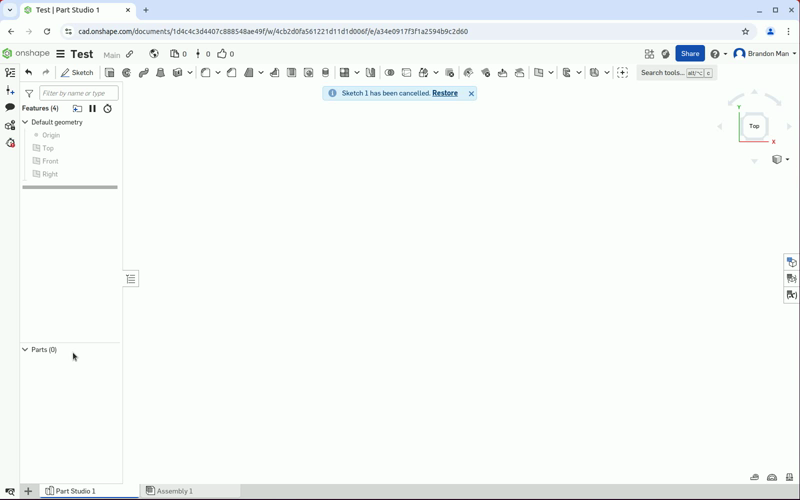
key_down(shift)
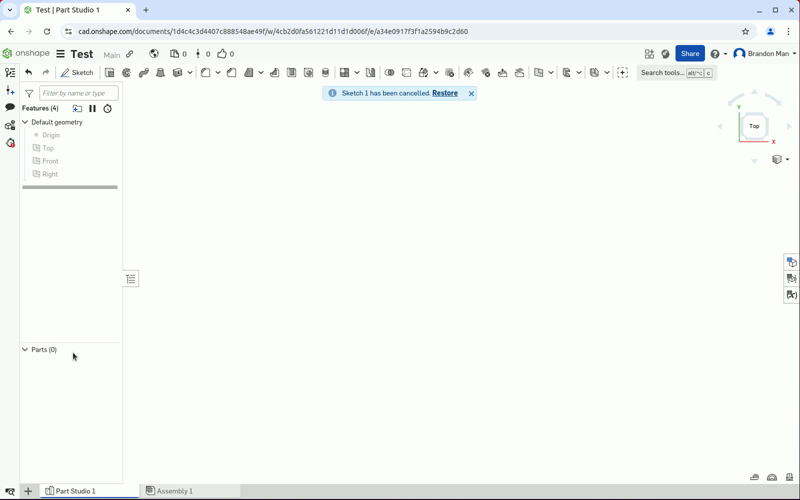
key(up)
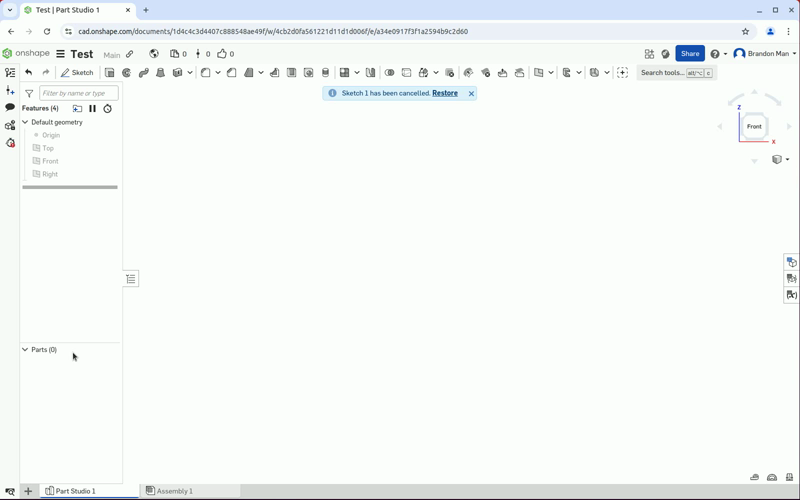
key_up(shift)
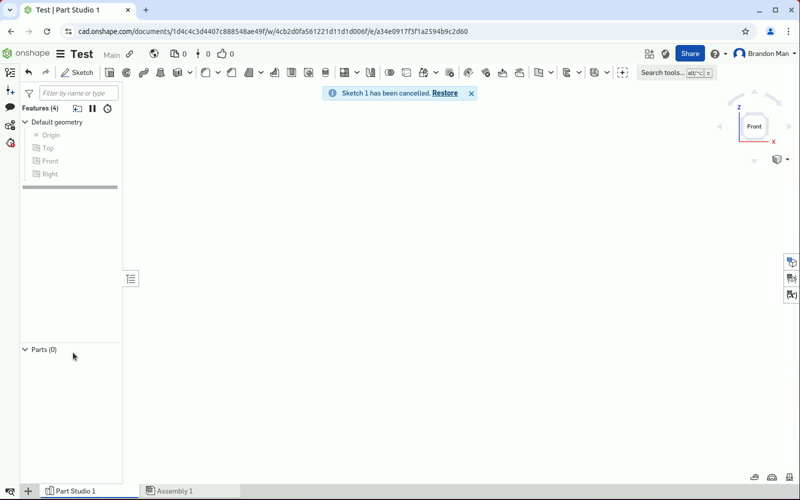
mouse_move(73, 352)
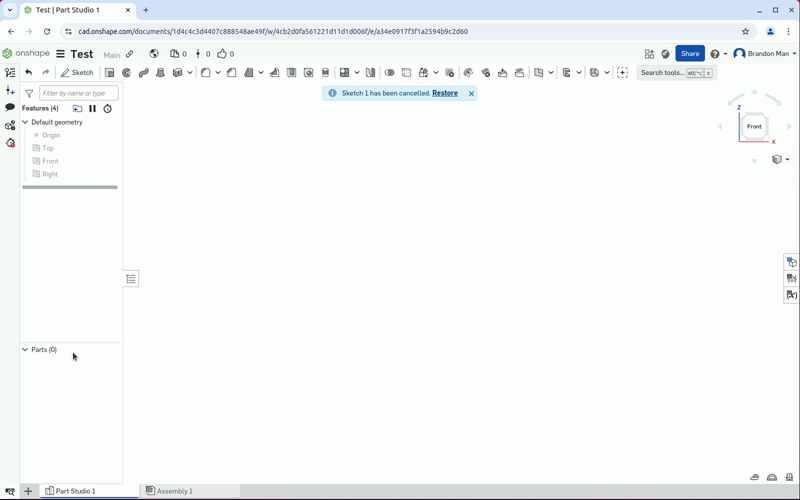
key(shift+y)
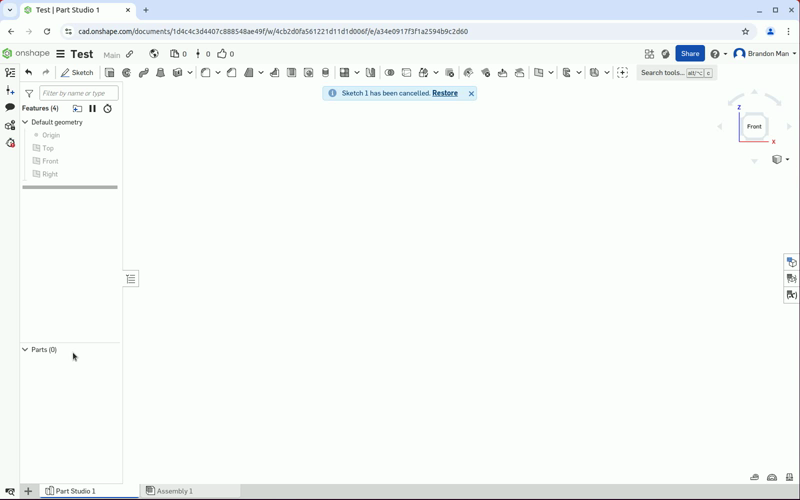
key(shift+s)
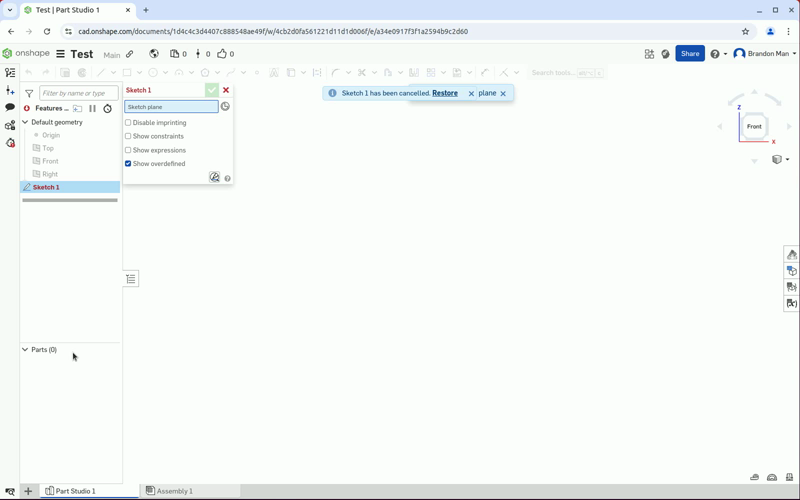
mouse_move(73, 163)
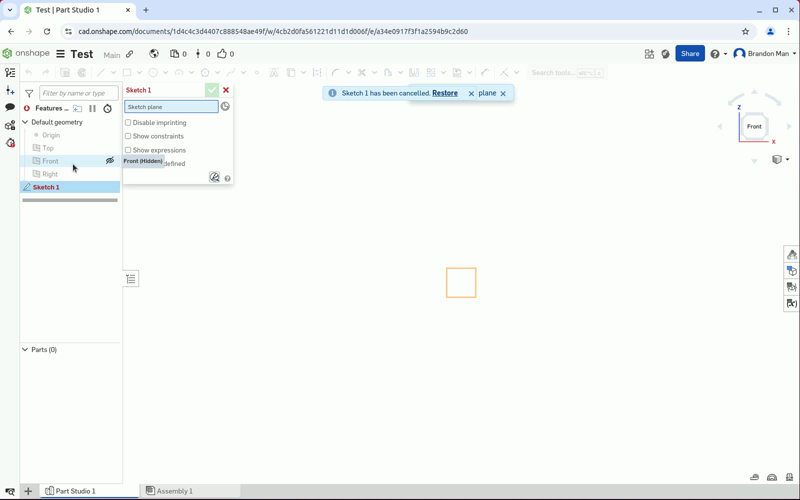
click(73, 163)
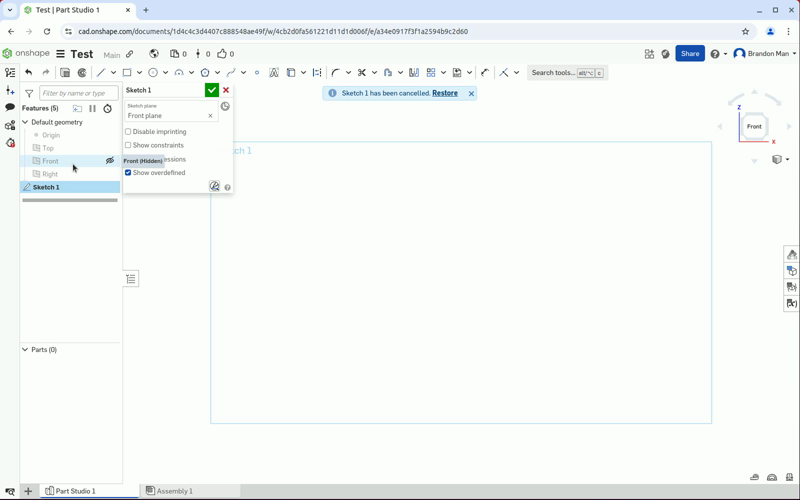
mouse_move(73, 352)
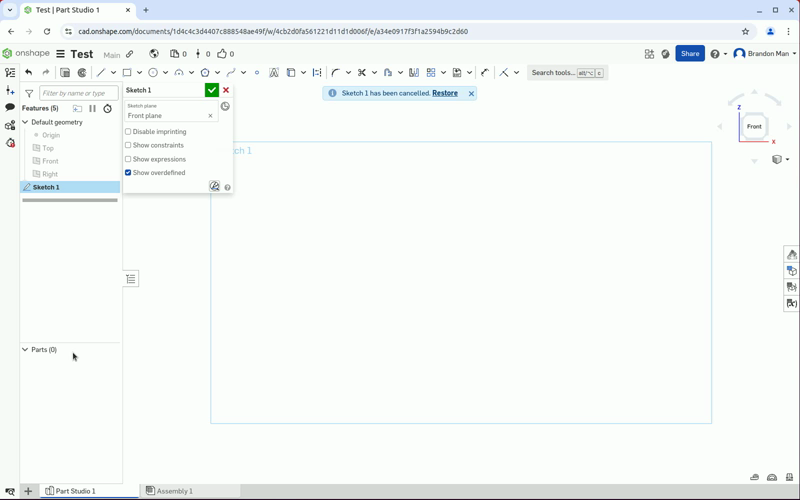
key(y)
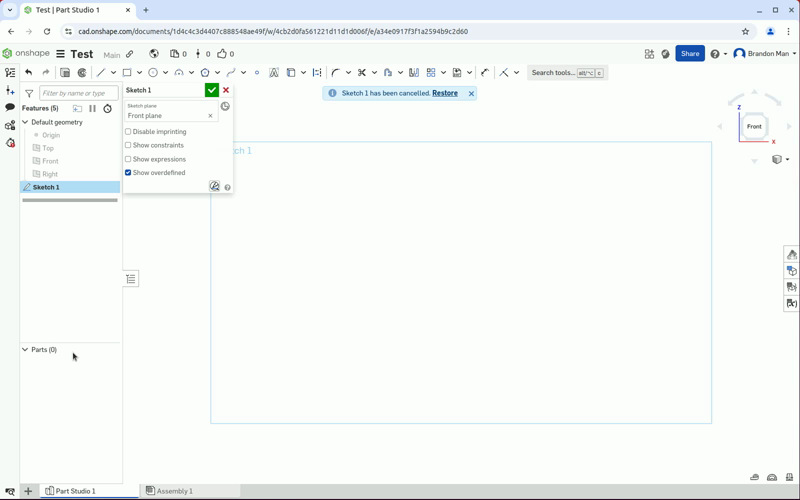
key(l)
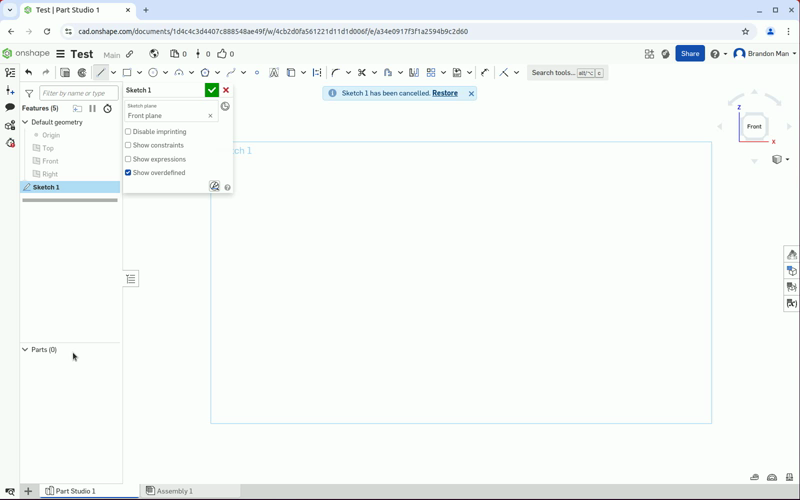
key_down(shift)
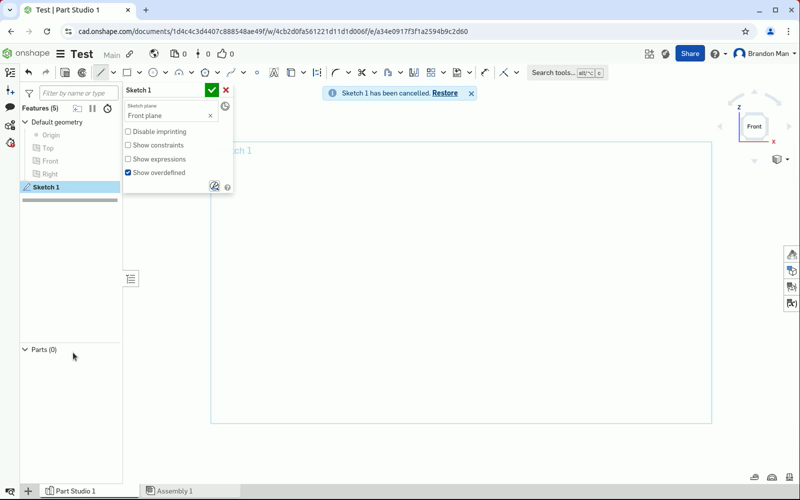
mouse_move(392, 297)
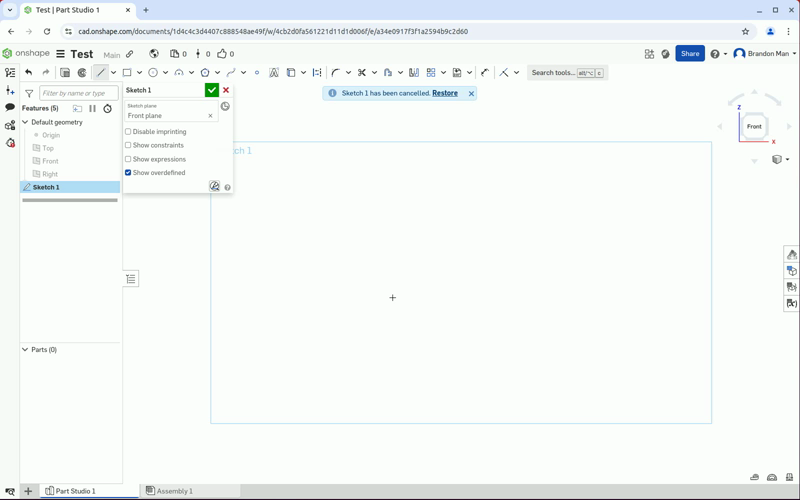
click(392, 297)
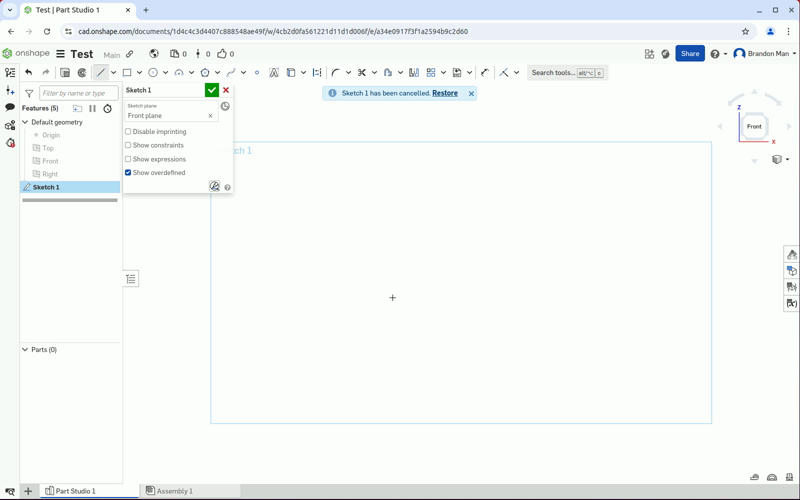
key_up(shift)
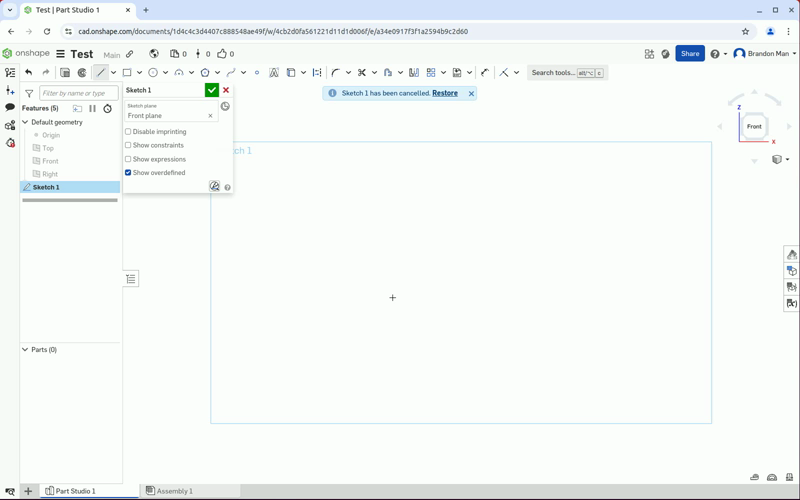
key_down(shift)
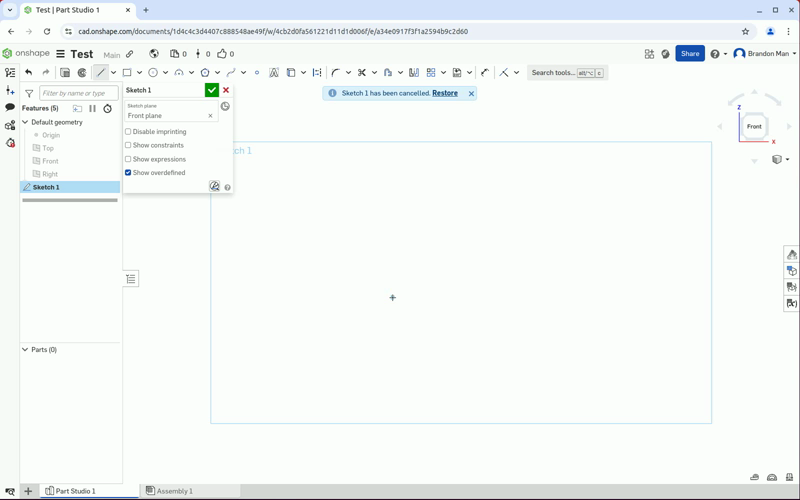
mouse_move(528, 297)
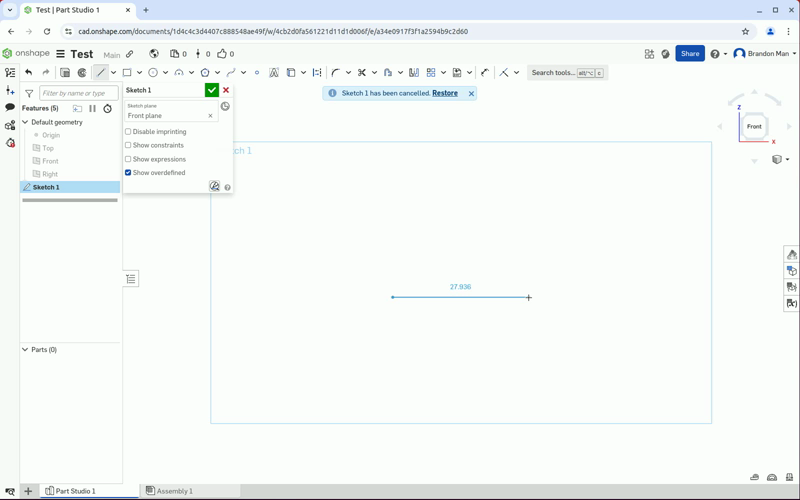
click(528, 297)
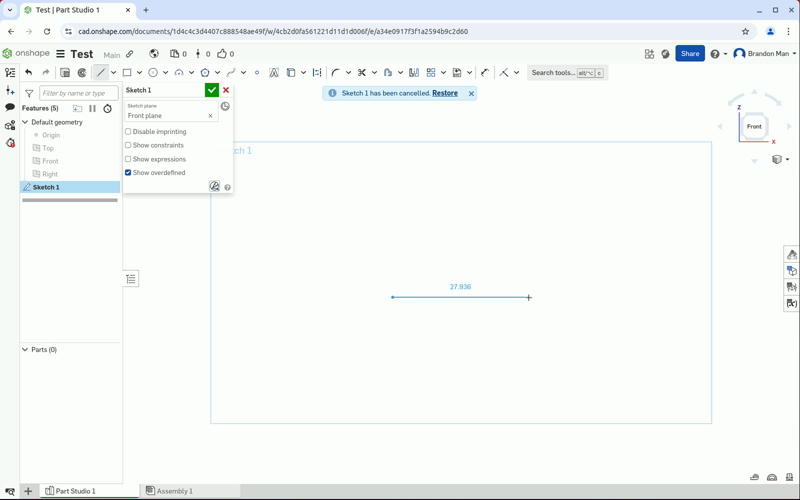
key_up(shift)
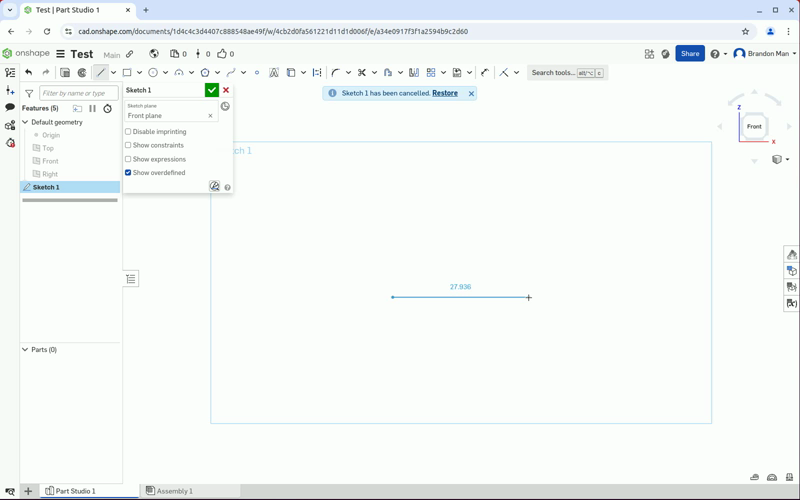
key_down(shift)
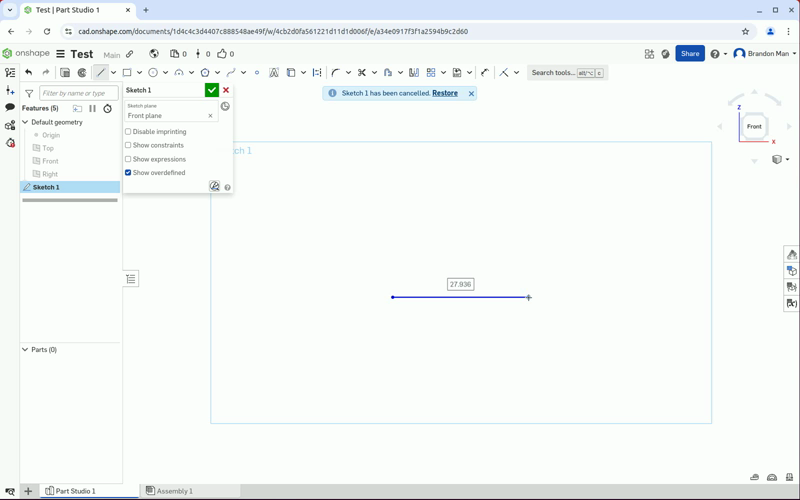
mouse_move(558, 297)
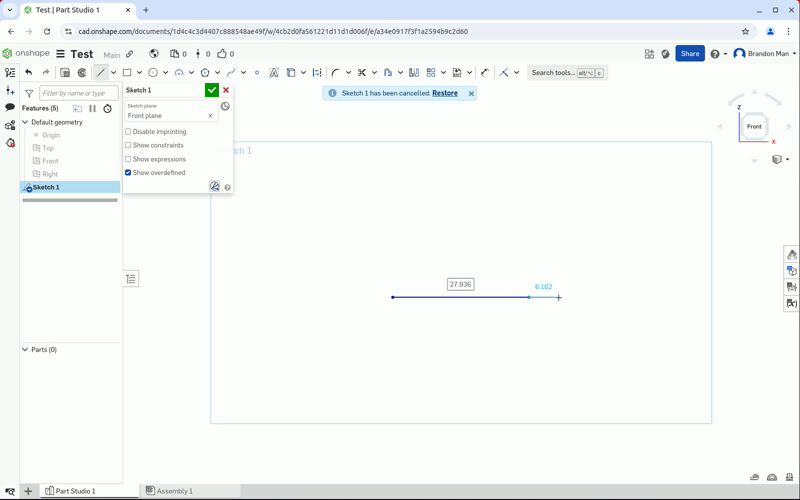
mouse_move(528, 270)
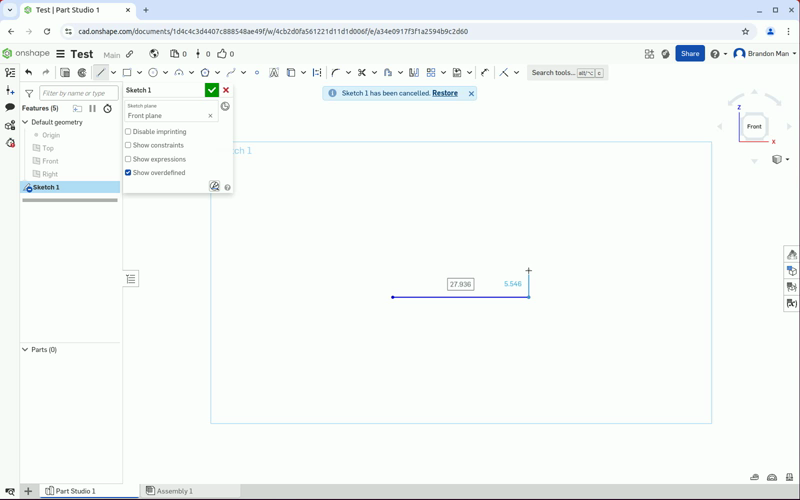
click(528, 270)
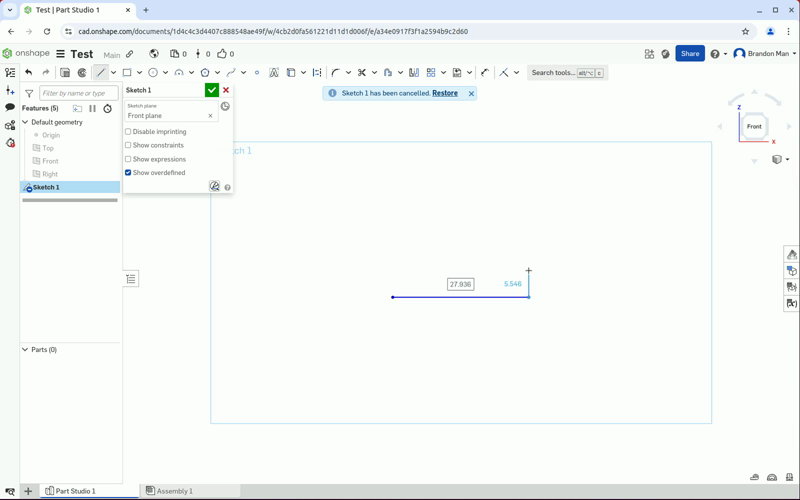
key_up(shift)
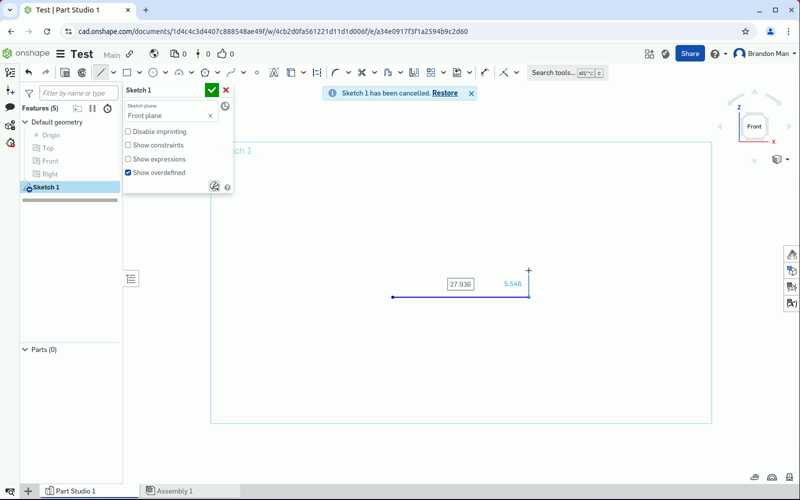
key_down(shift)
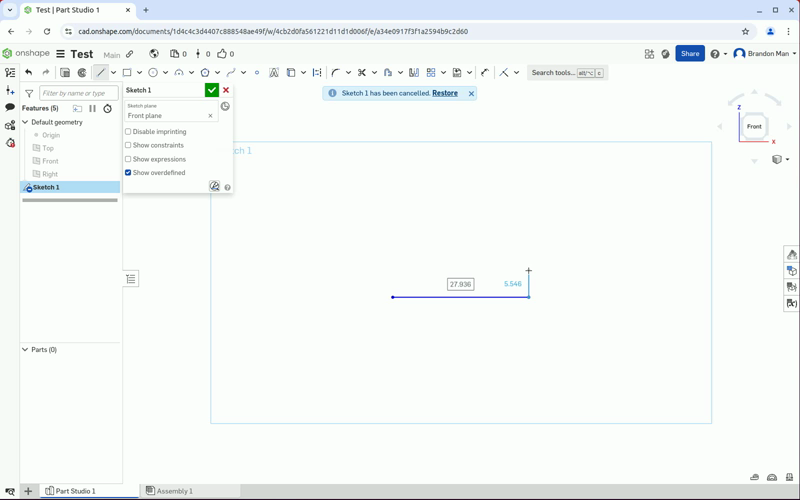
mouse_move(392, 270)
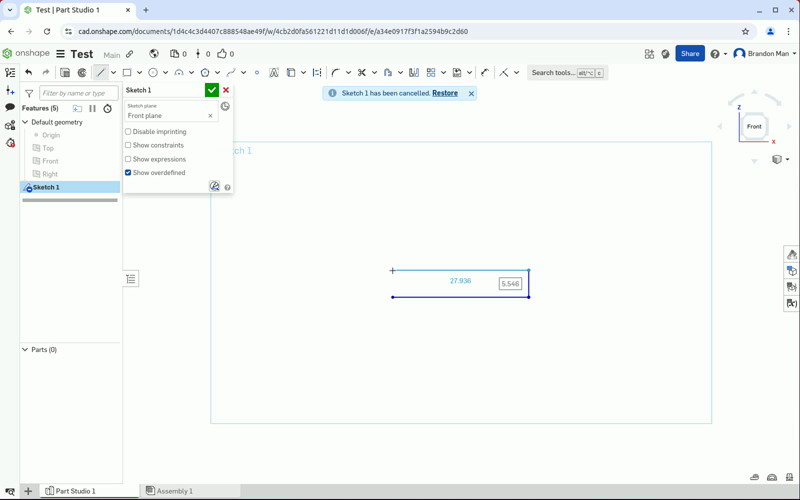
click(392, 270)
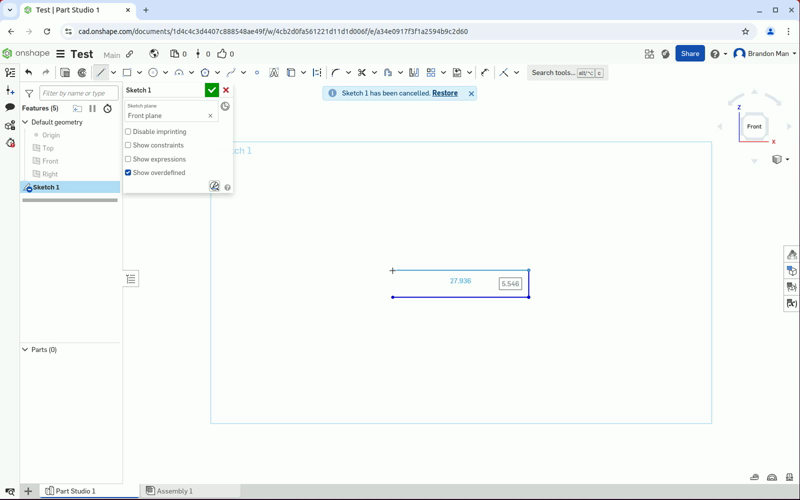
key_up(shift)
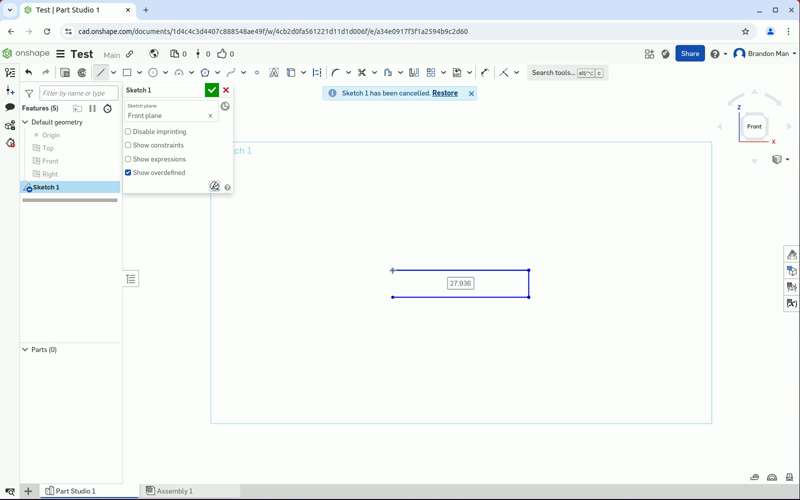
mouse_move(422, 270)
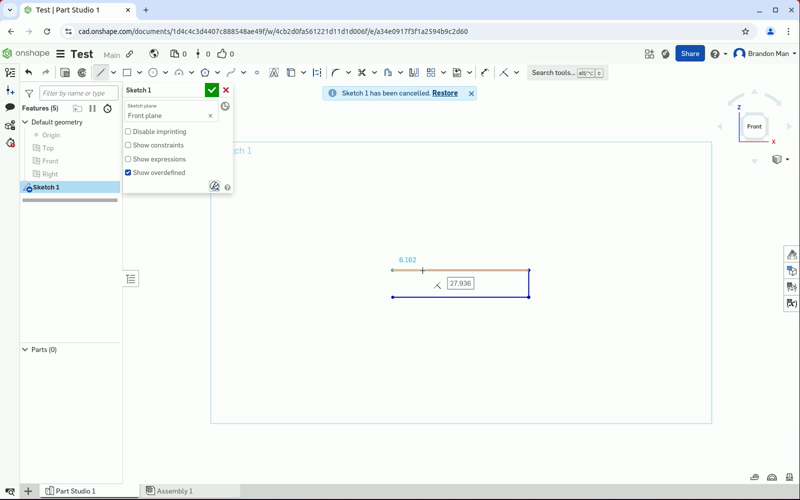
key_down(shift)
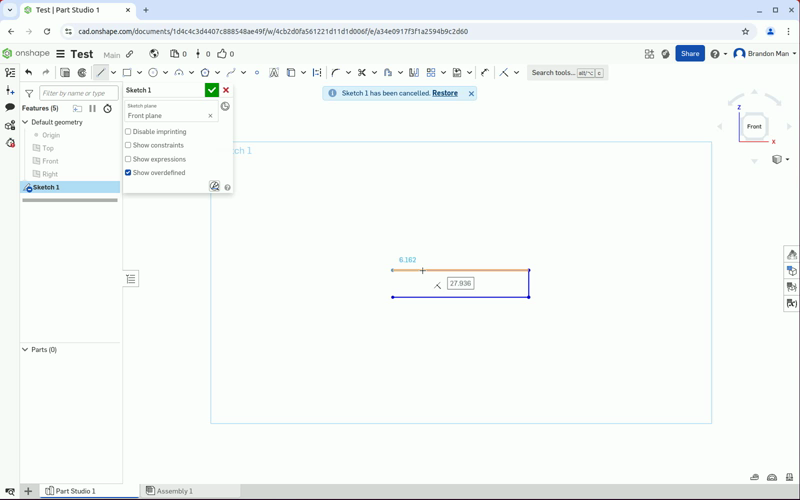
mouse_move(392, 297)
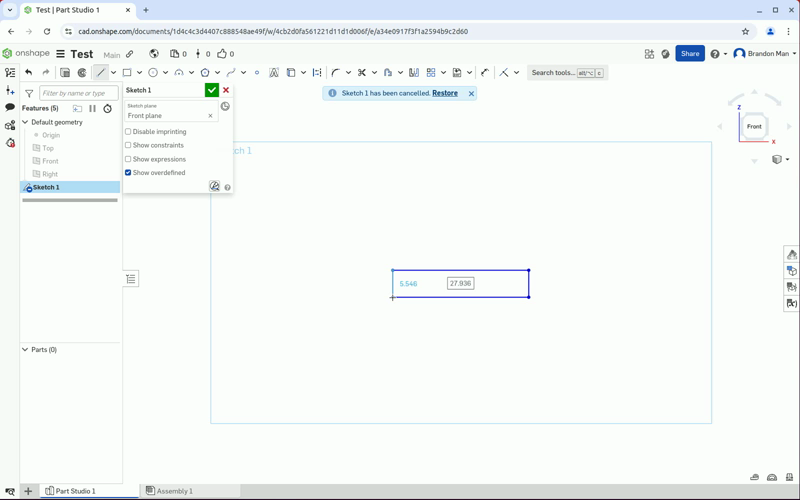
key_up(shift)
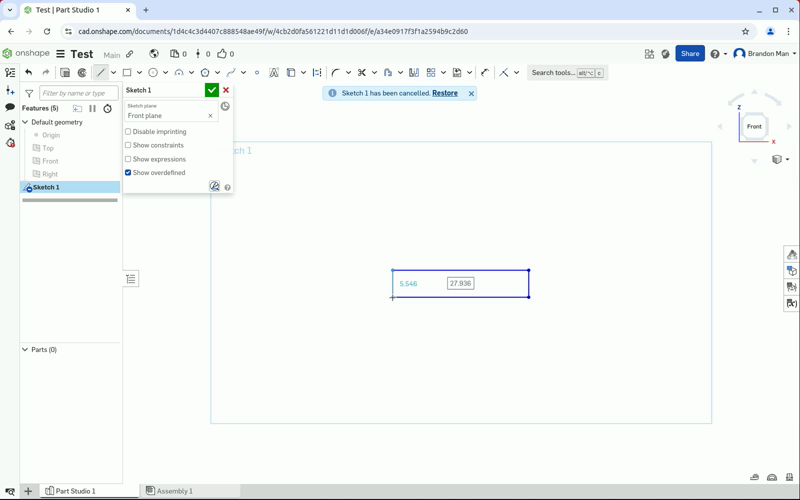
click(392, 297)
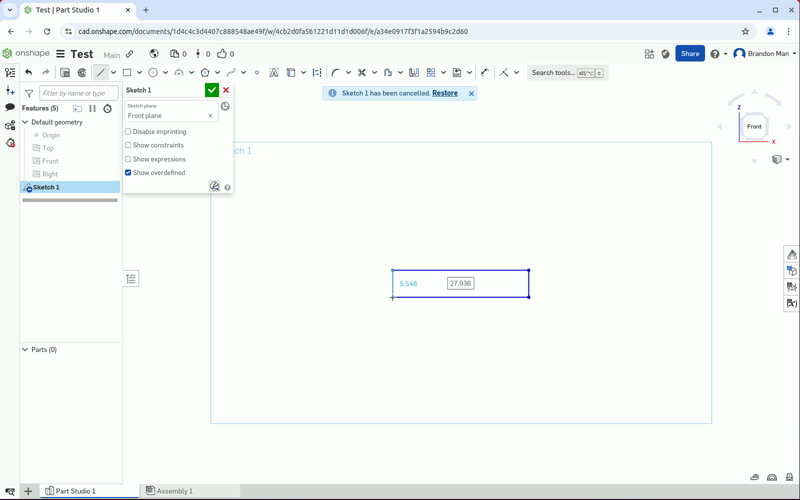
key(esc)
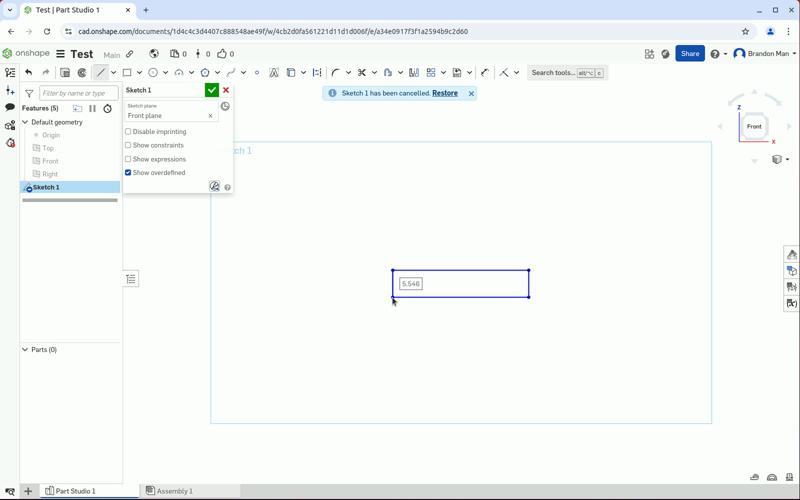
mouse_move(414, 286)
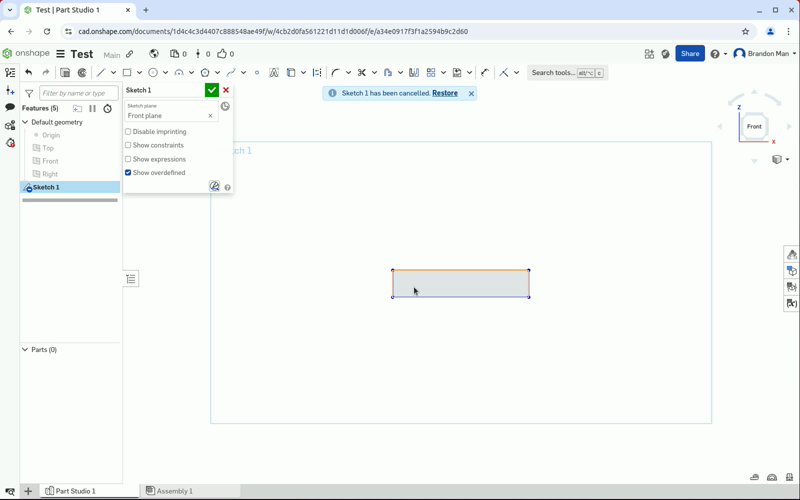
click(414, 286)
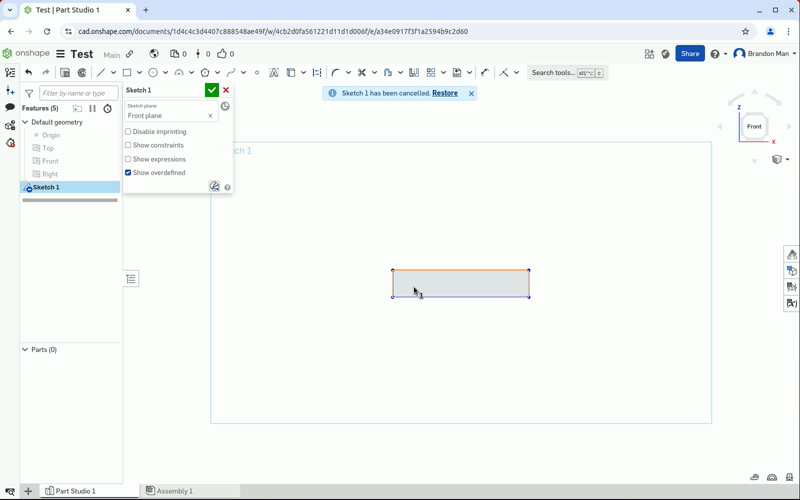
mouse_move(73, 352)
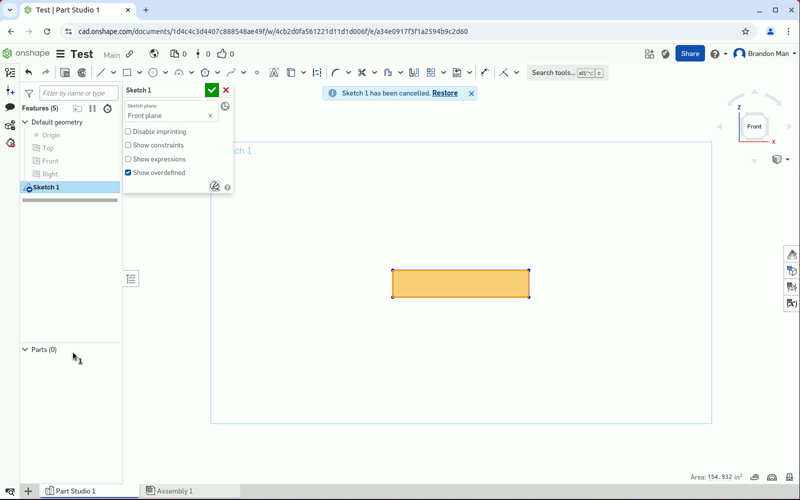
key(shift+y)
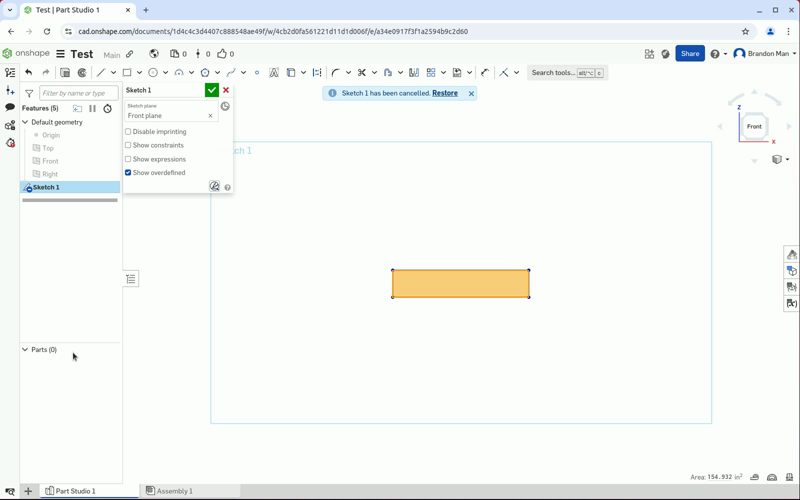
key(shift+e)
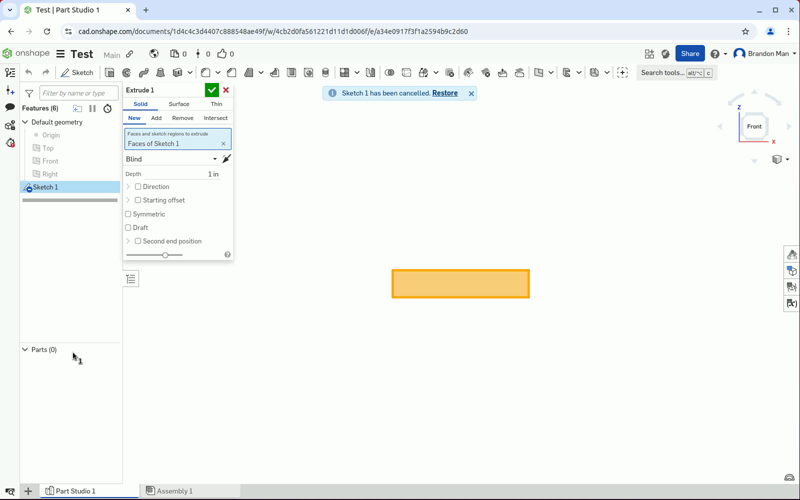
mouse_move(143, 106)
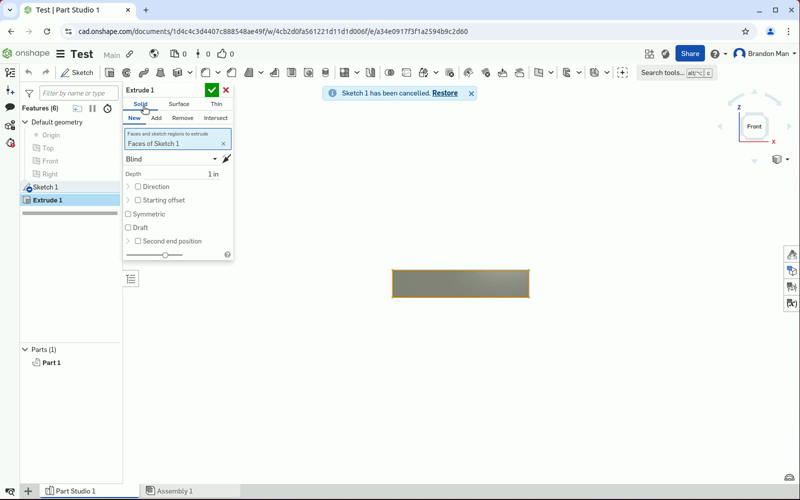
click(143, 106)
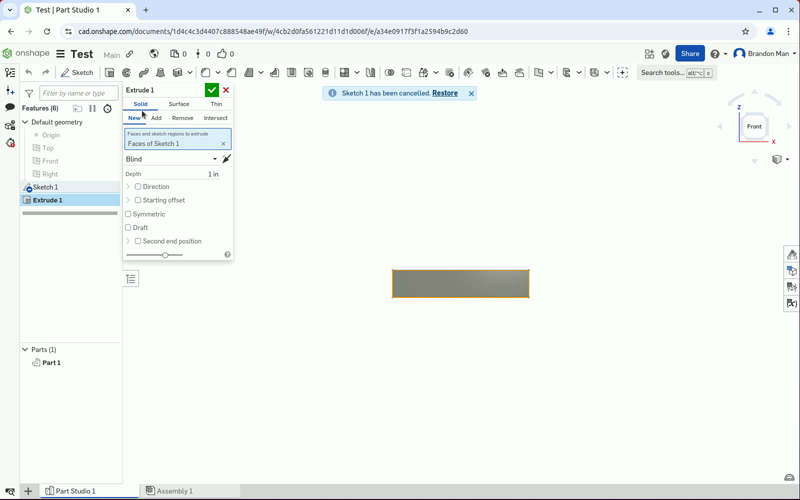
mouse_move(137, 120)
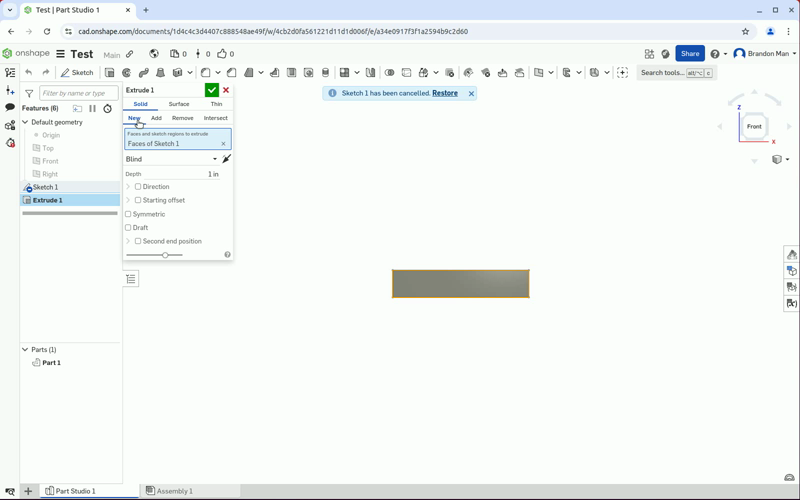
click(137, 120)
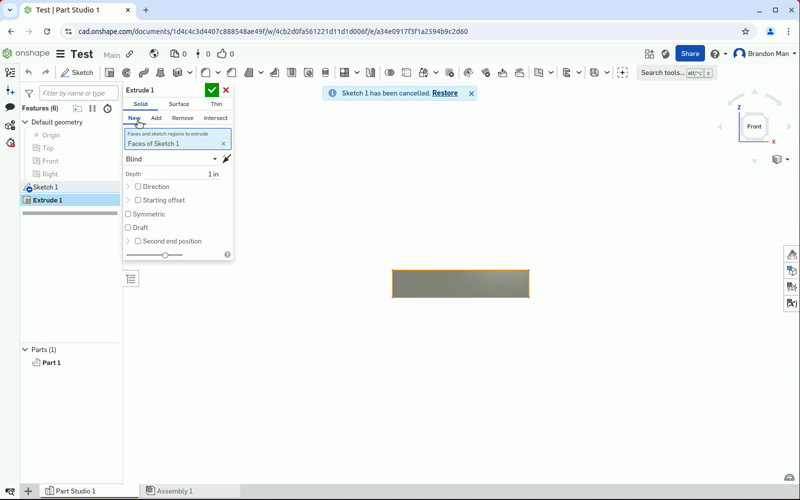
key(tab, 4)
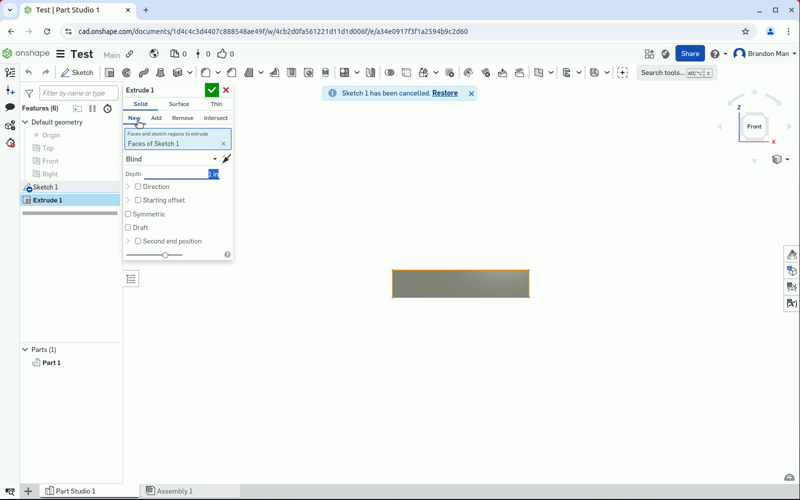
text(1.444)
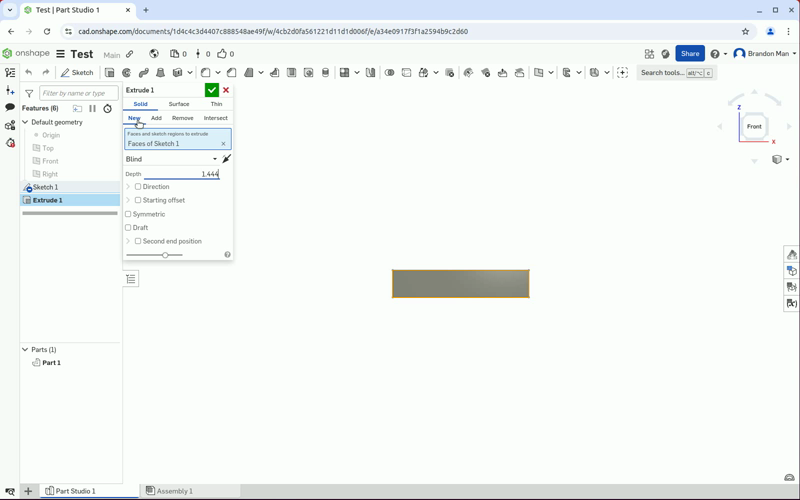
key(enter)
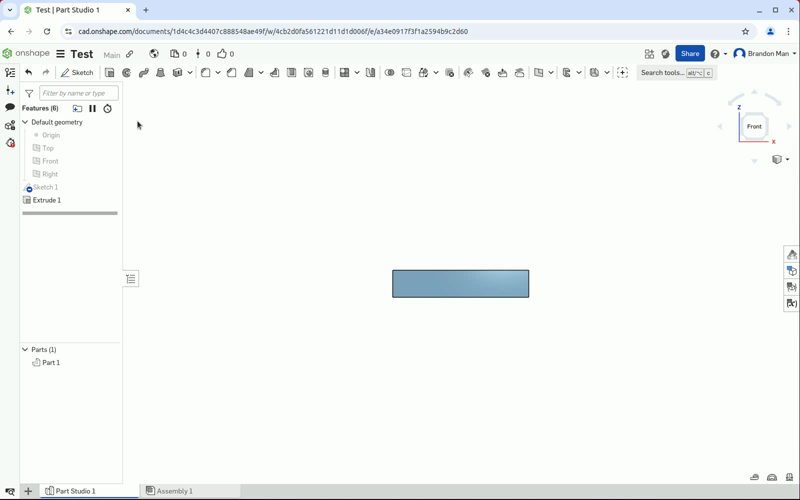
key(shift+h)
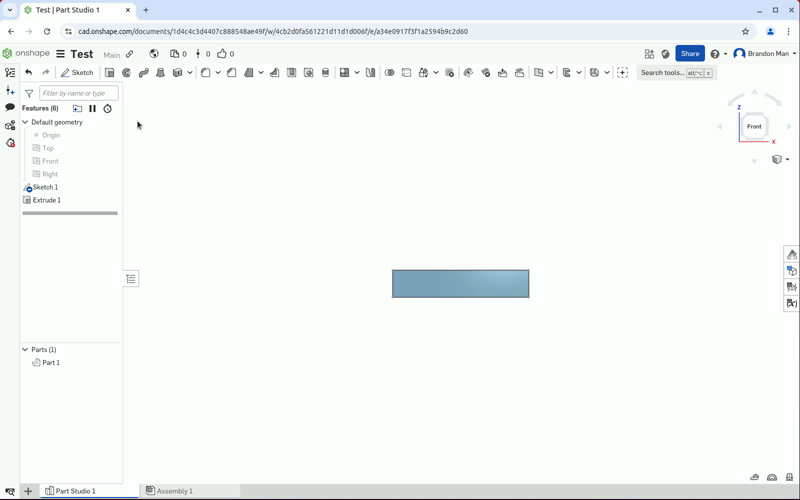
key(shift+h)
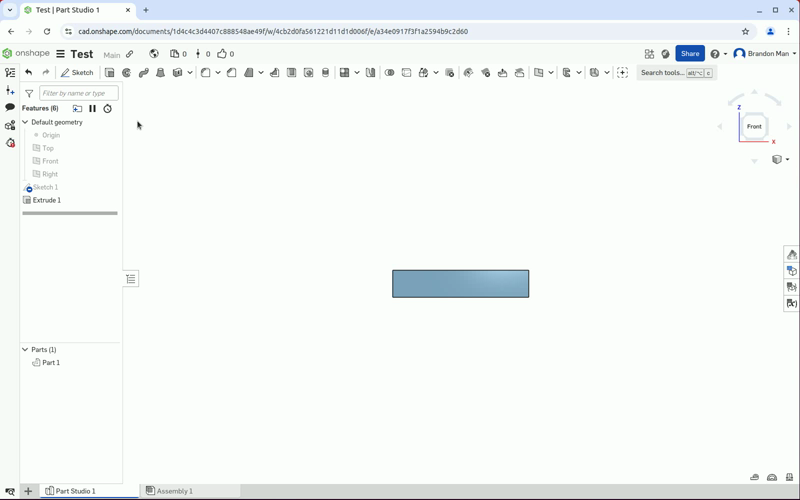
mouse_move(73, 189)
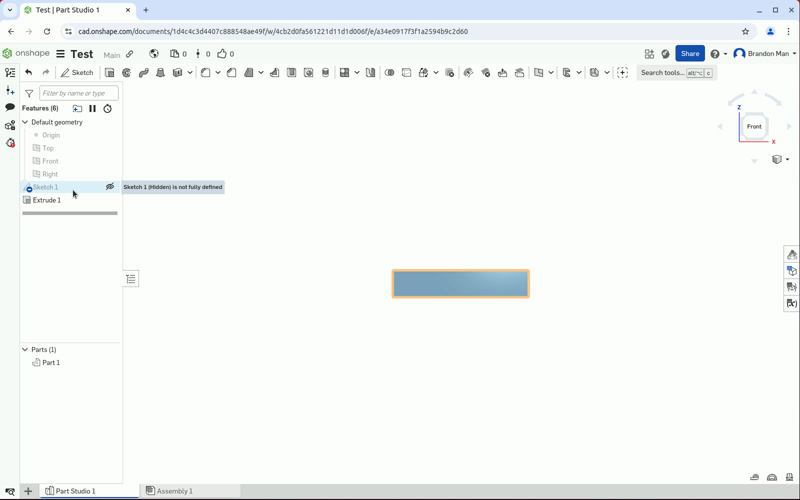
click(73, 189)
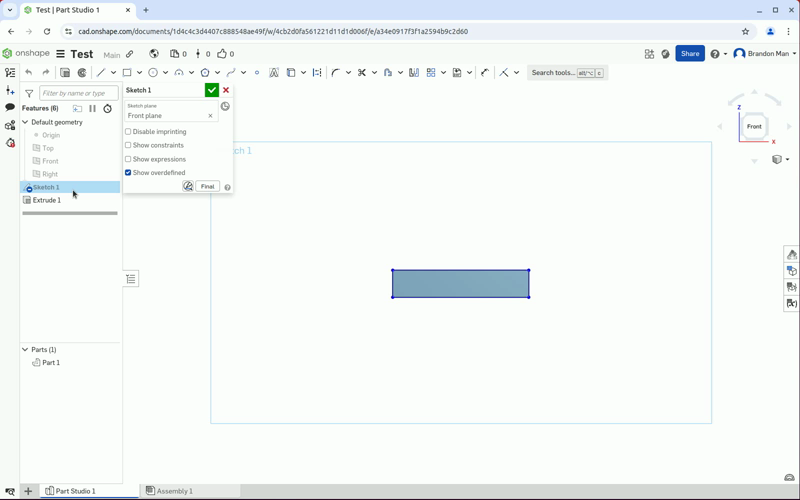
mouse_move(229, 92)
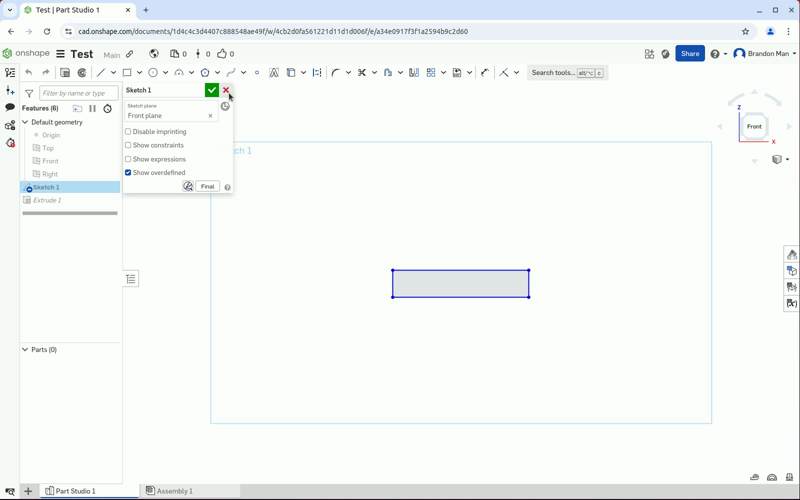
click(229, 92)
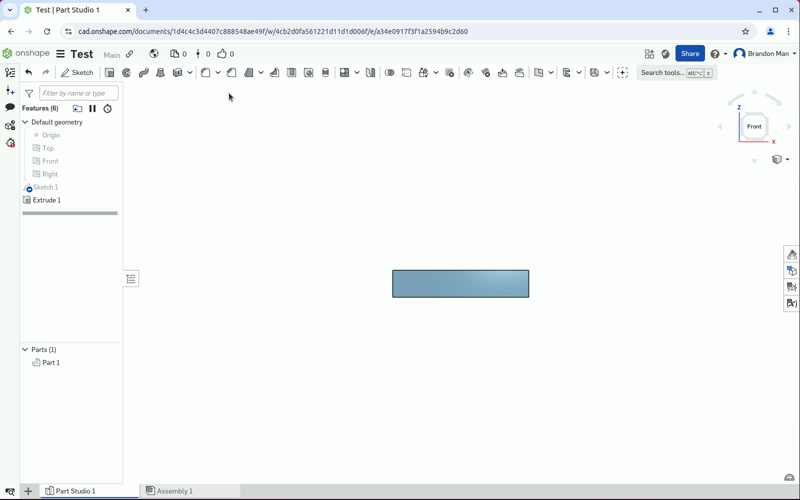
mouse_move(541, 75)
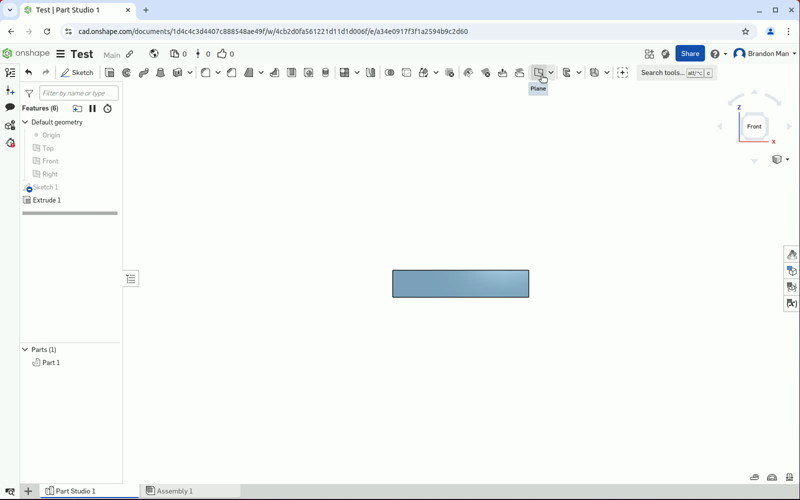
click(541, 75)
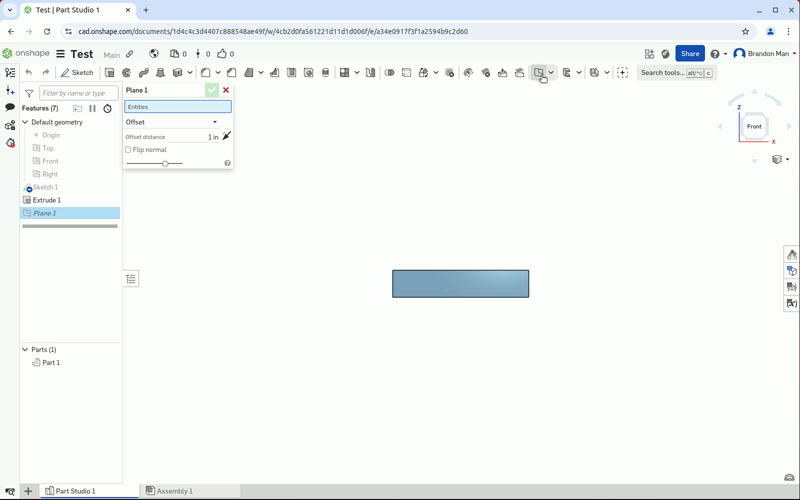
mouse_move(73, 163)
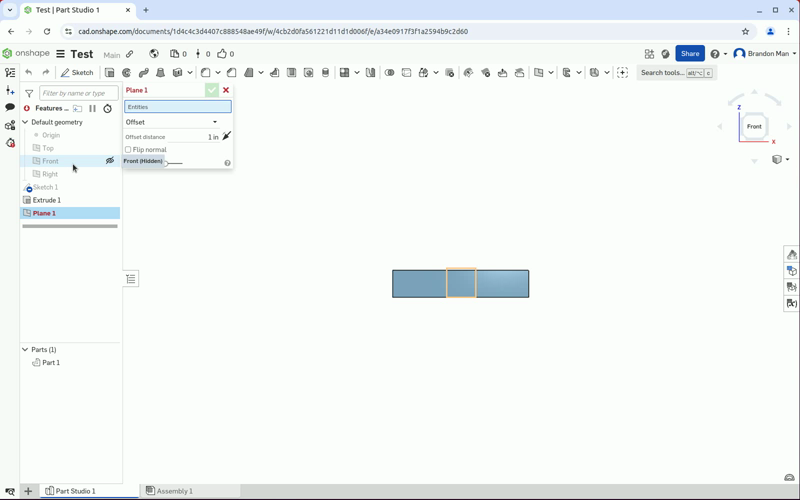
click(73, 163)
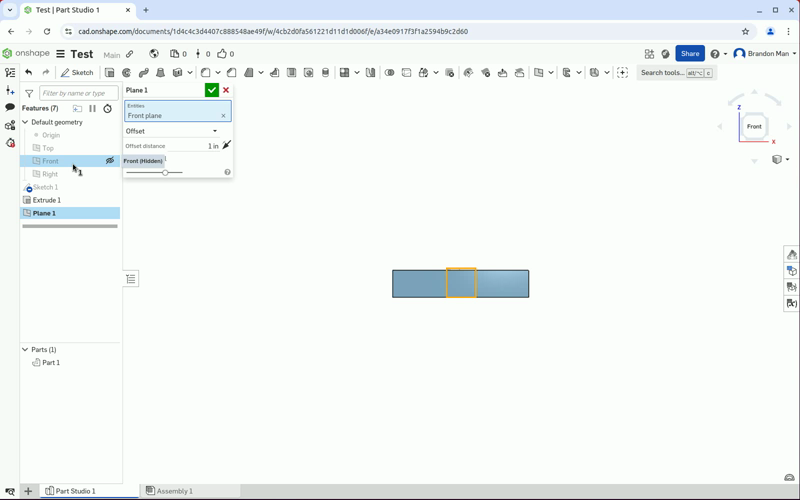
key(tab, 2)
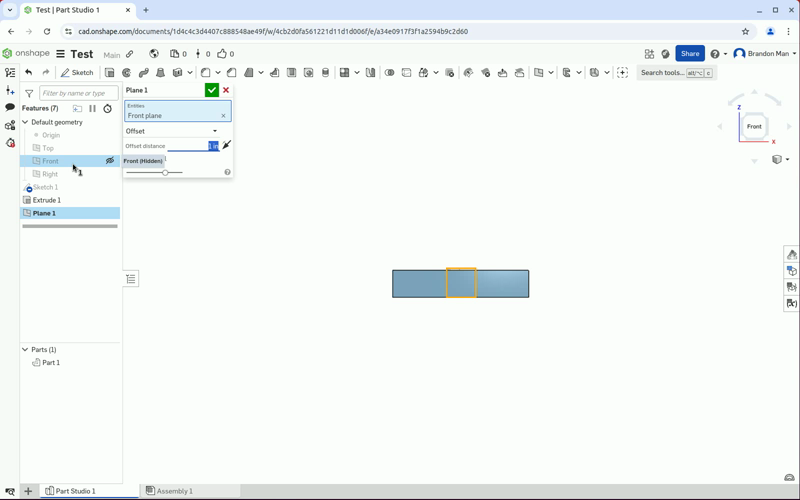
text(1.448)
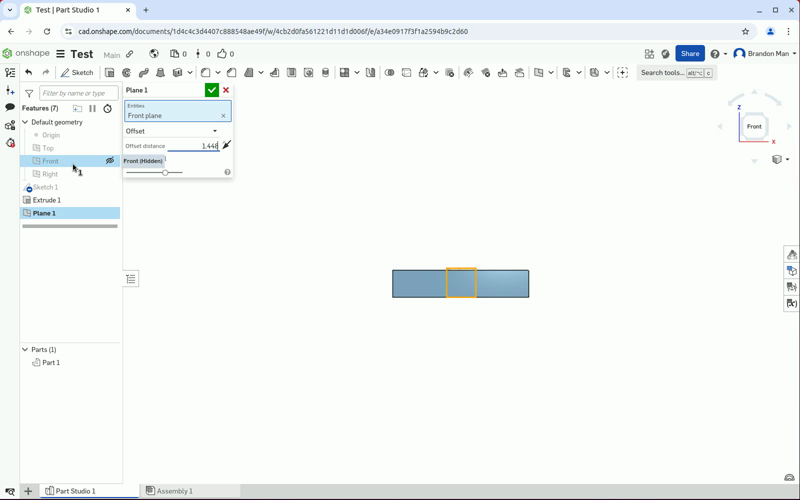
key(enter, 2)
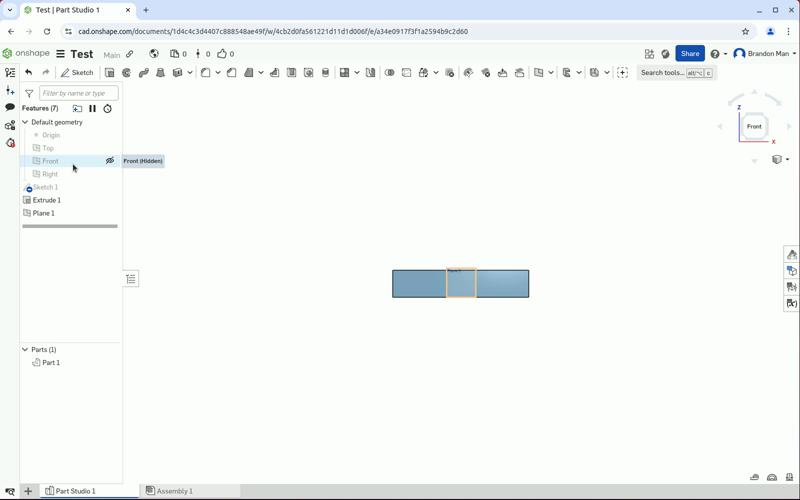
key(shift+s)
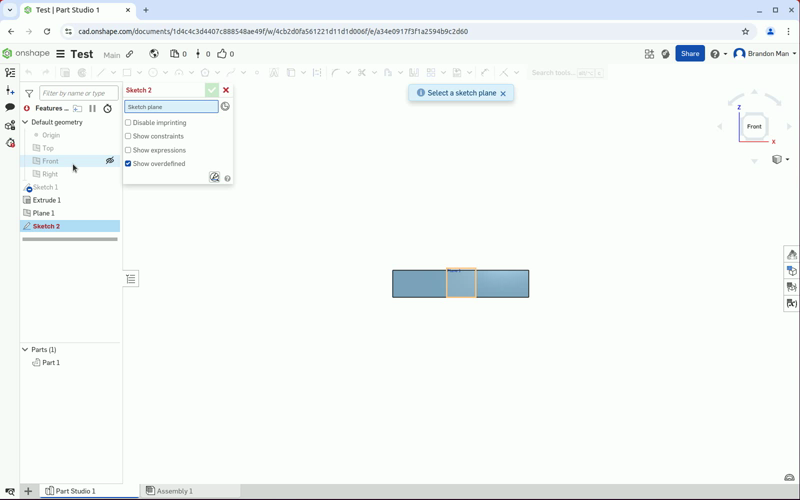
mouse_move(73, 215)
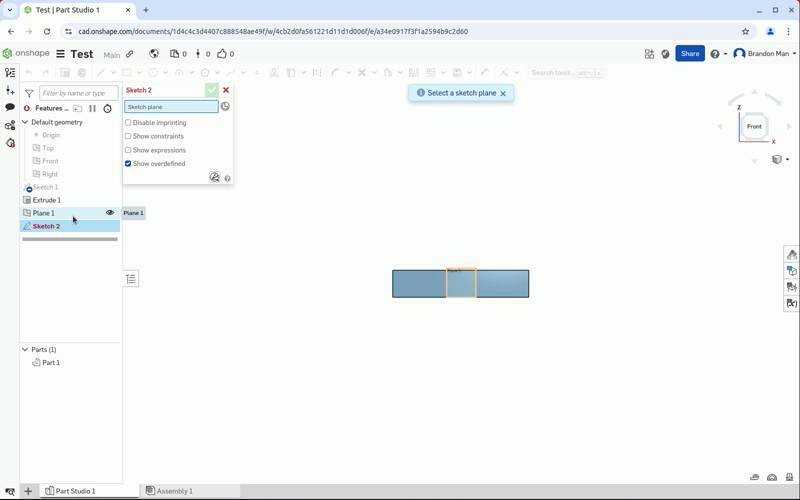
click(73, 215)
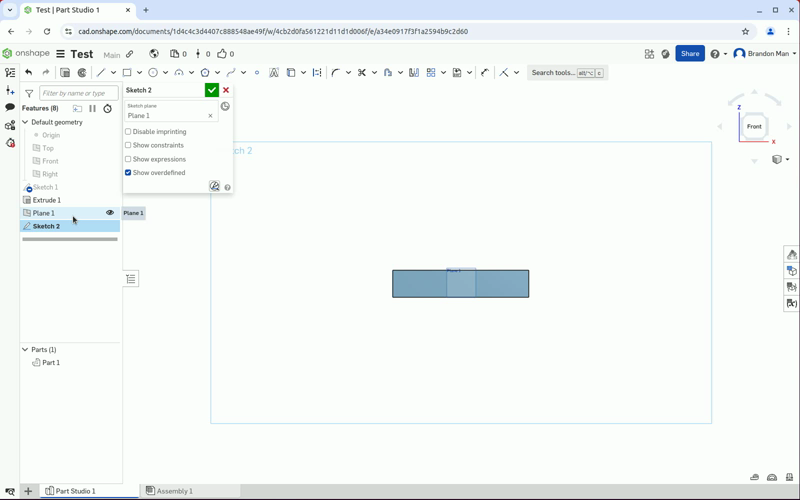
mouse_move(73, 352)
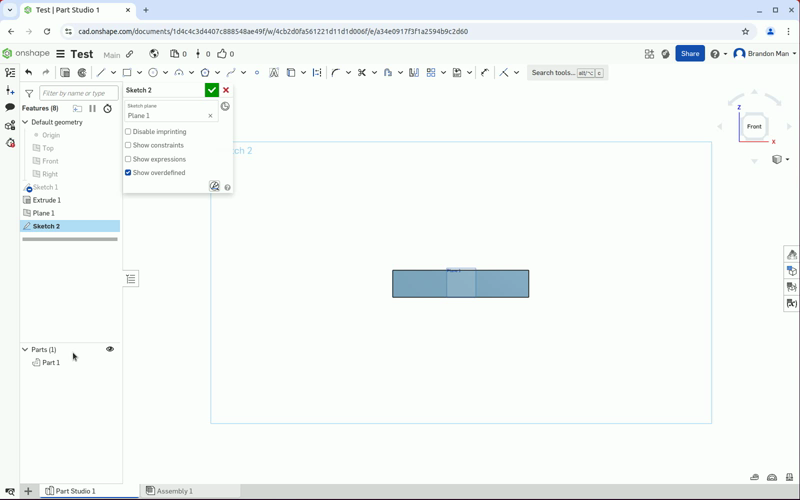
key(y)
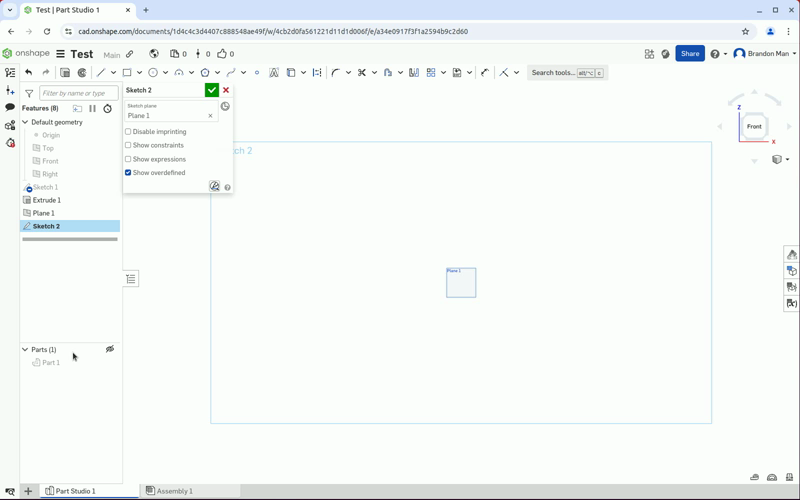
key(l)
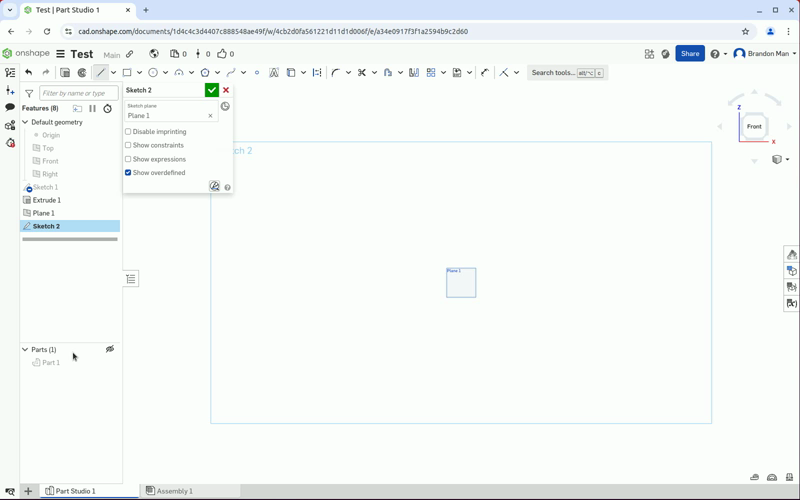
key_down(shift)
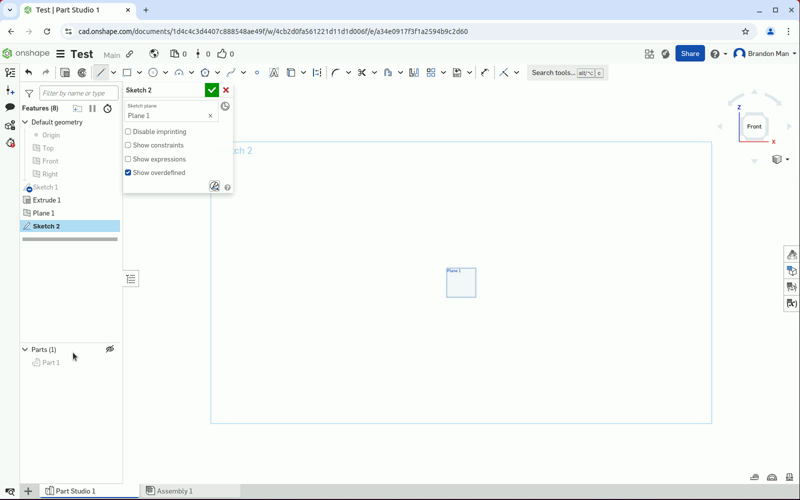
mouse_move(489, 268)
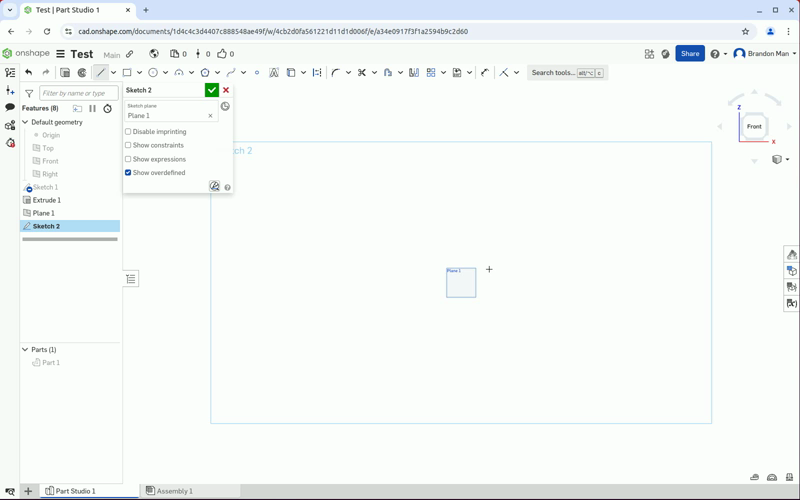
click(489, 268)
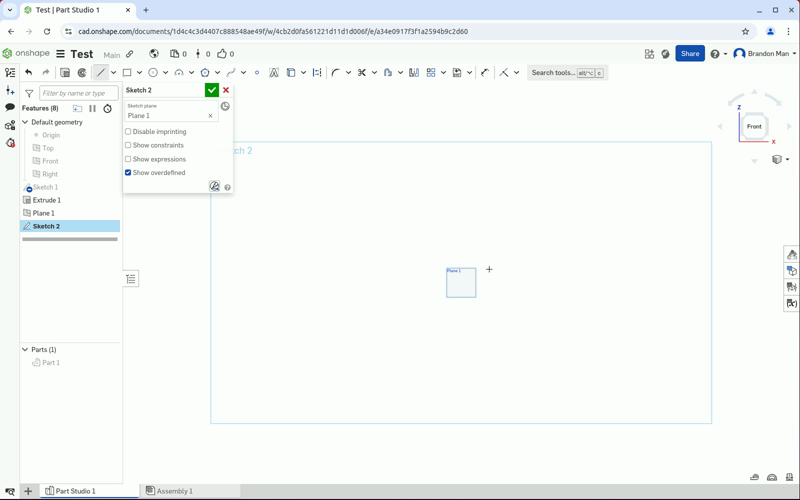
key_up(shift)
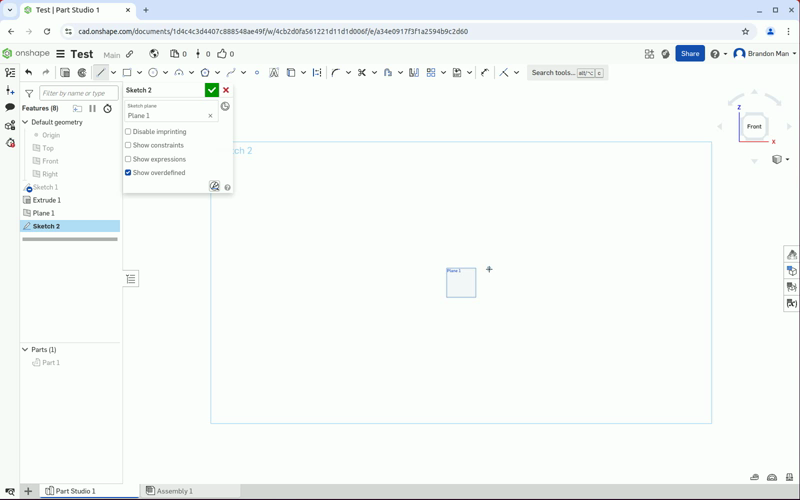
key_down(shift)
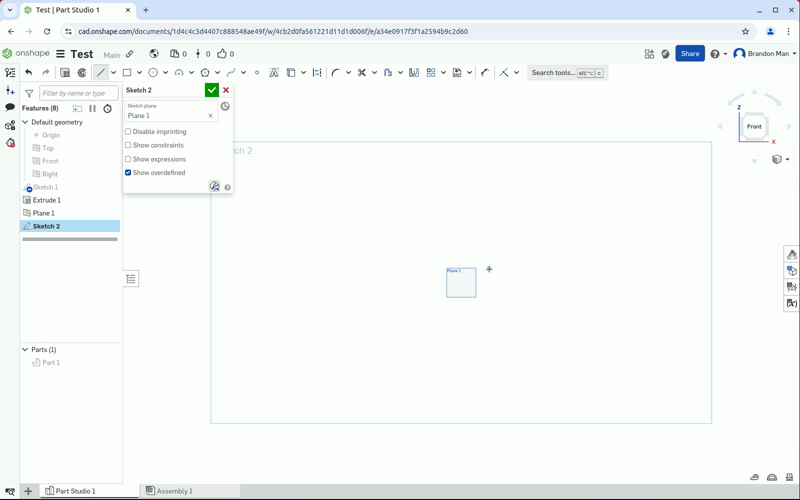
mouse_move(519, 268)
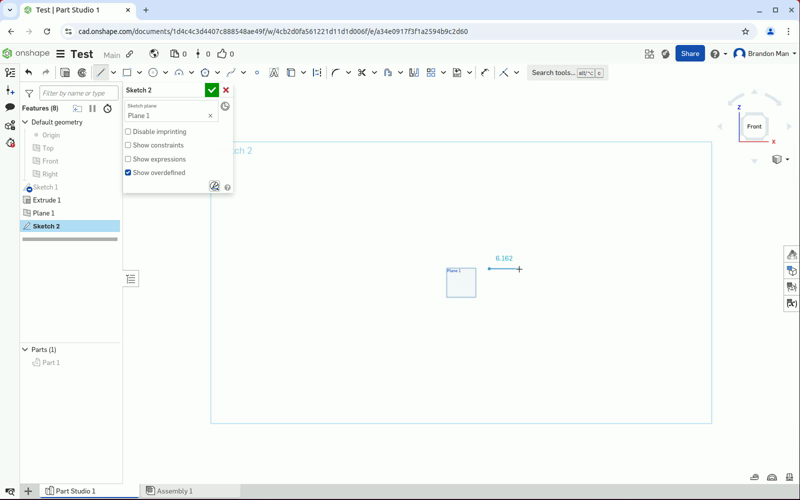
mouse_move(497, 268)
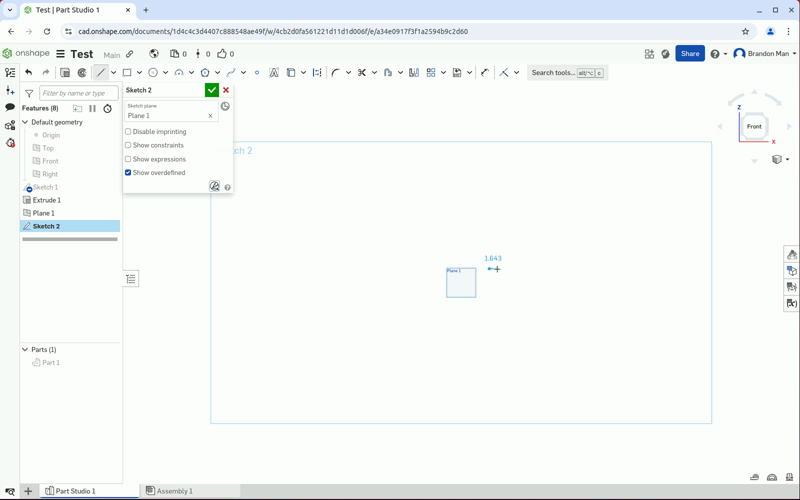
click(497, 268)
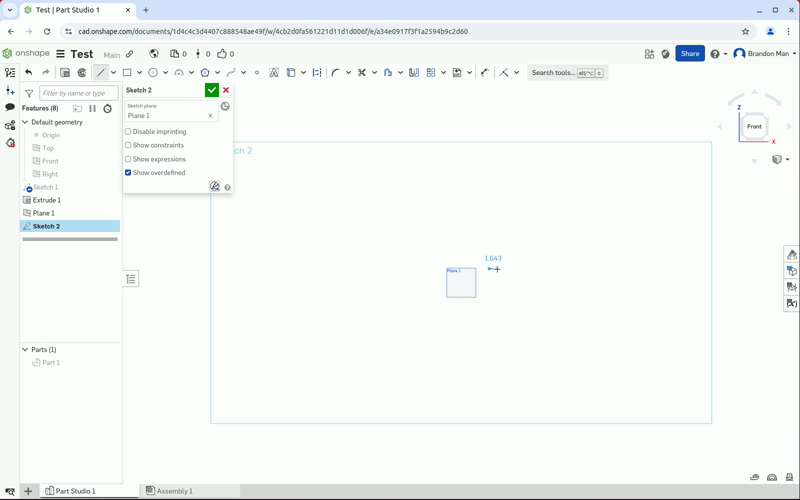
key_up(shift)
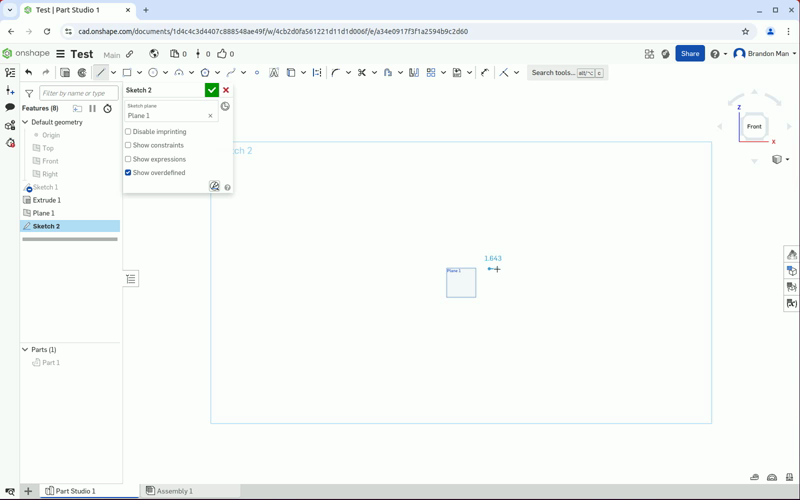
key(esc)
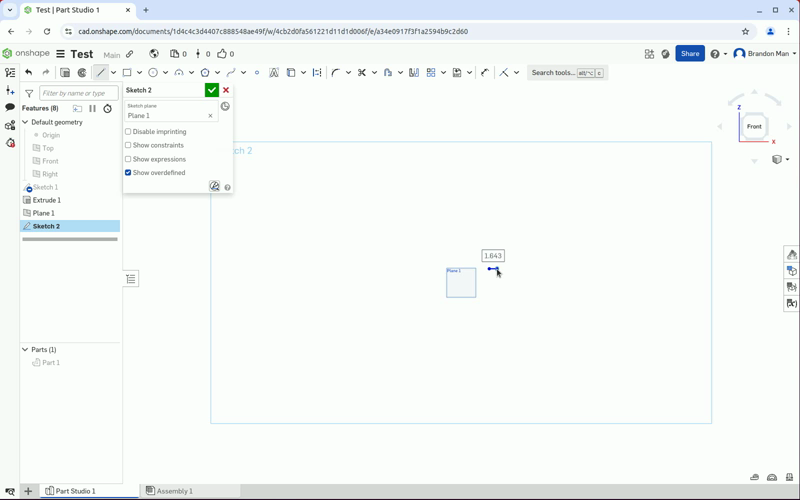
key(a)
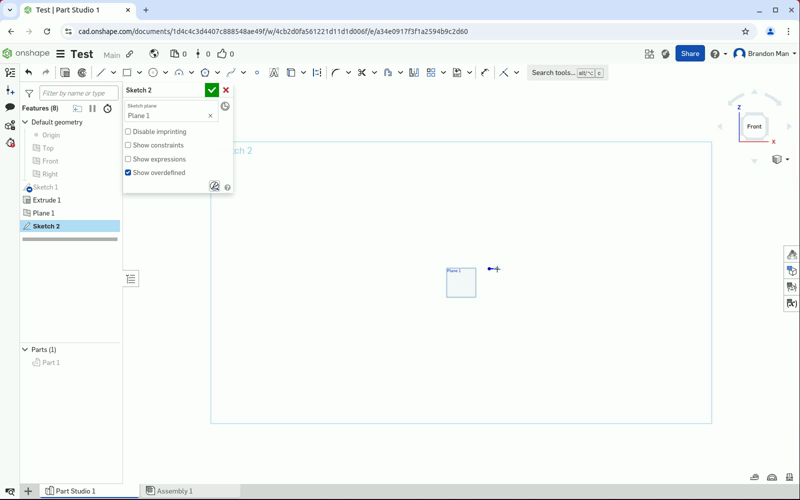
mouse_move(497, 268)
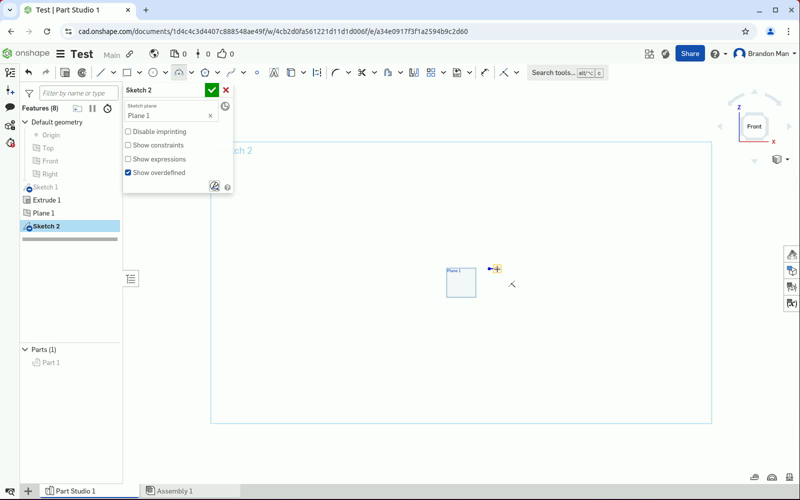
click(497, 268)
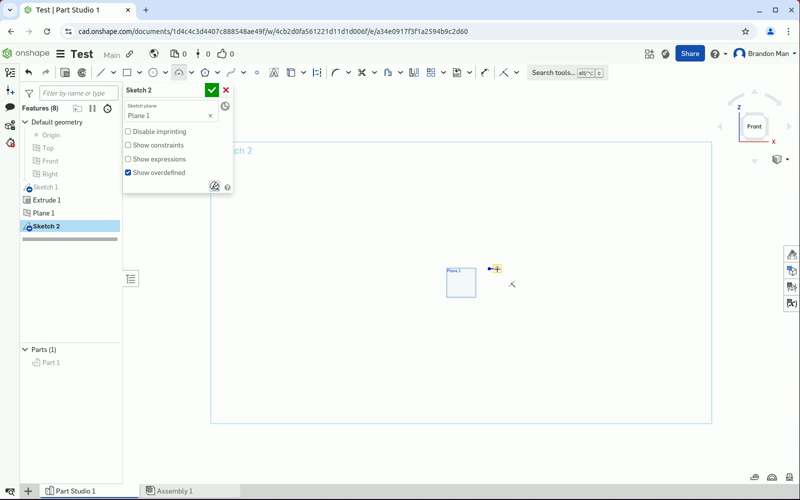
mouse_move(489, 268)
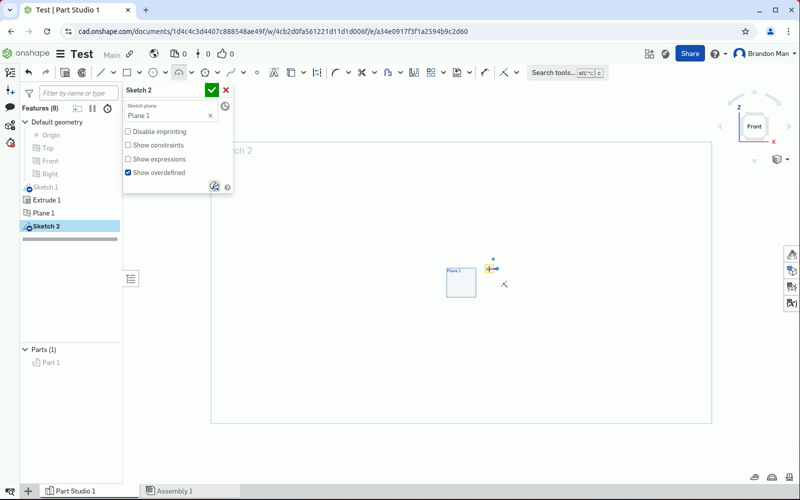
click(489, 268)
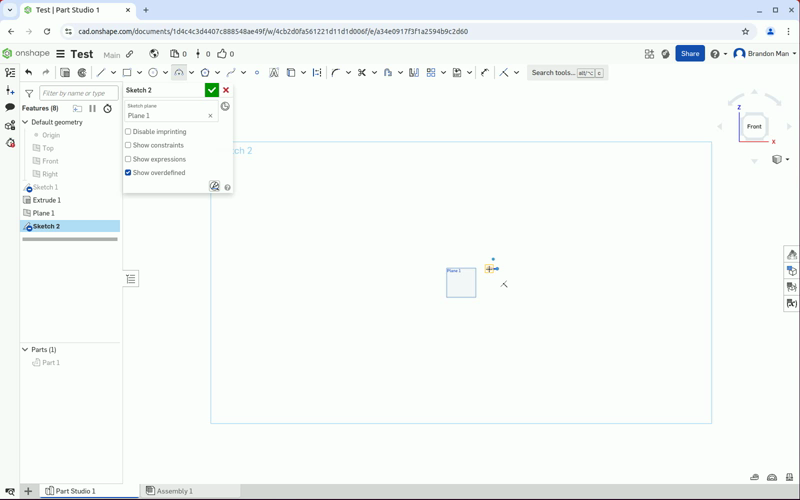
key_down(shift)
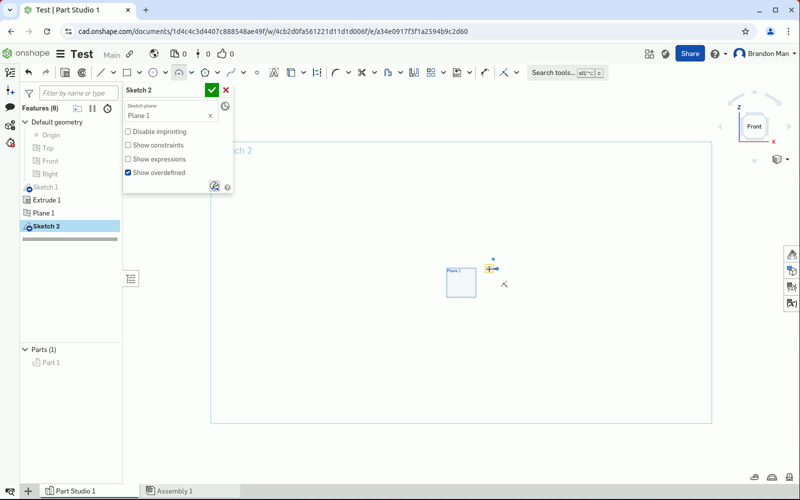
mouse_move(493, 266)
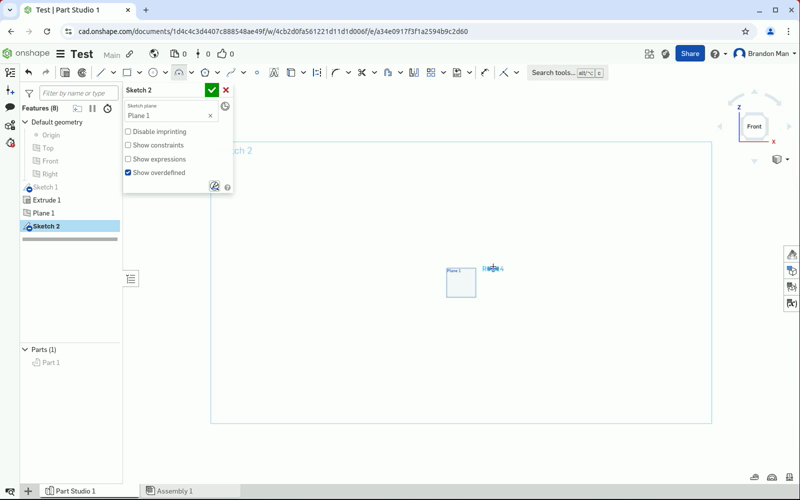
click(493, 266)
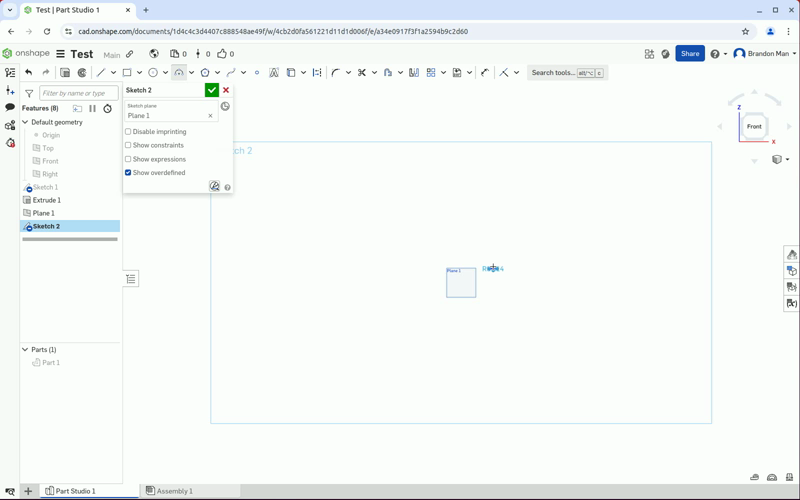
key_up(shift)
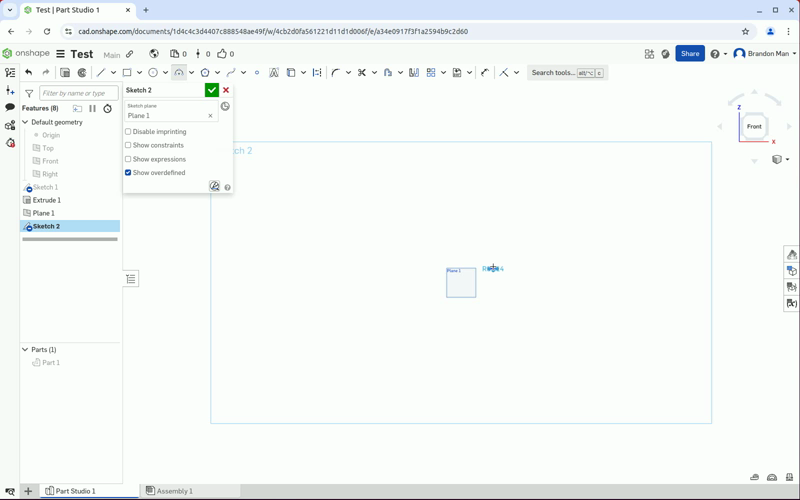
key(esc)
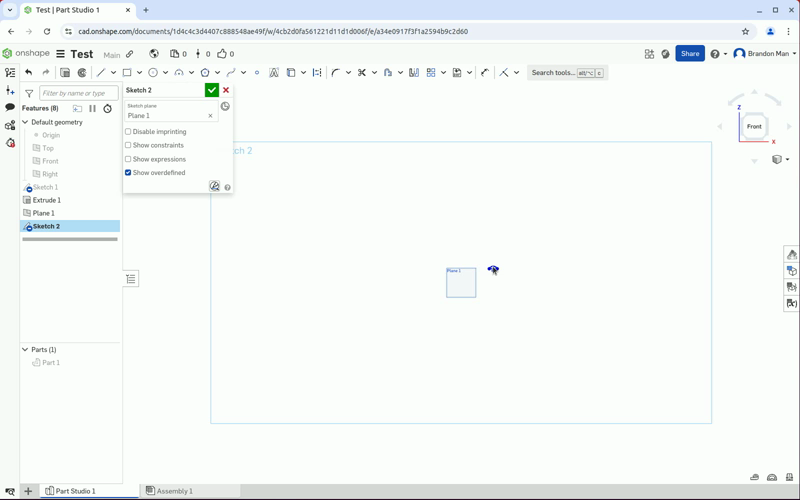
mouse_move(492, 266)
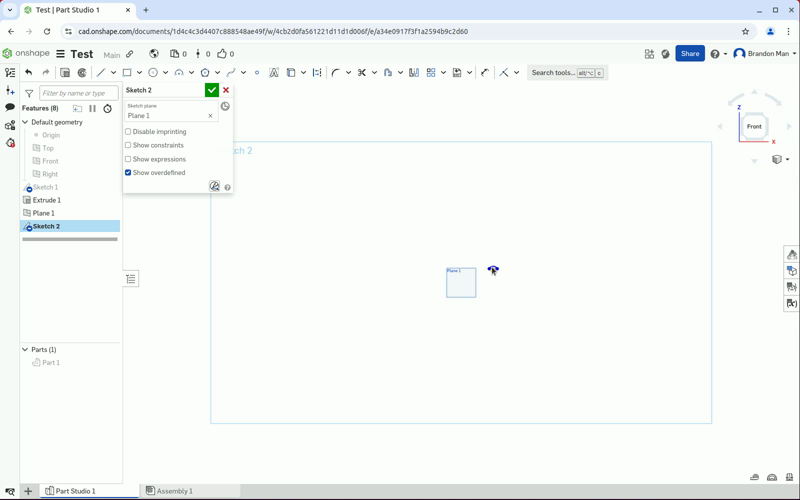
scroll(6)
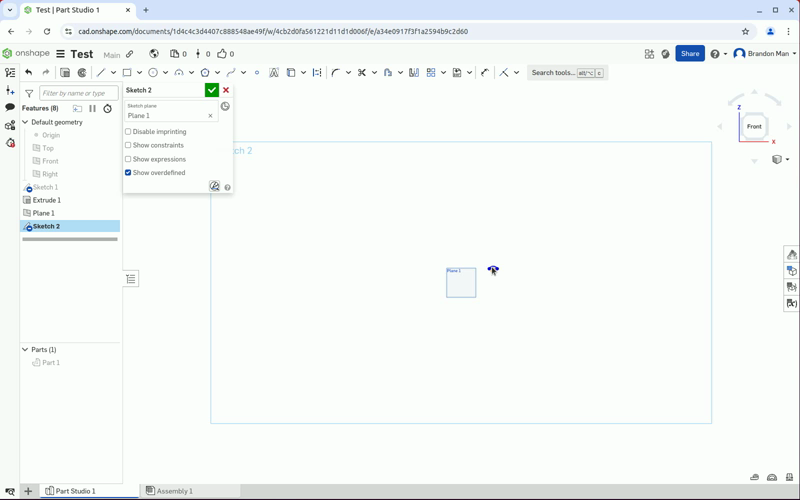
scroll(6)
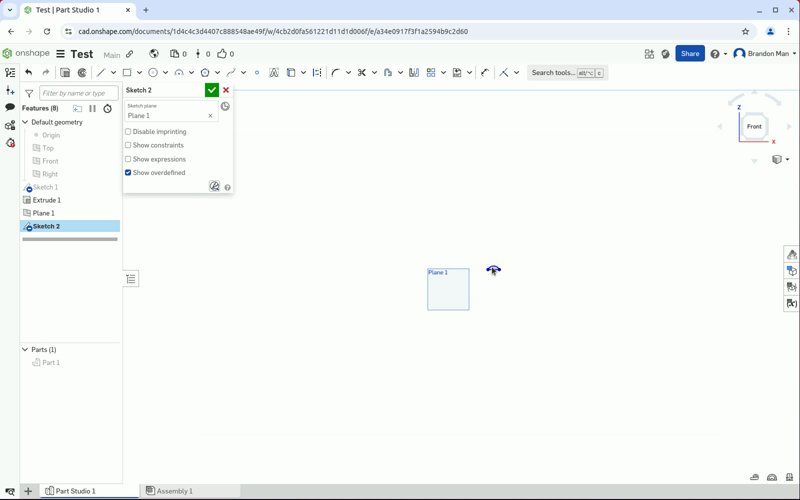
scroll(6)
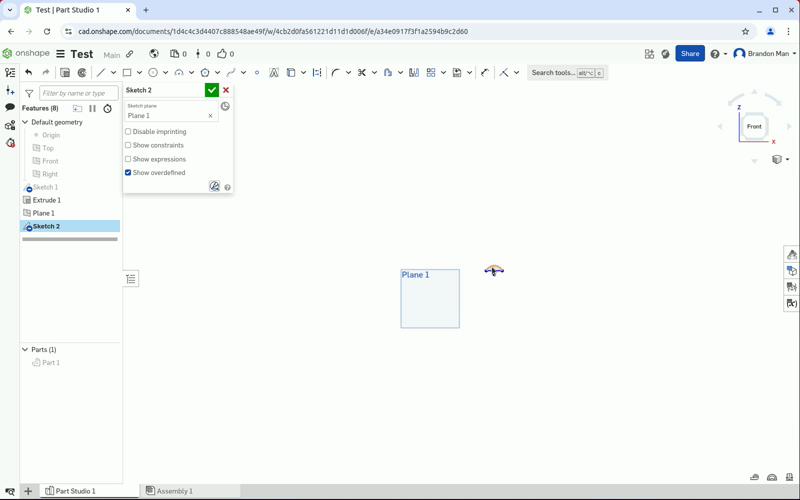
scroll(6)
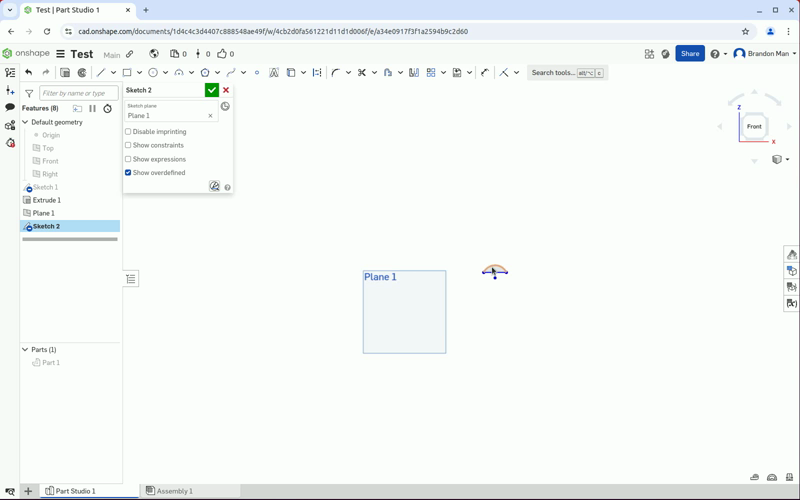
scroll(6)
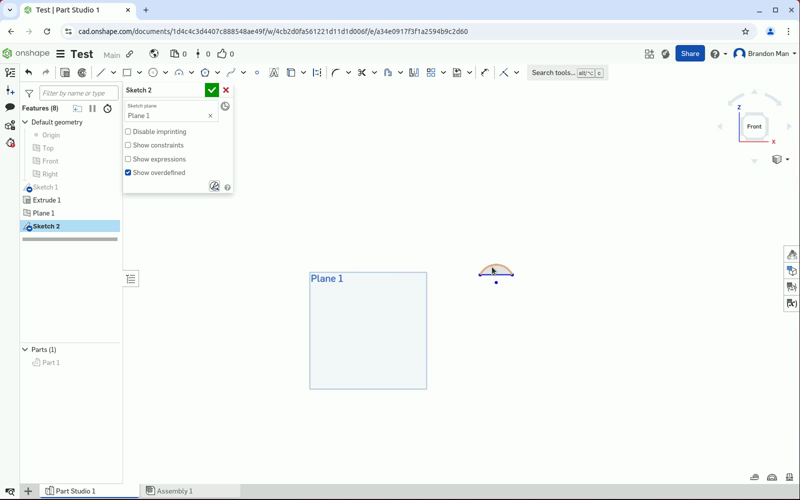
scroll(6)
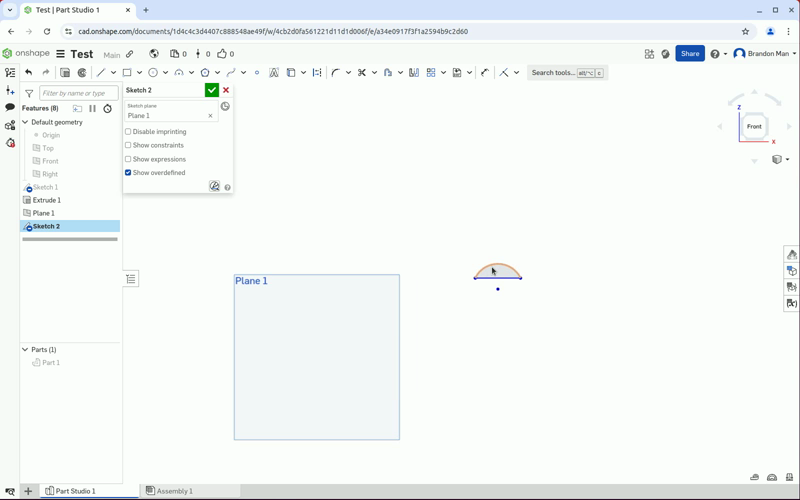
scroll(6)
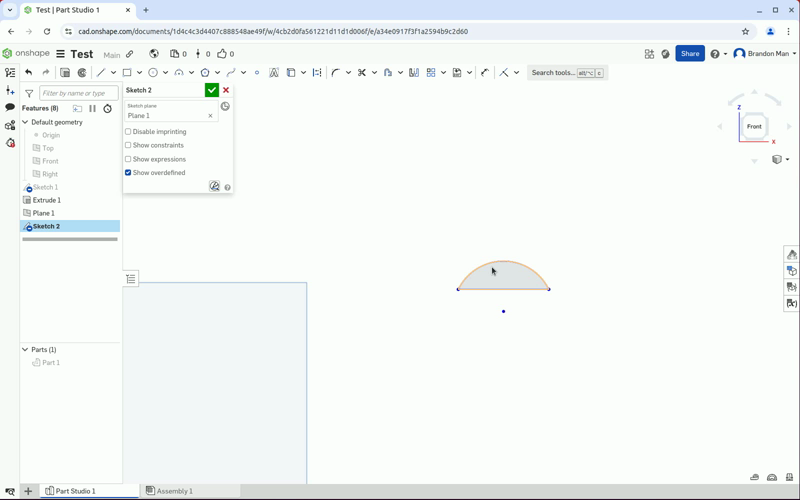
click(492, 266)
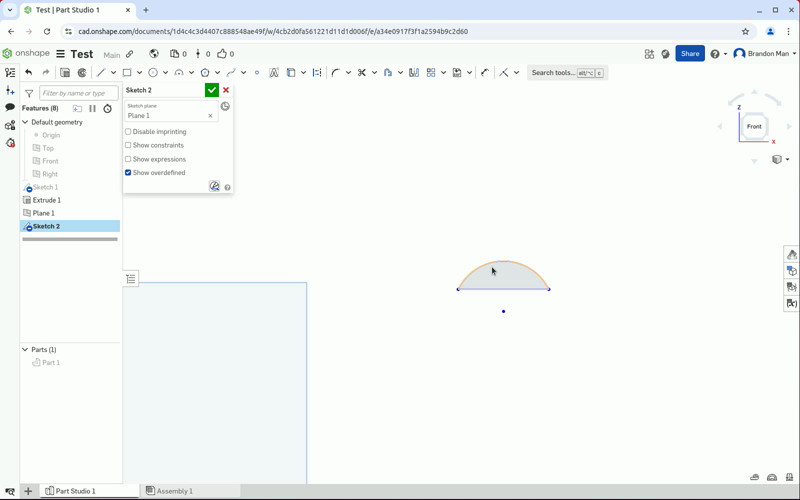
scroll(-6)
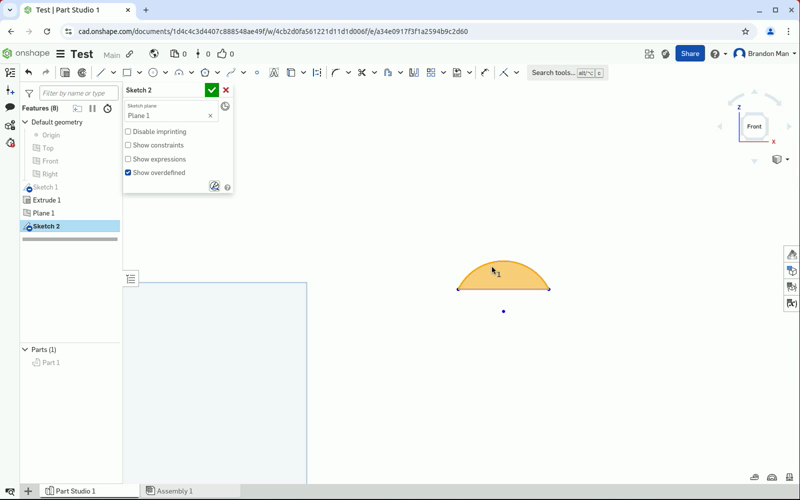
scroll(-6)
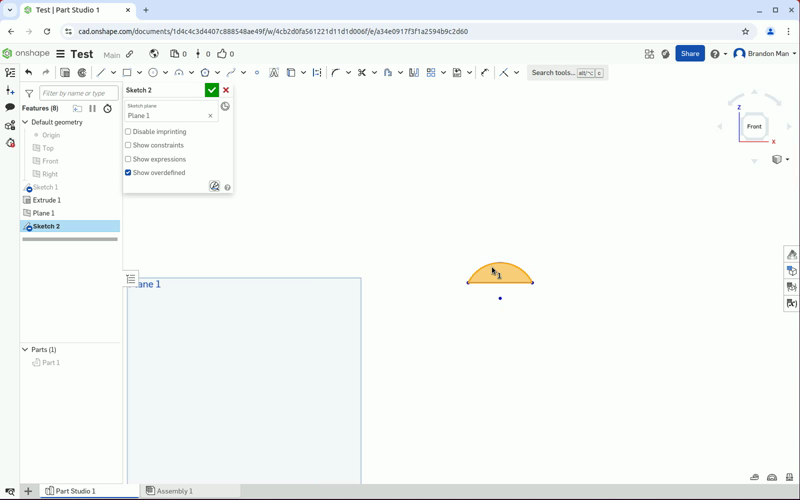
scroll(-6)
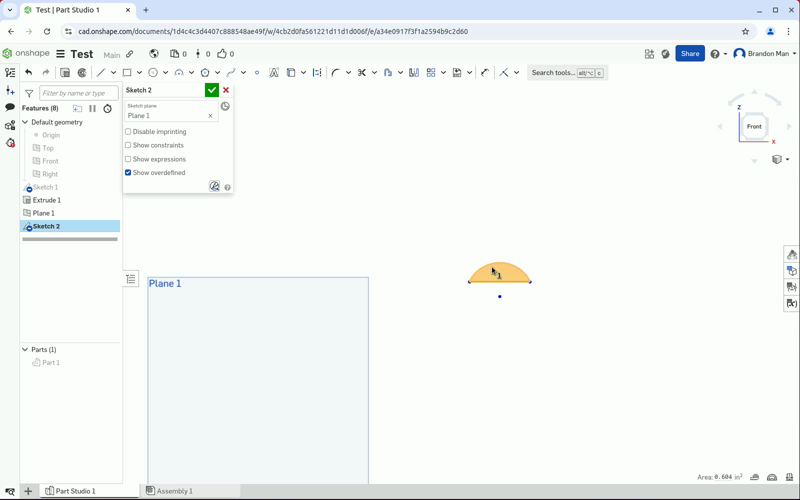
scroll(-6)
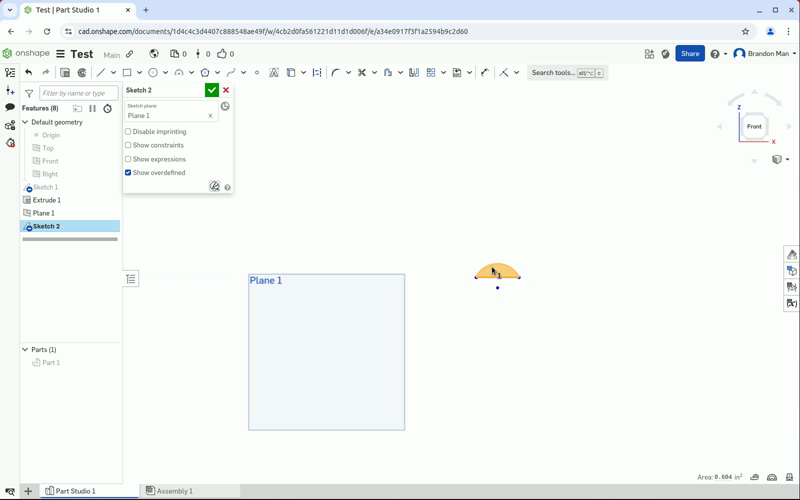
scroll(-6)
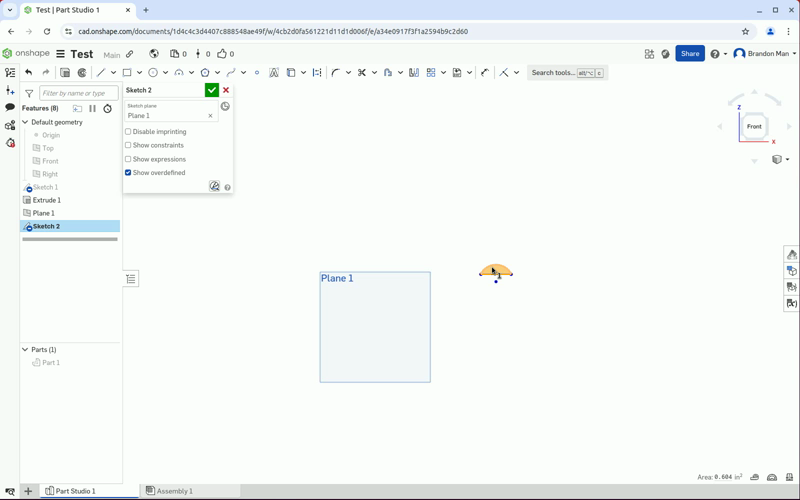
scroll(-6)
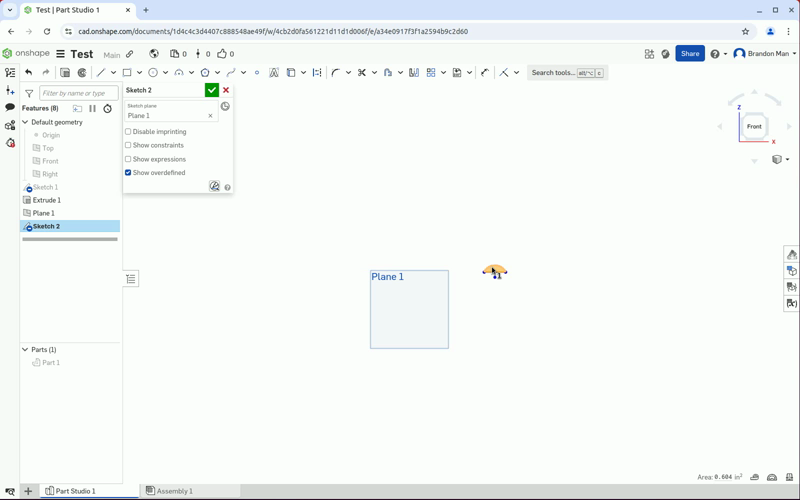
scroll(-6)
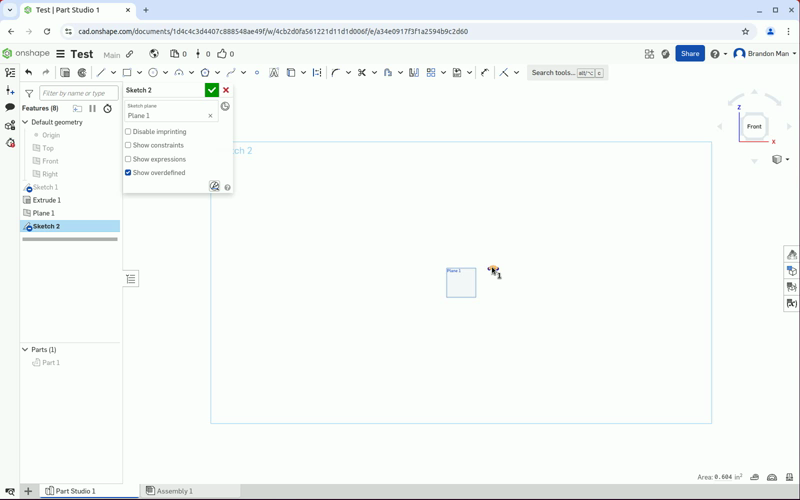
mouse_move(73, 352)
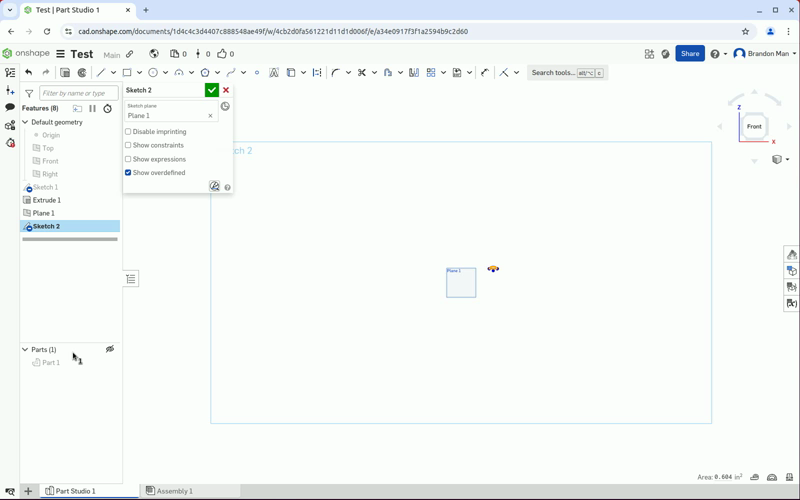
key(shift+y)
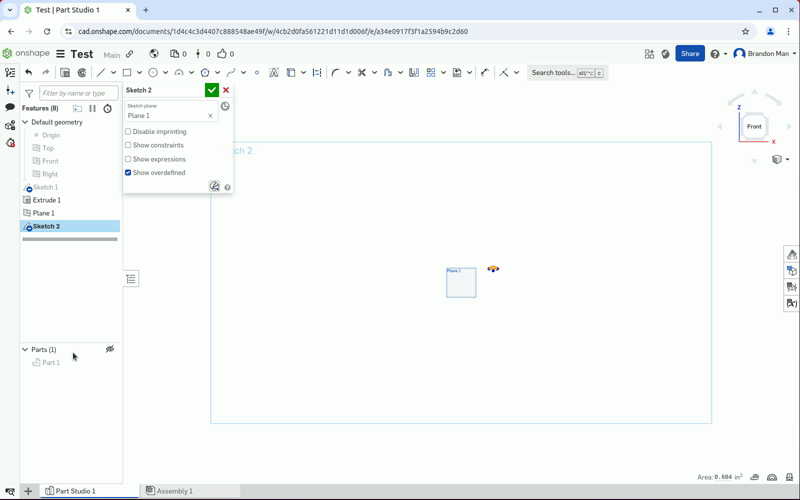
key(shift+e)
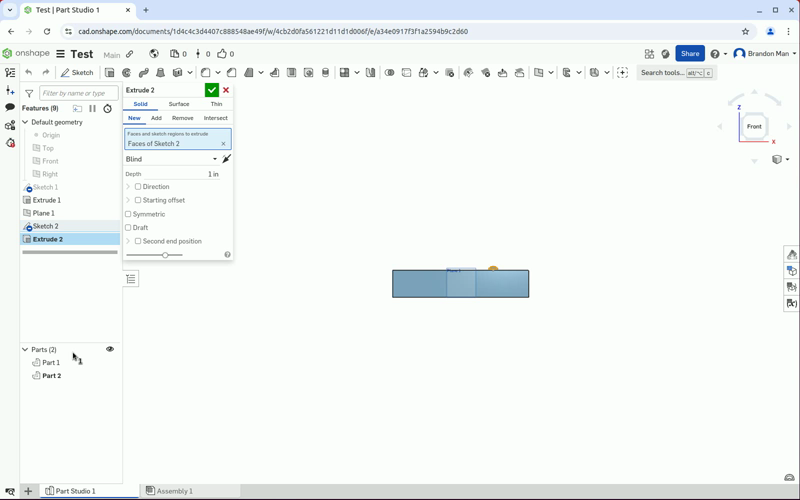
mouse_move(143, 106)
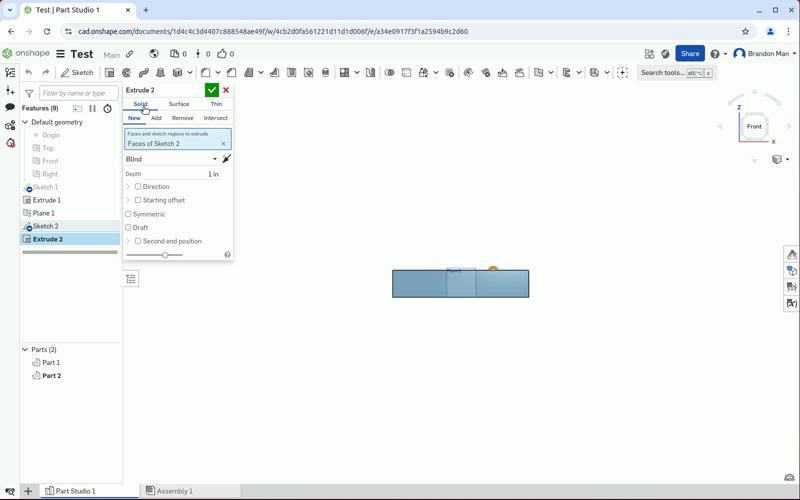
click(143, 106)
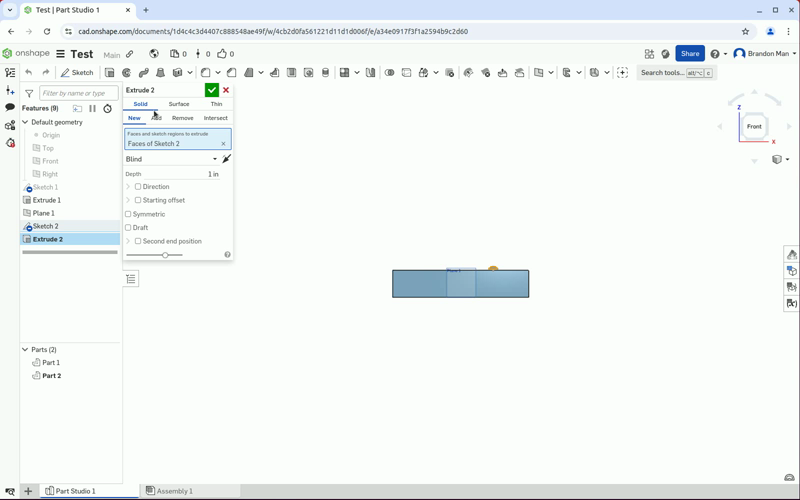
mouse_move(186, 120)
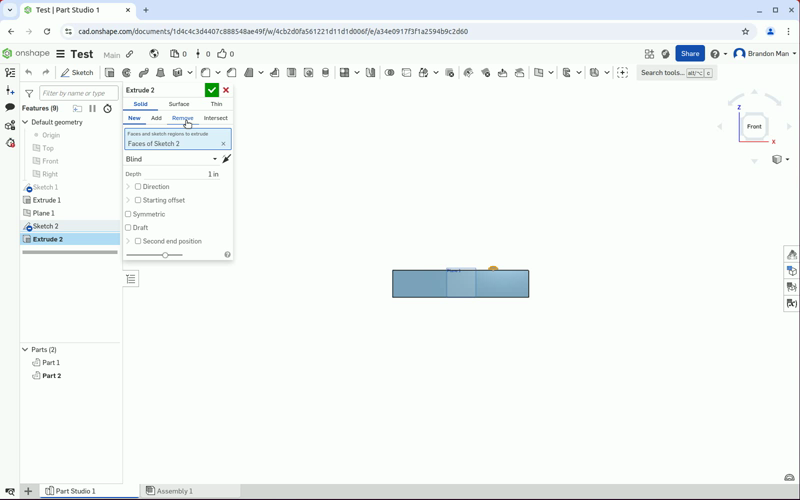
click(186, 120)
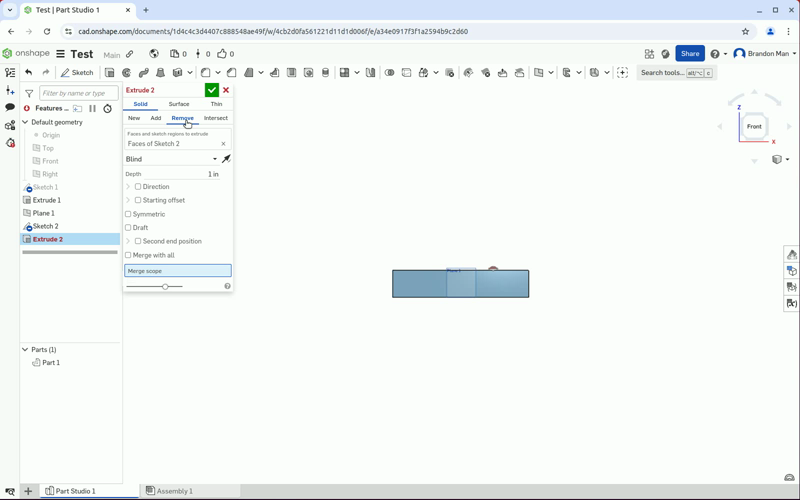
key(tab, 4)
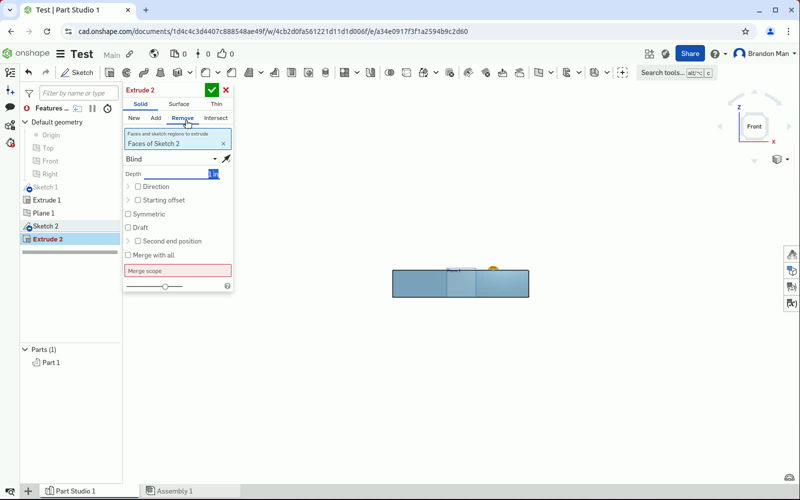
text(1.444)
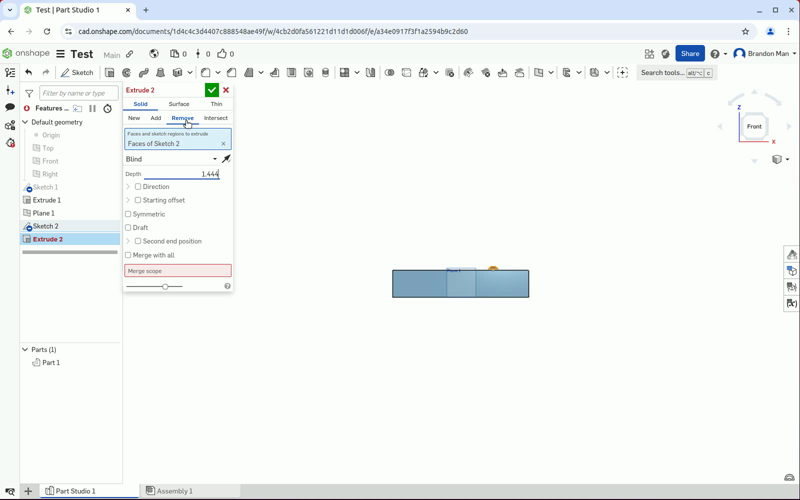
key(tab, 6)
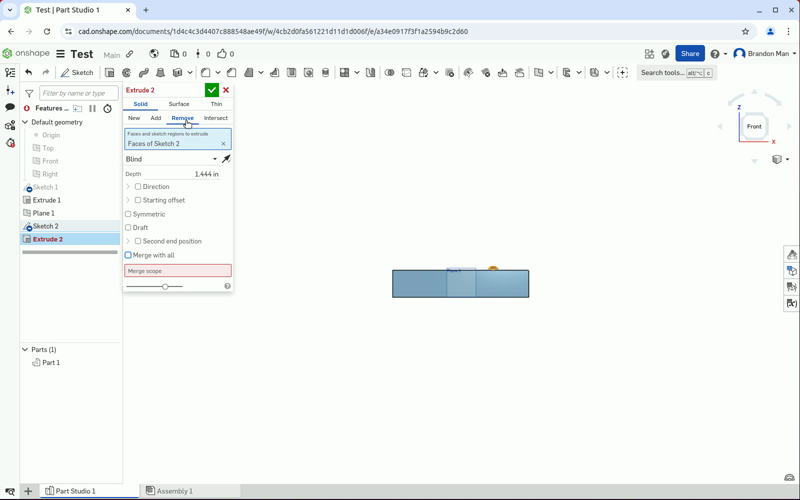
key(space)
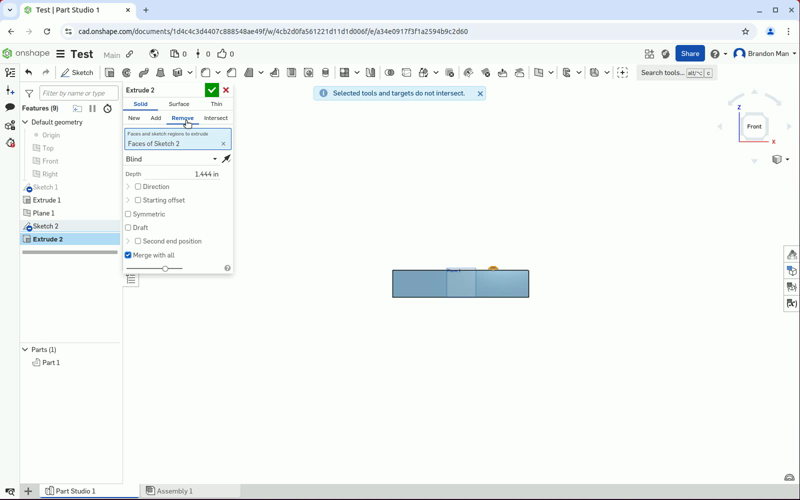
key(enter)
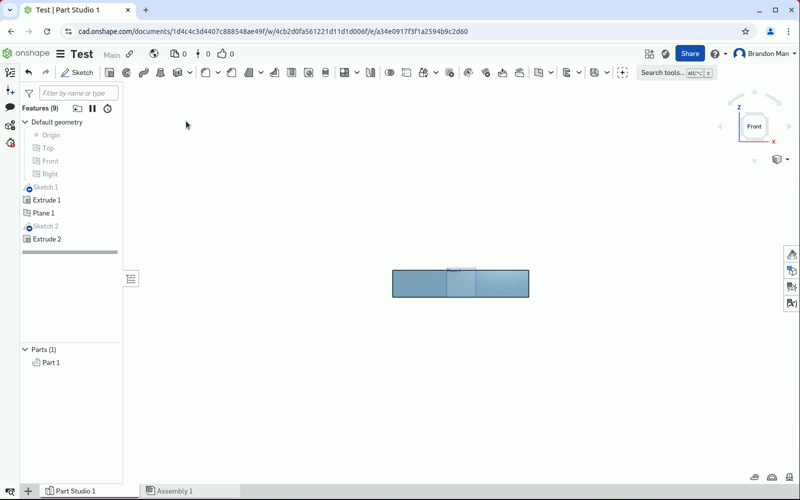
key(shift+h)
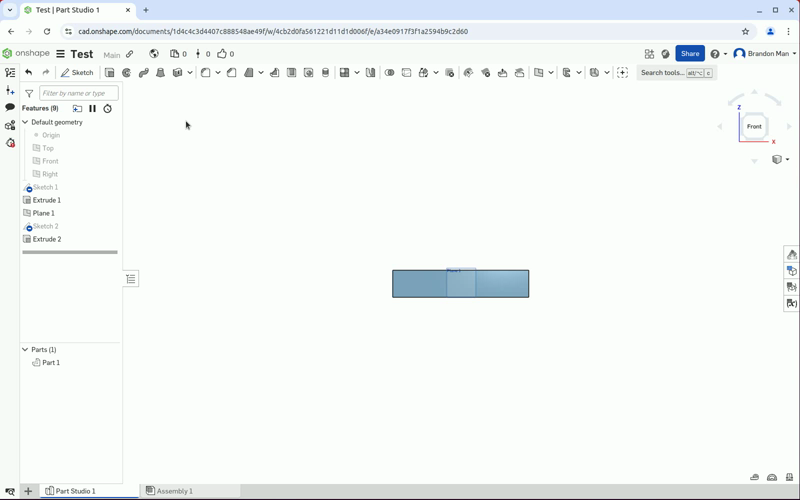
key(shift+h)
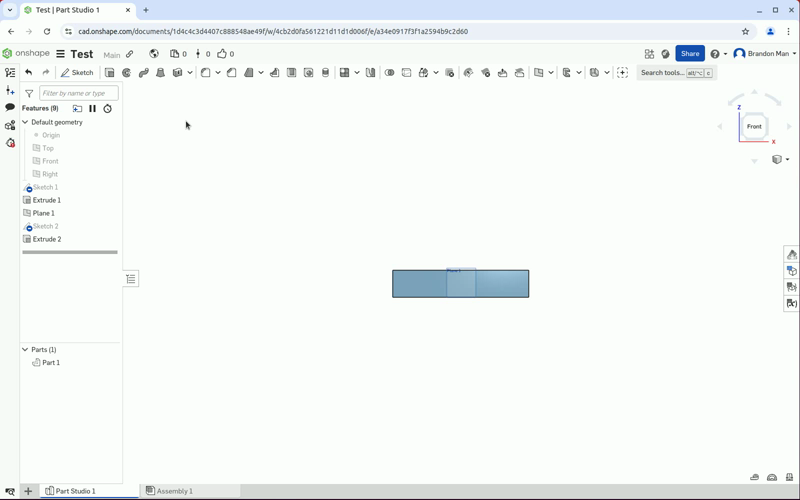
mouse_move(73, 189)
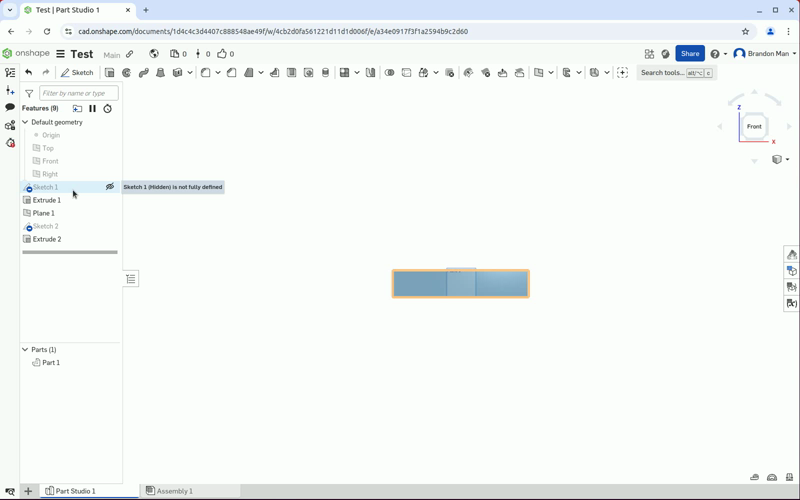
click(73, 189)
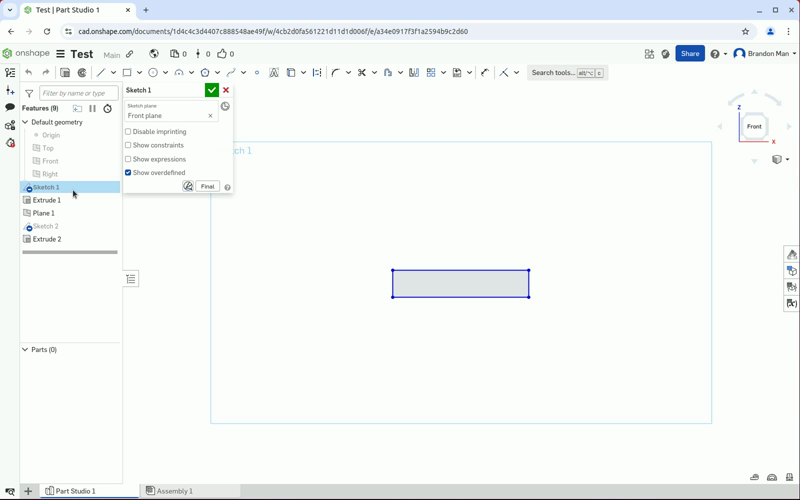
mouse_move(229, 92)
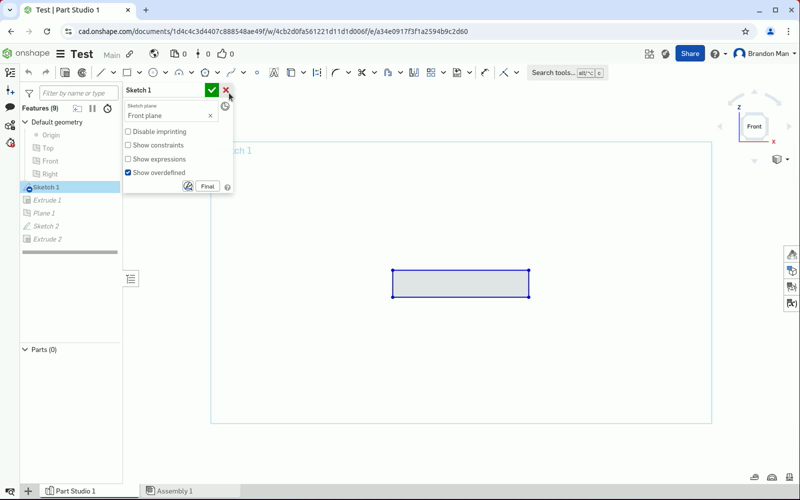
click(229, 92)
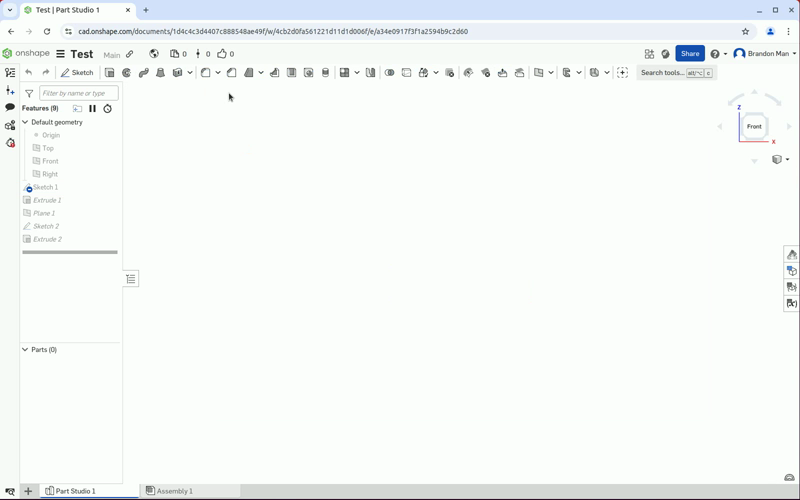
key(shift+s)
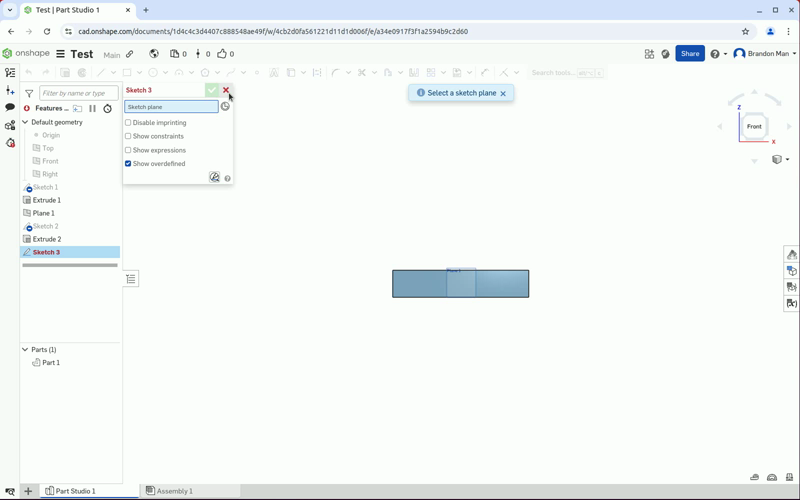
mouse_move(73, 215)
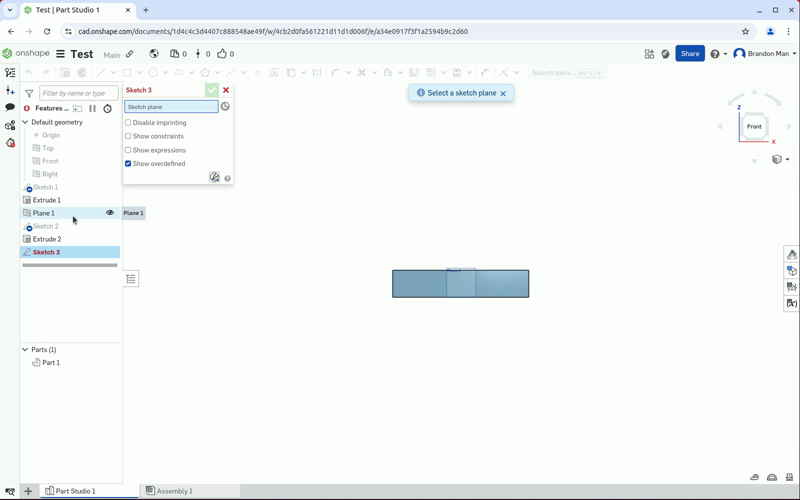
click(73, 215)
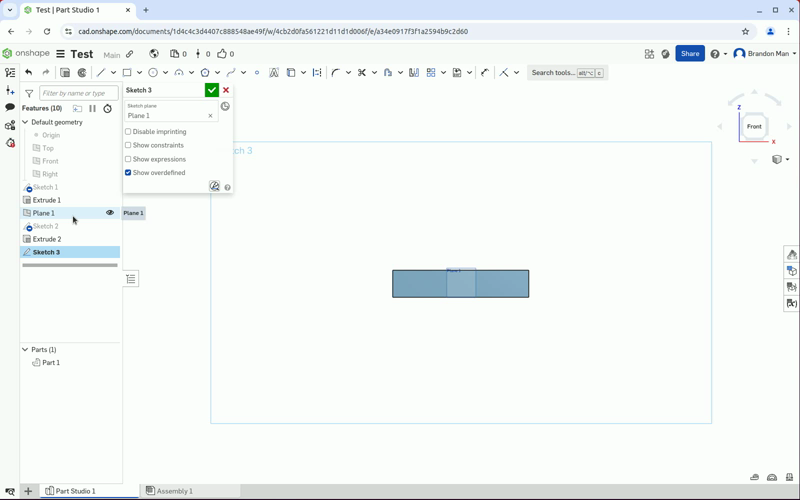
mouse_move(73, 352)
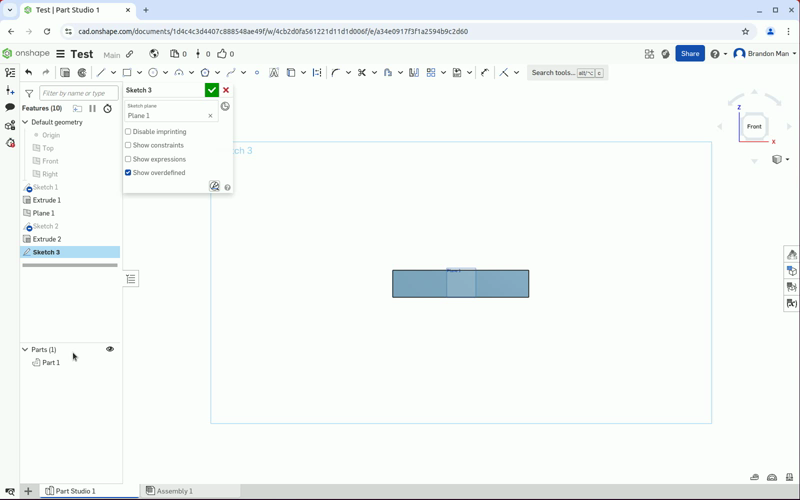
key(y)
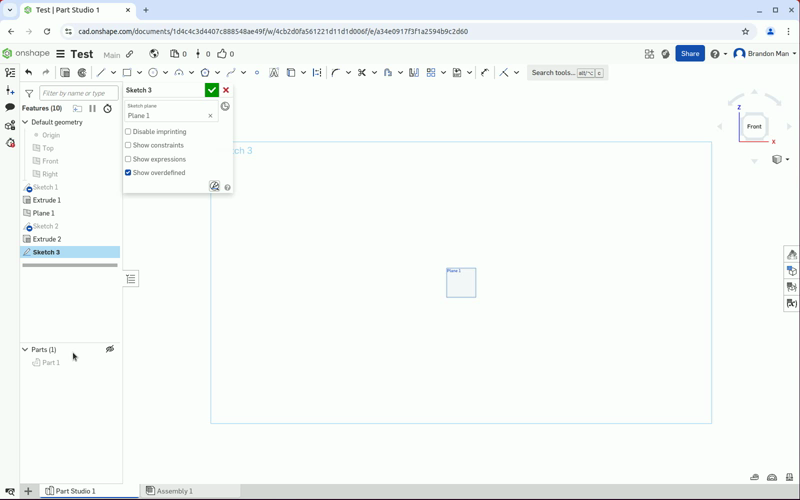
key(a)
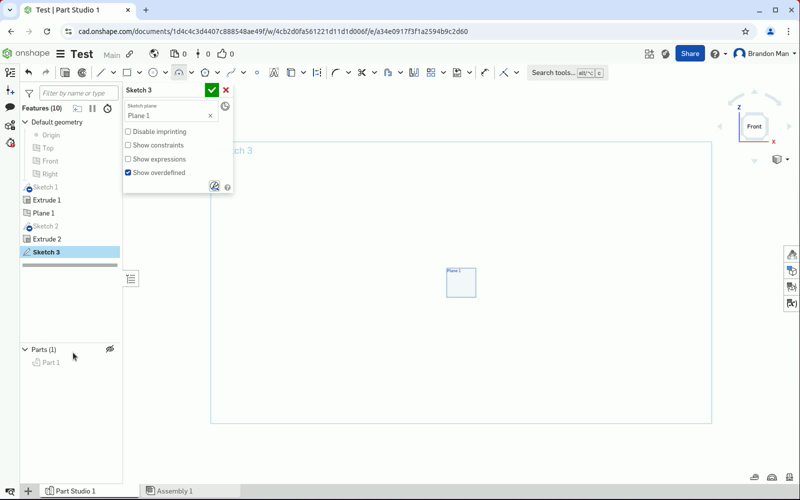
key_down(shift)
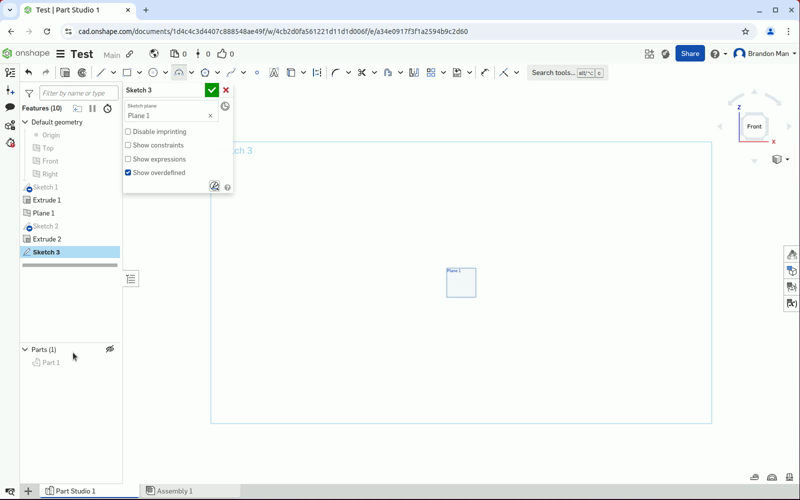
mouse_move(489, 268)
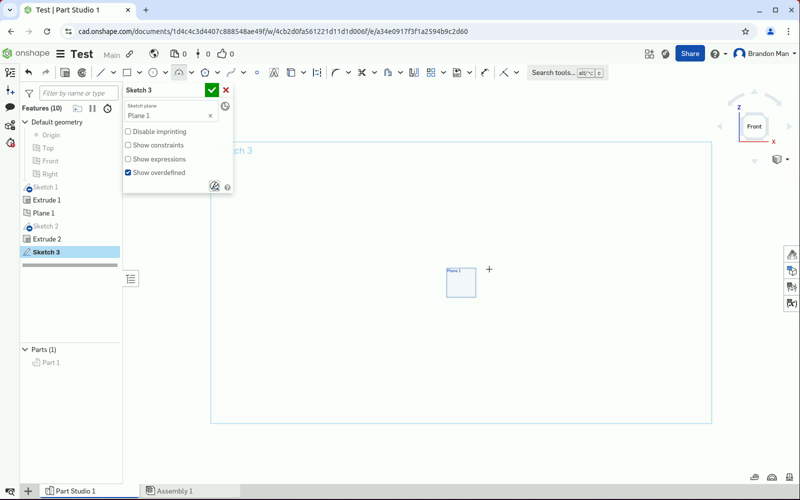
click(489, 268)
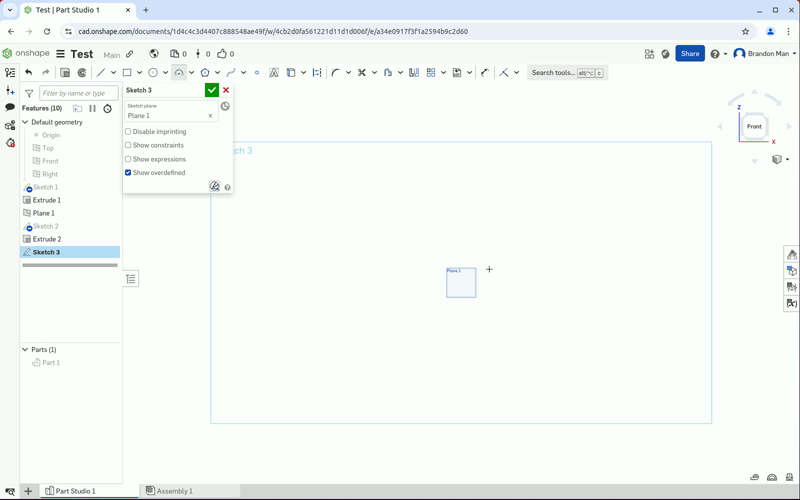
key_up(shift)
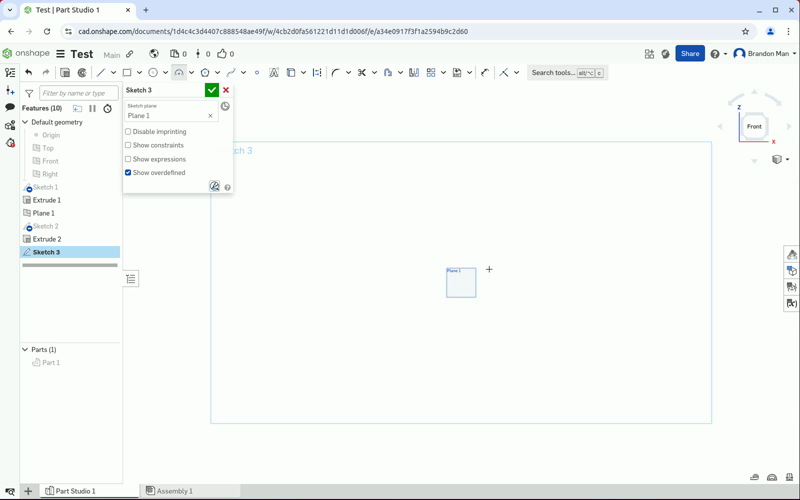
key_down(shift)
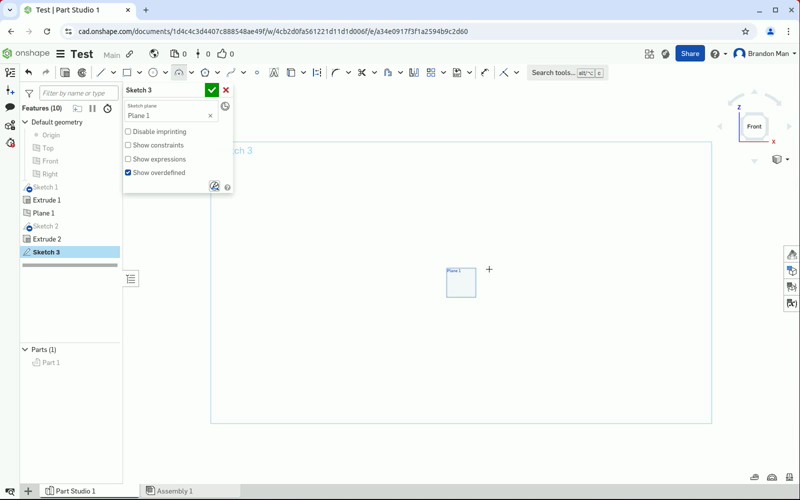
mouse_move(496, 268)
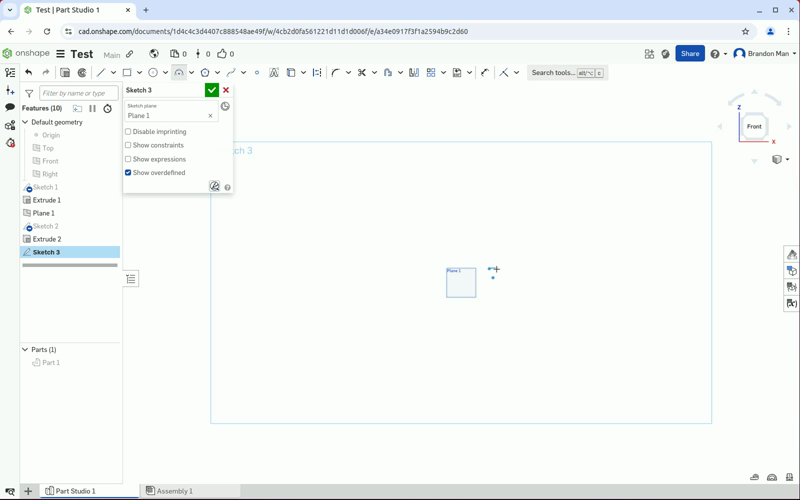
click(496, 268)
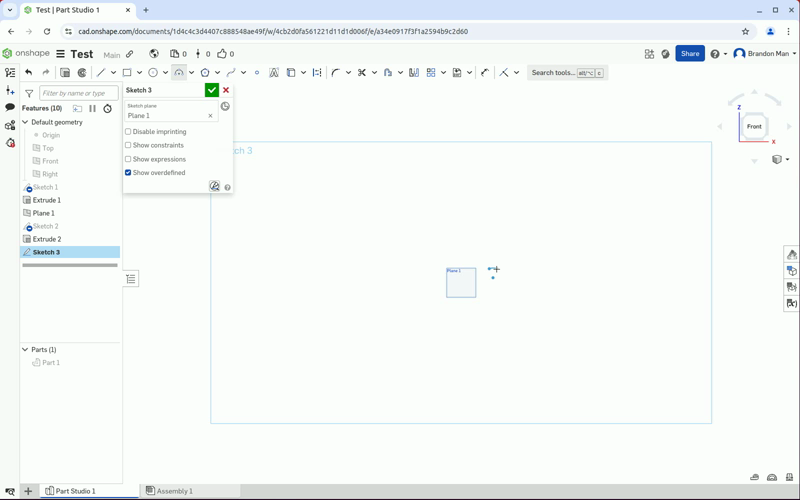
mouse_move(492, 274)
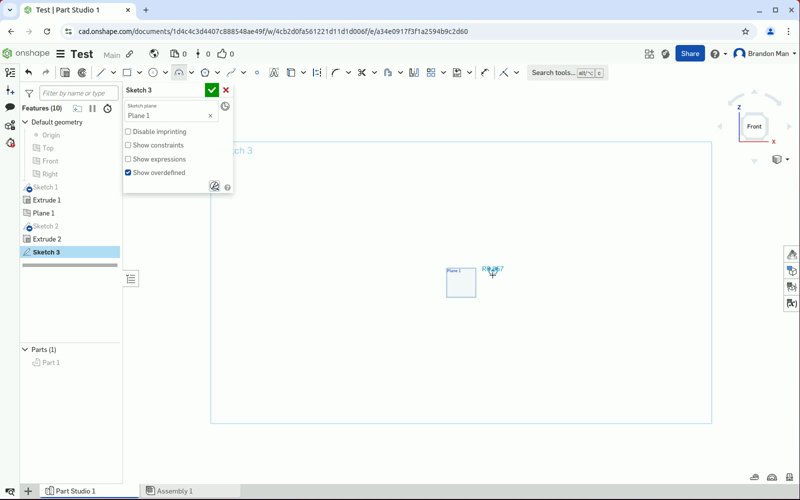
click(492, 274)
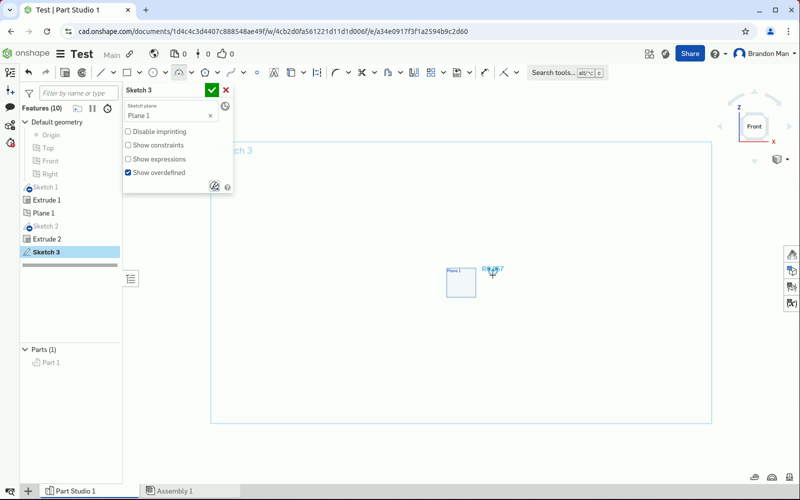
key_up(shift)
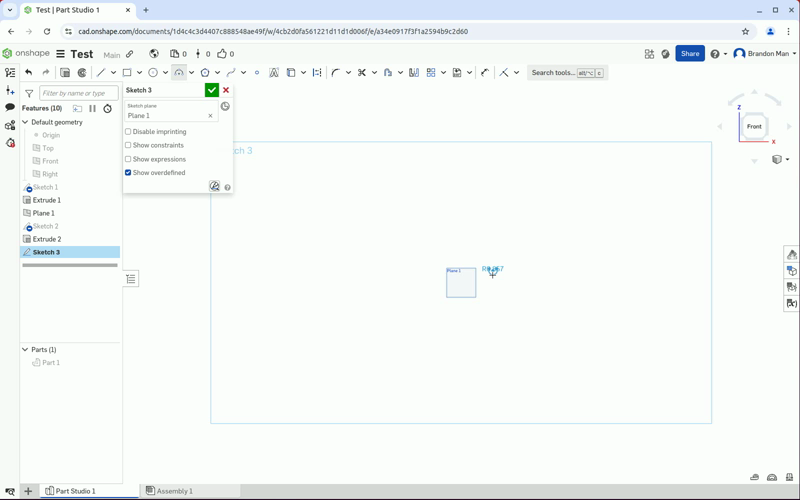
key(esc)
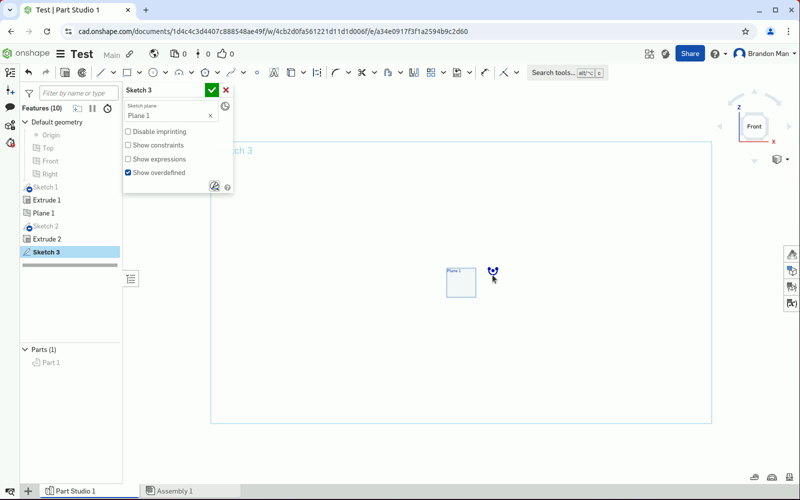
key(l)
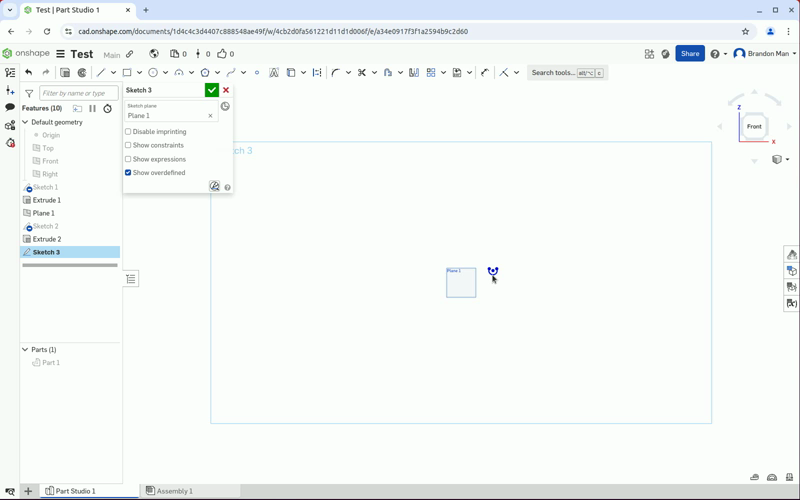
mouse_move(496, 268)
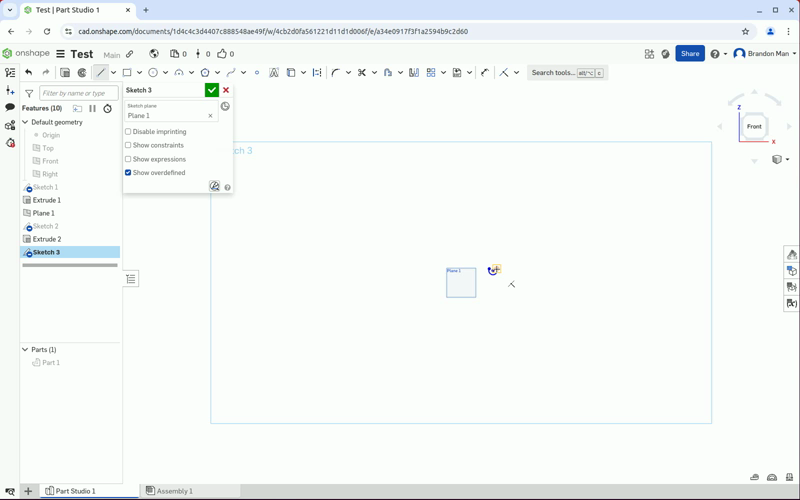
scroll(6)
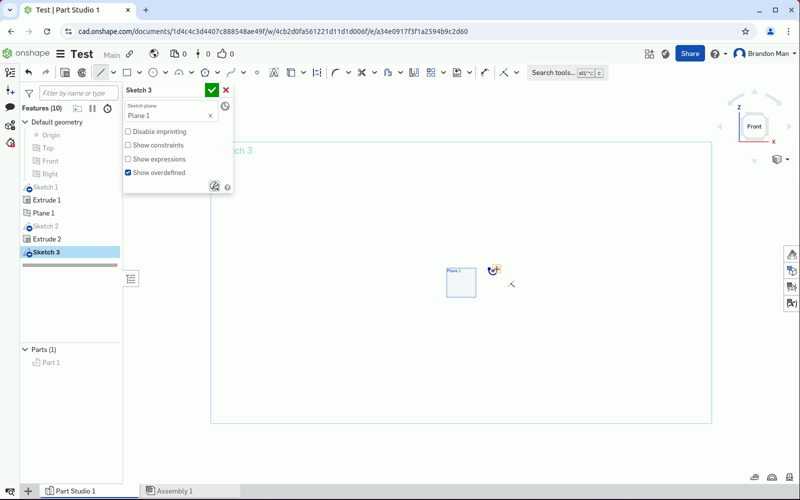
scroll(6)
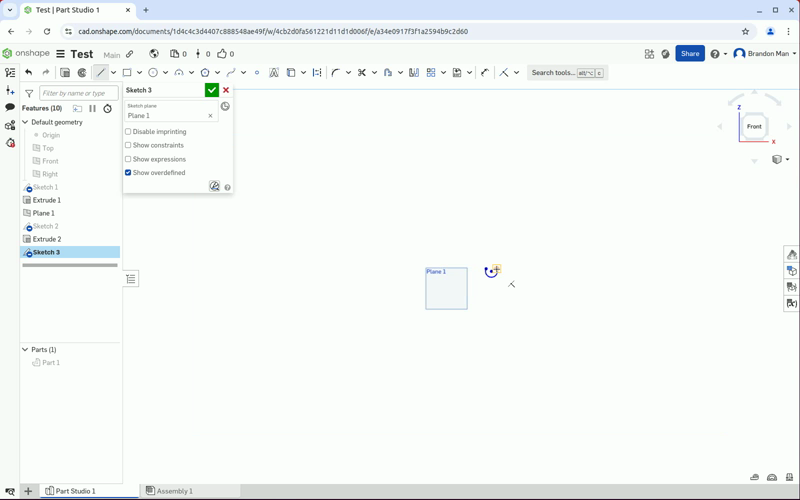
scroll(6)
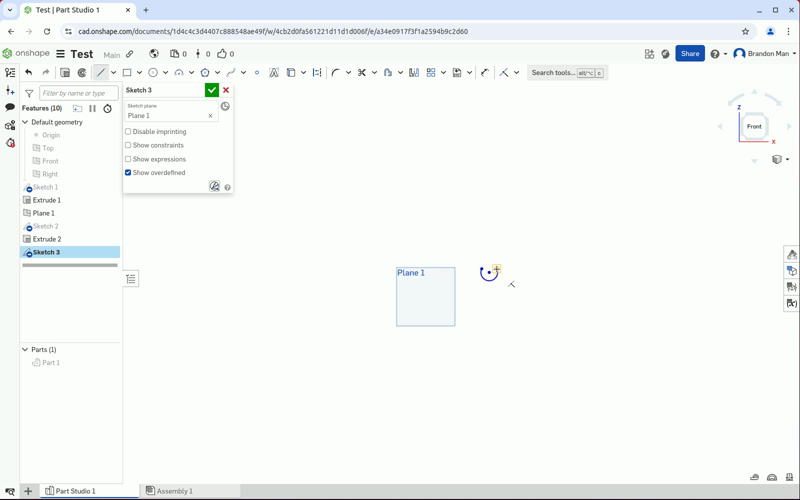
scroll(6)
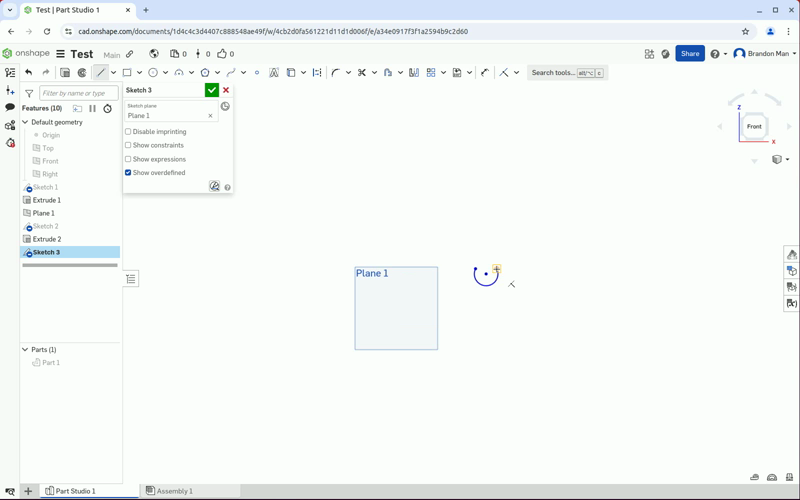
scroll(6)
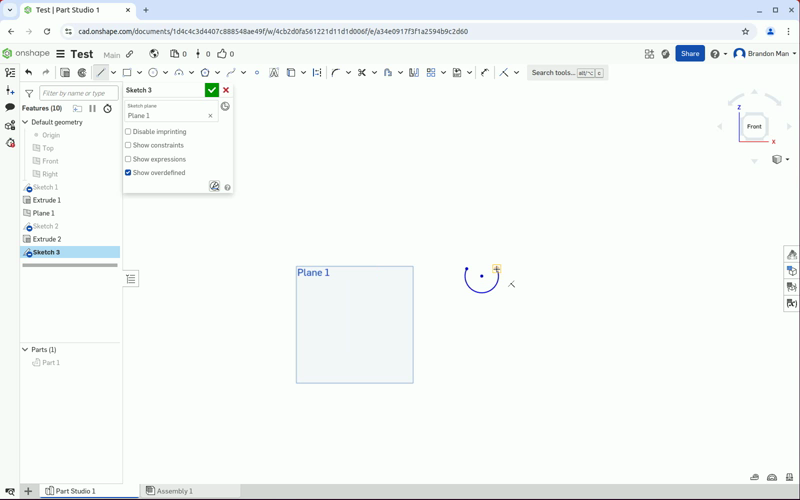
scroll(6)
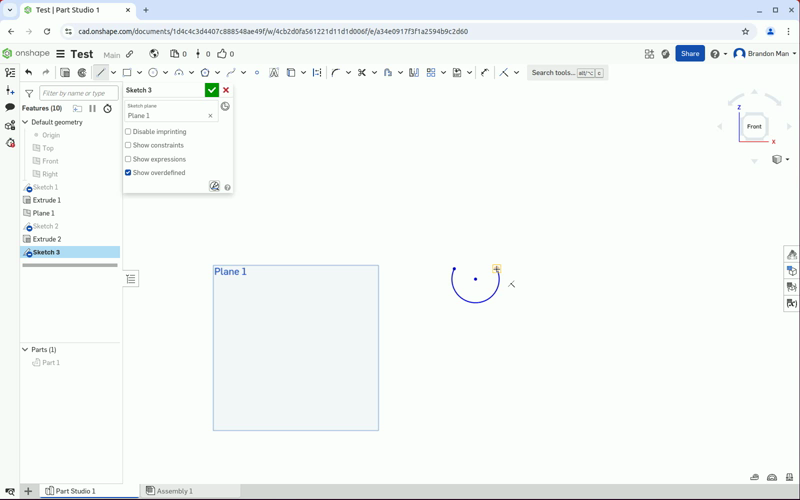
scroll(6)
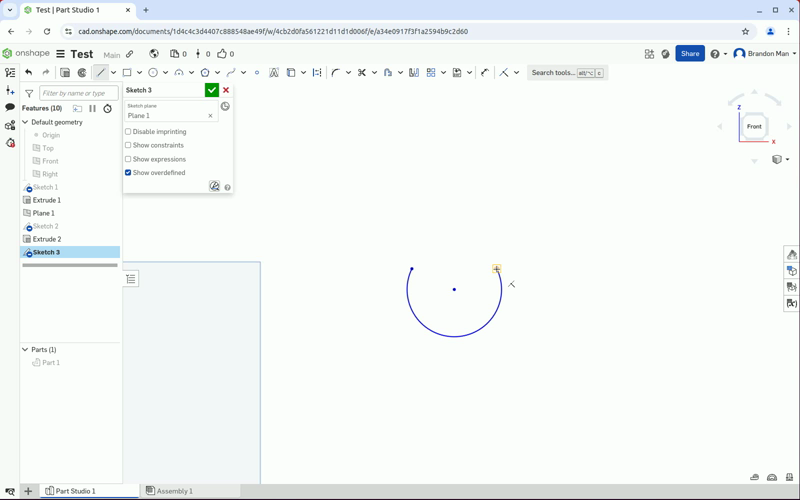
click(496, 268)
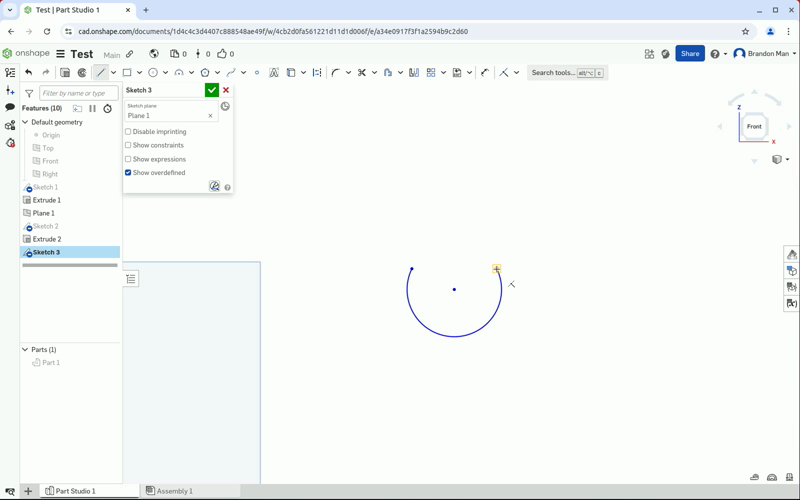
scroll(-6)
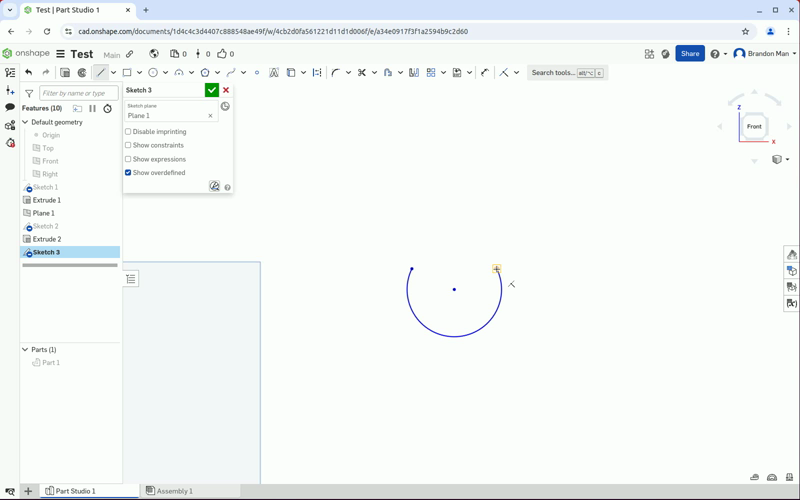
scroll(-6)
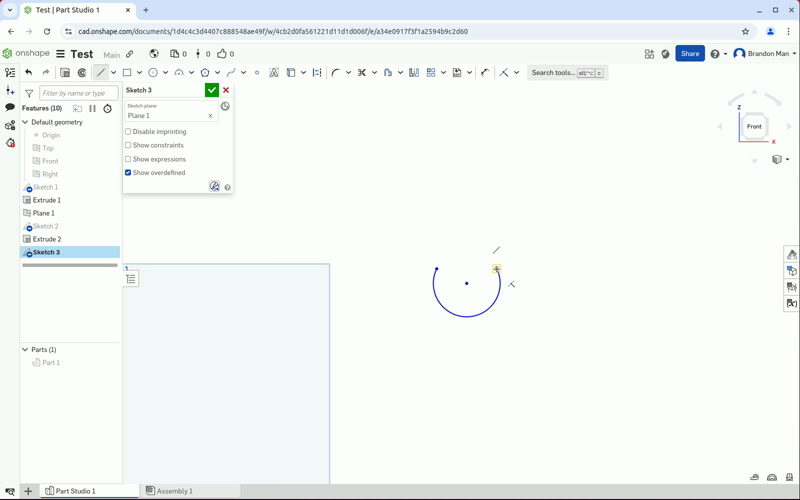
scroll(-6)
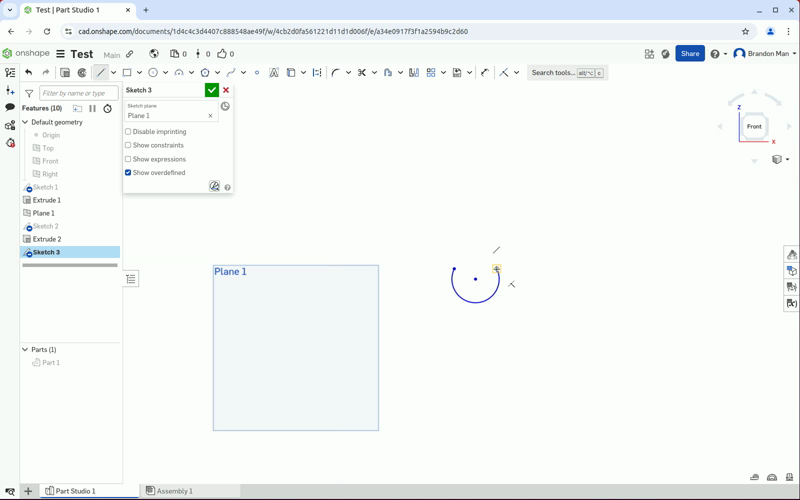
scroll(-6)
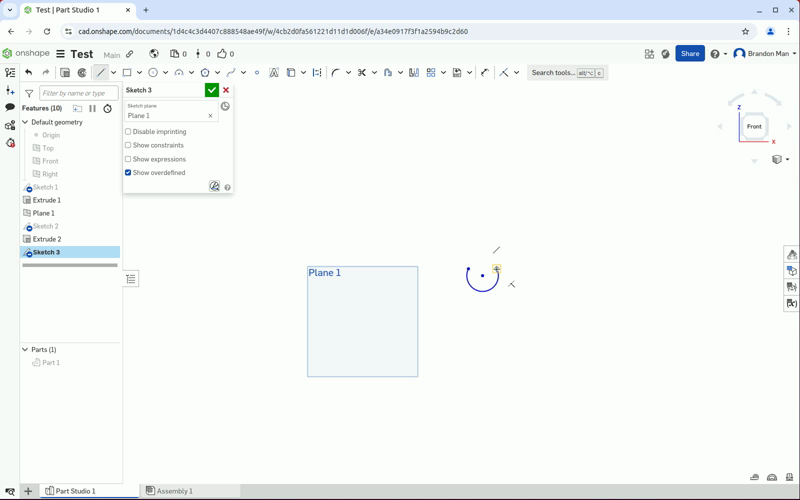
scroll(-6)
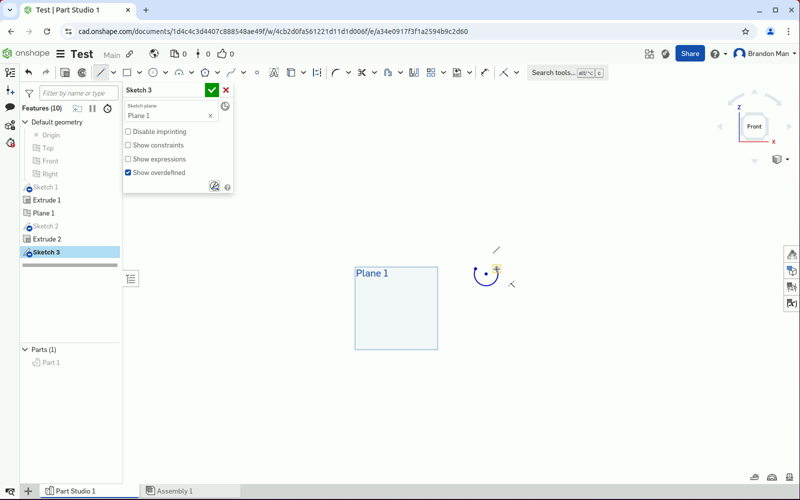
scroll(-6)
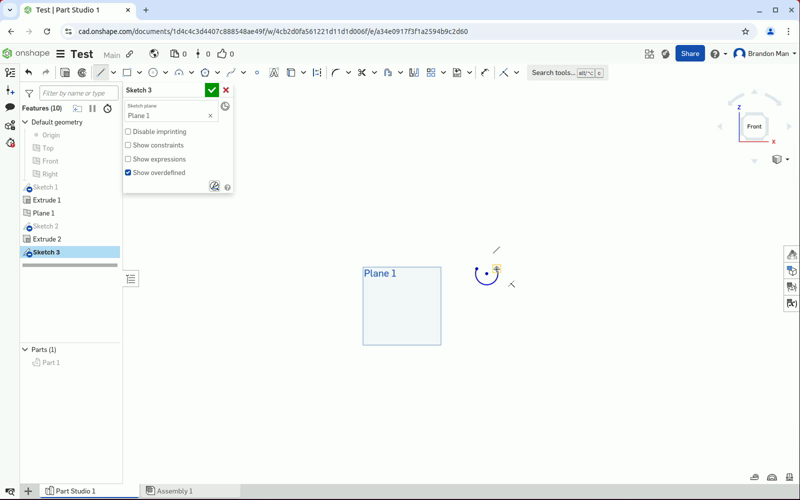
scroll(-6)
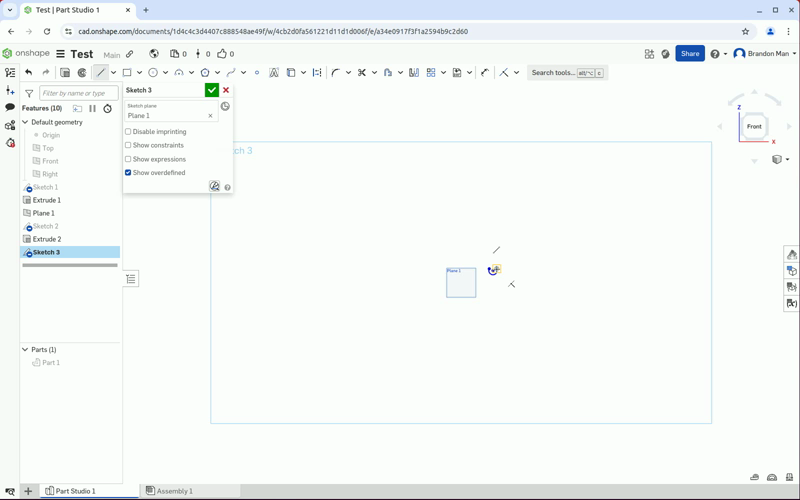
mouse_move(526, 268)
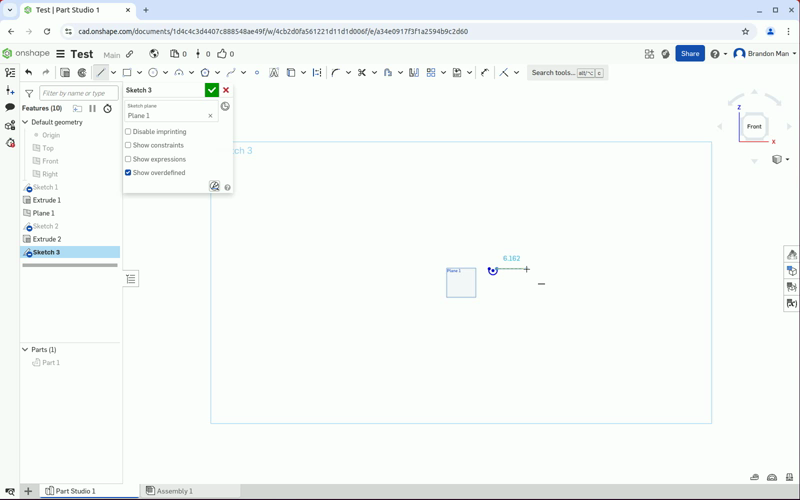
key_down(shift)
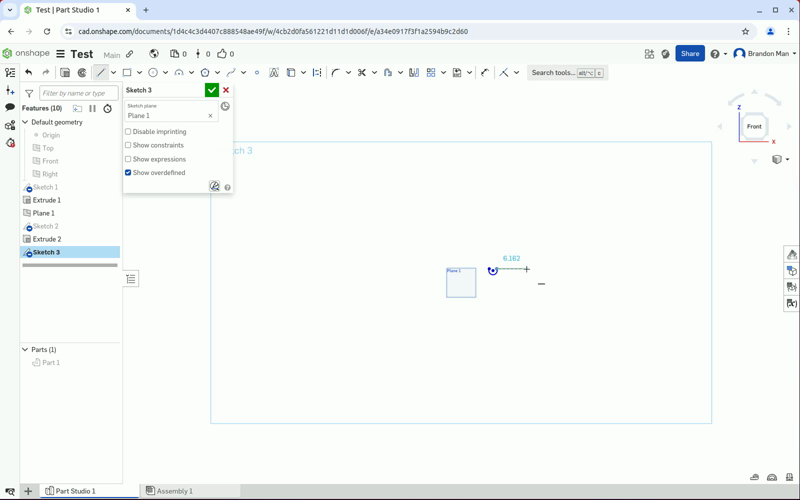
mouse_move(489, 268)
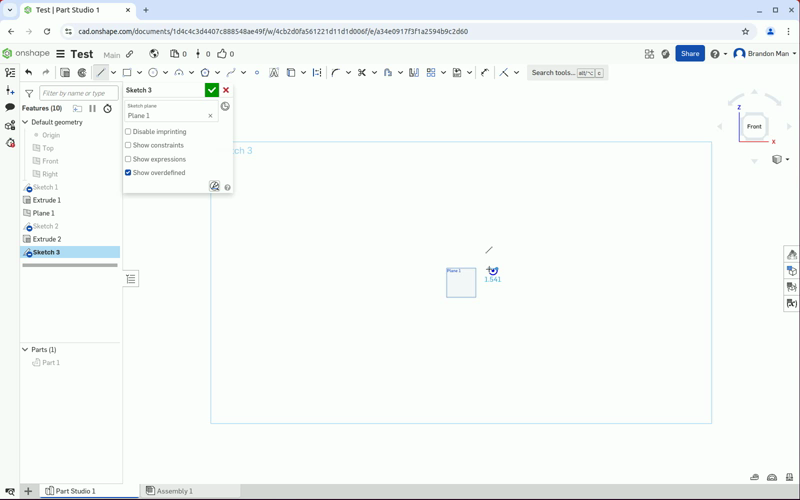
scroll(6)
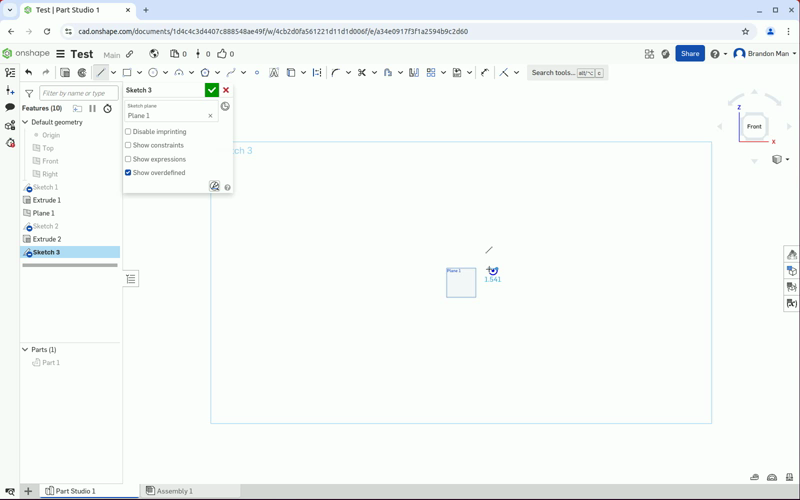
scroll(6)
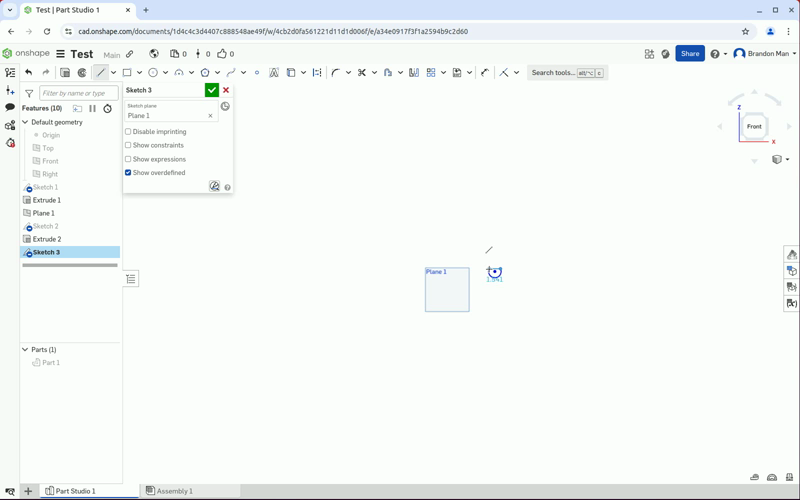
scroll(6)
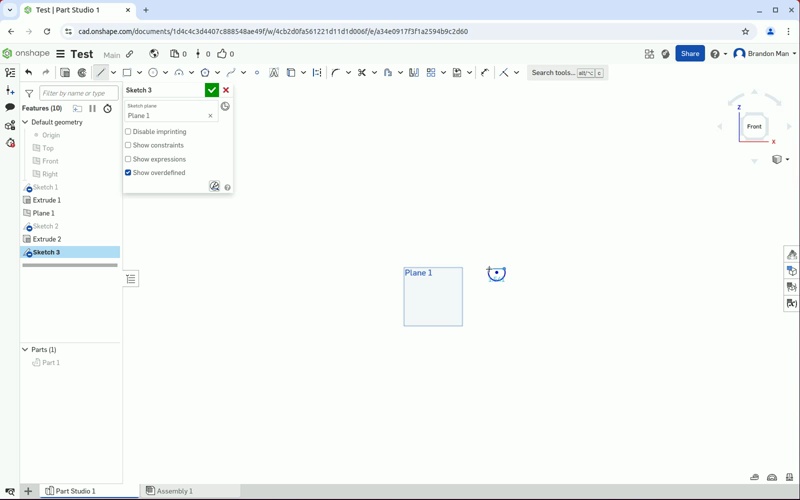
scroll(6)
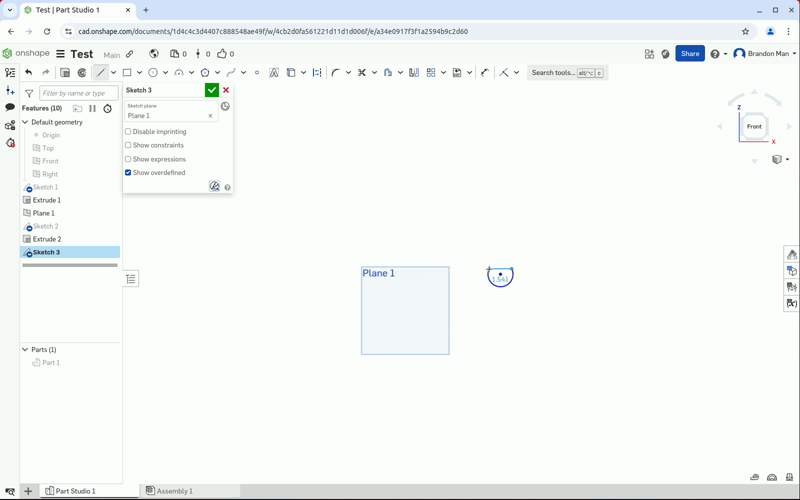
scroll(6)
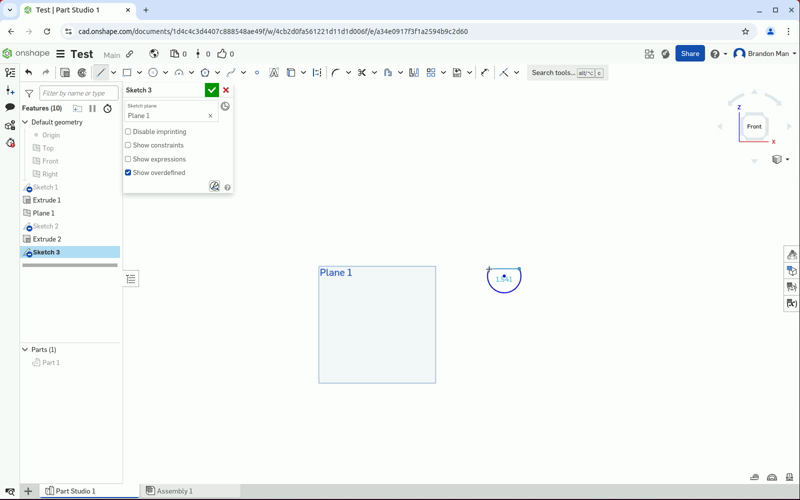
scroll(6)
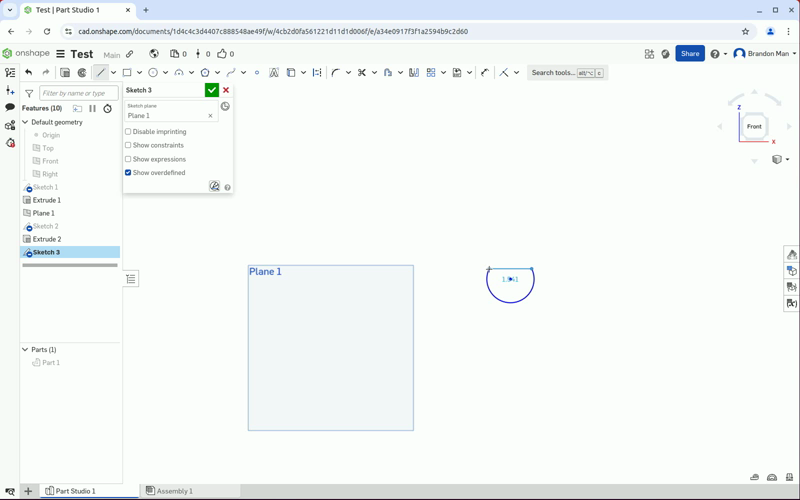
scroll(6)
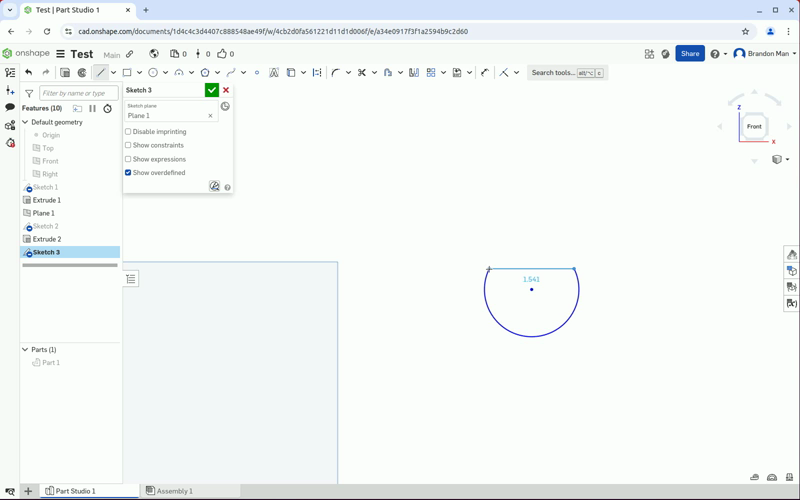
key_up(shift)
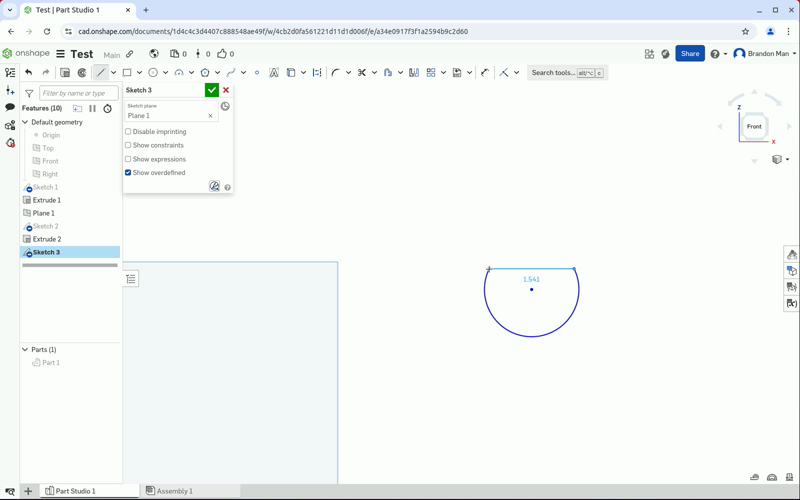
click(489, 268)
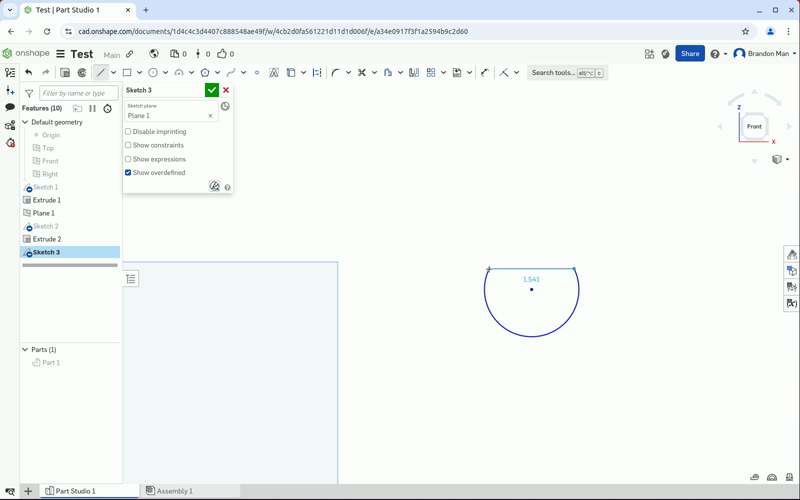
scroll(-6)
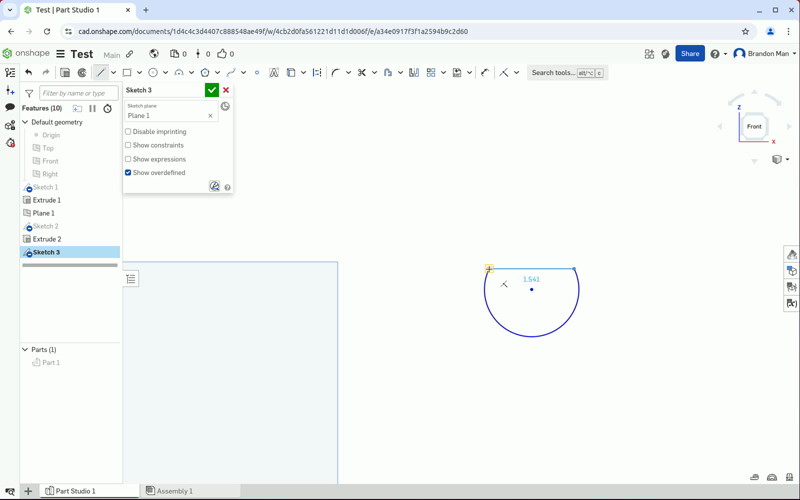
scroll(-6)
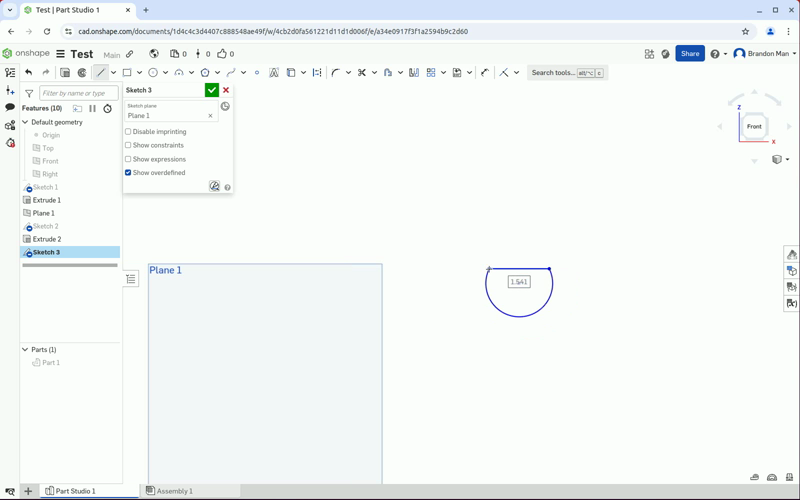
scroll(-6)
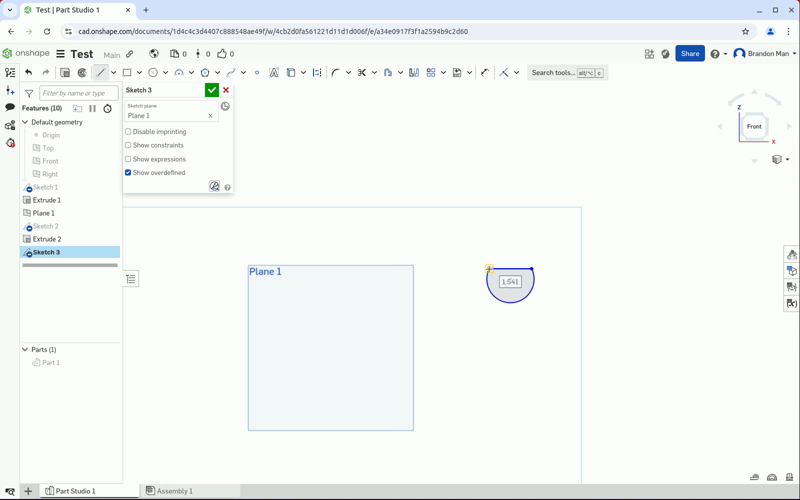
scroll(-6)
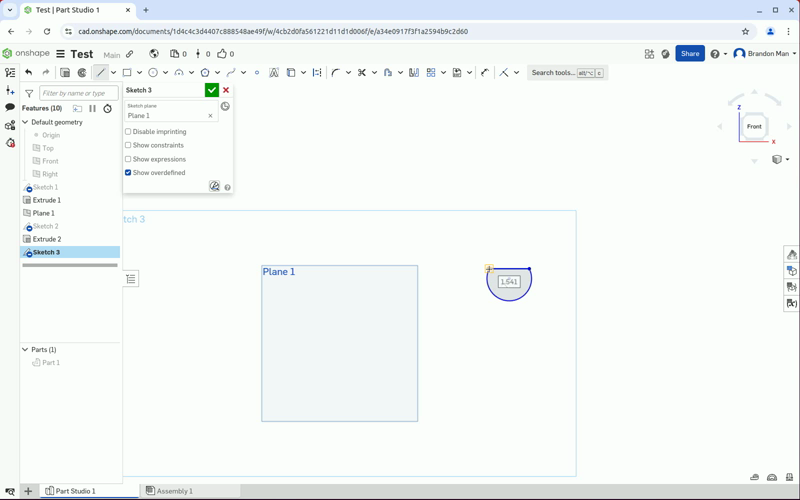
scroll(-6)
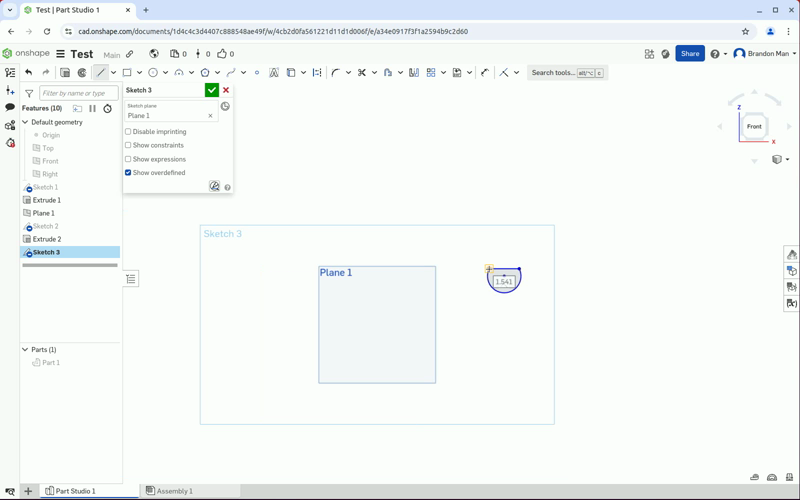
scroll(-6)
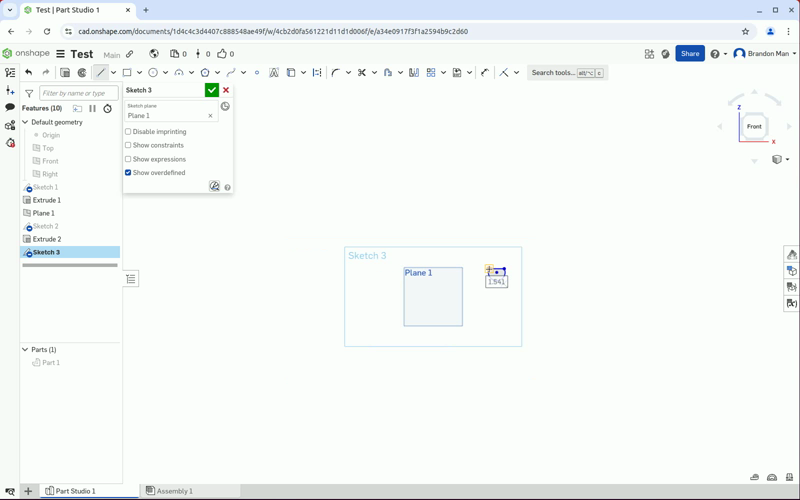
scroll(-6)
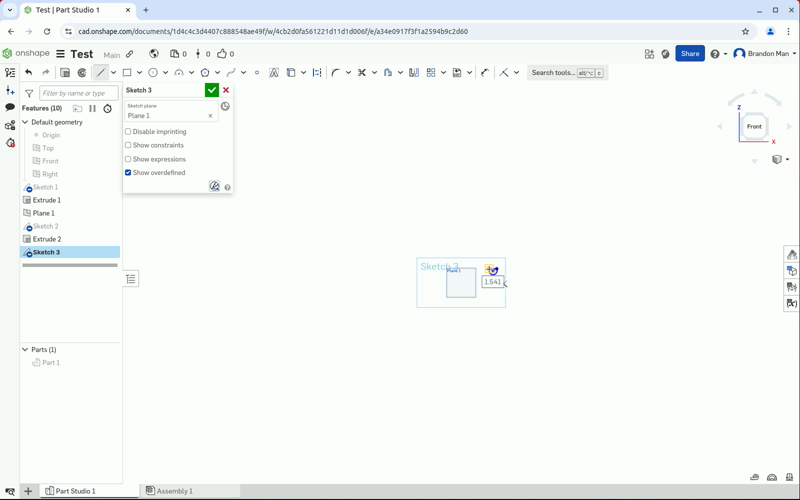
key(esc)
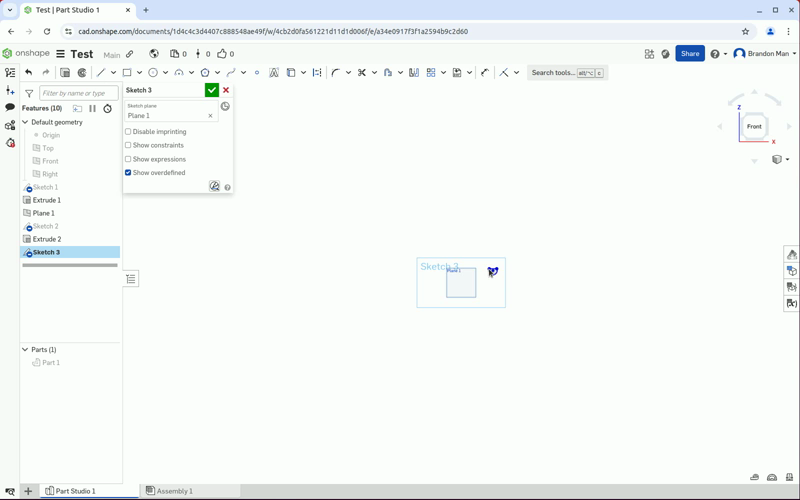
mouse_move(490, 273)
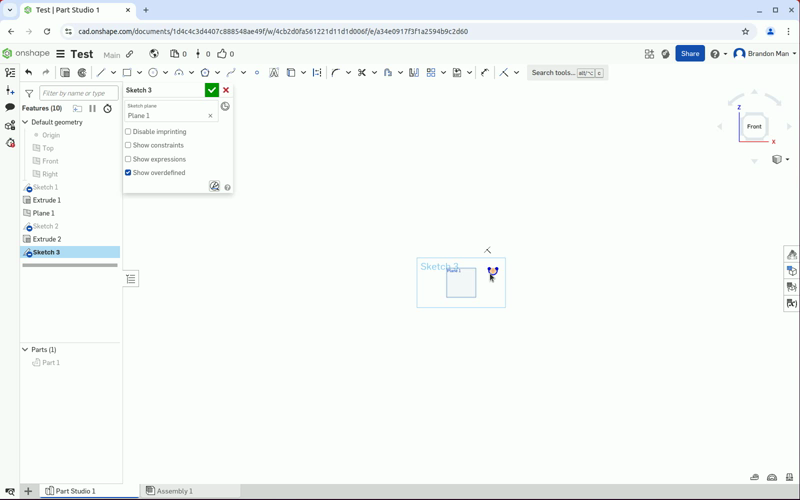
scroll(6)
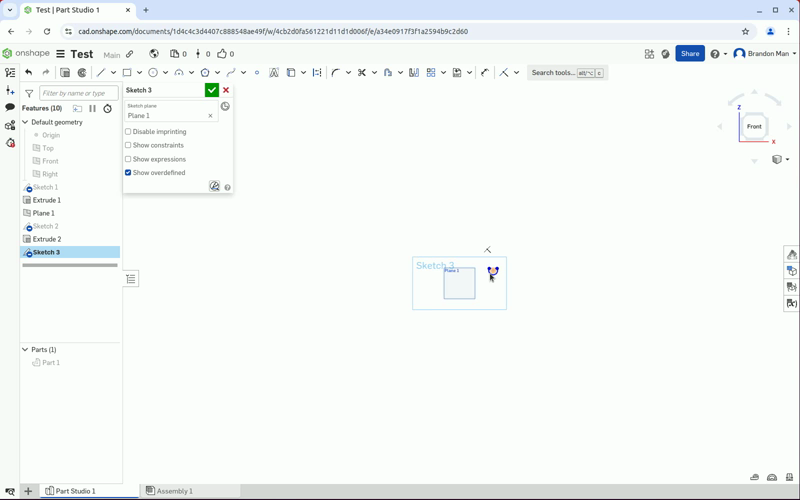
scroll(6)
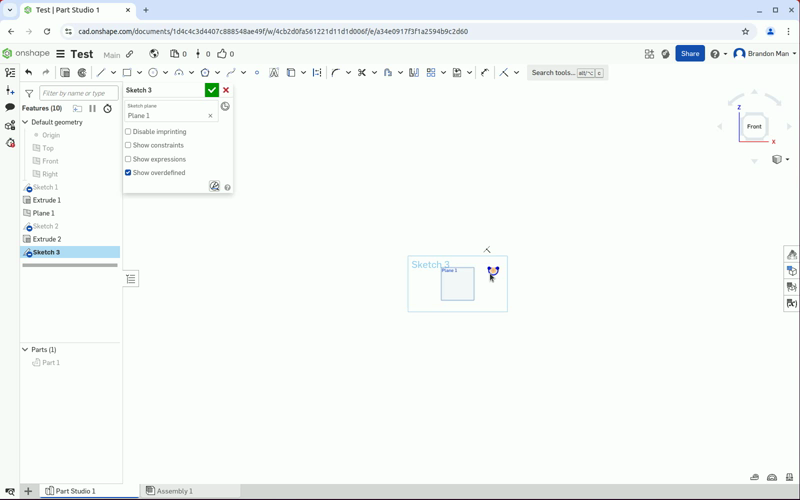
scroll(6)
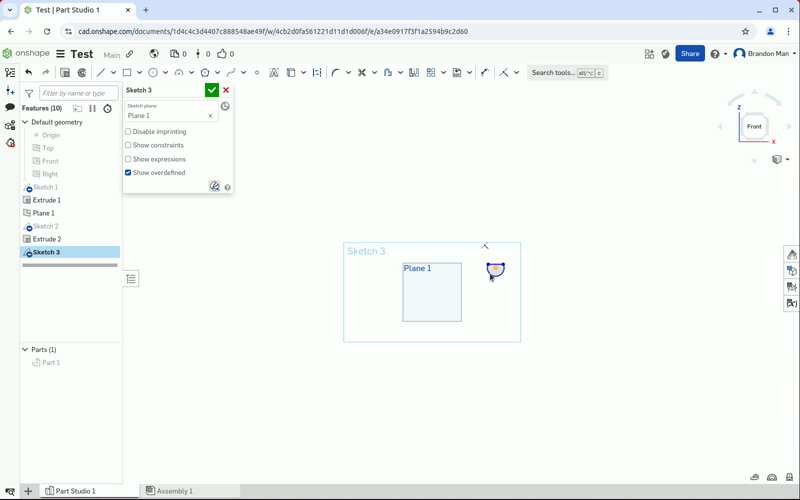
scroll(6)
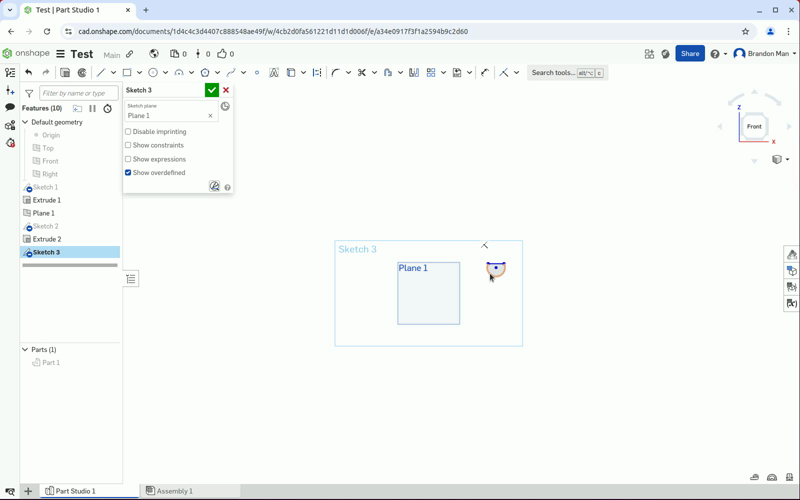
scroll(6)
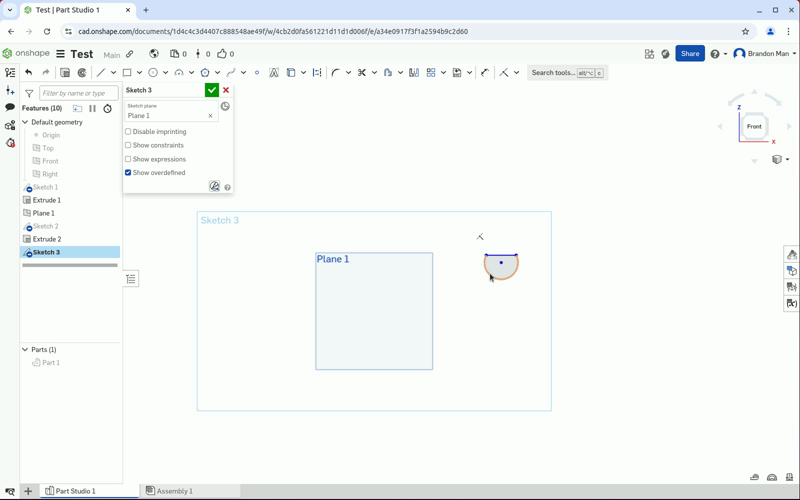
scroll(6)
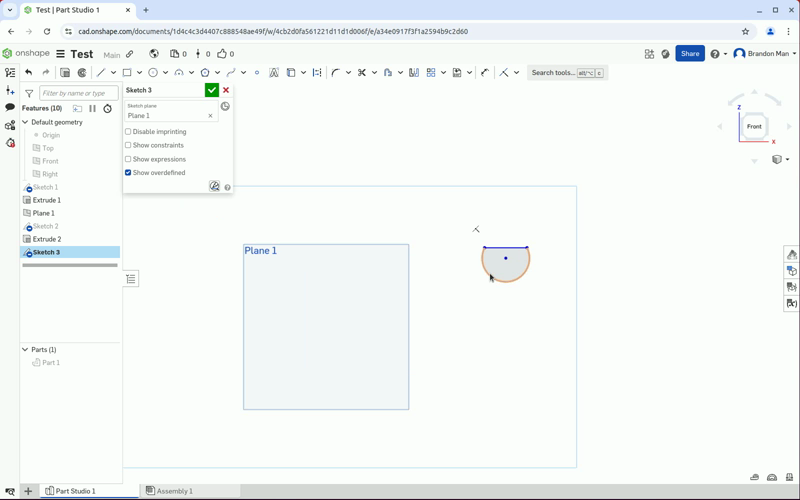
scroll(6)
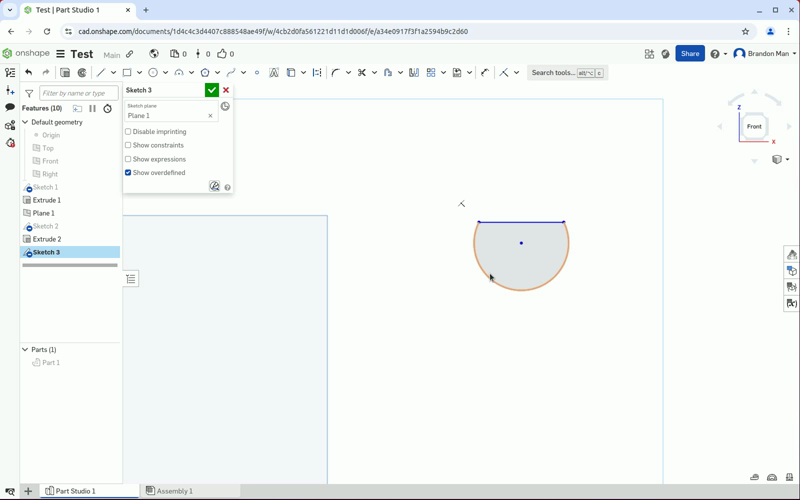
click(490, 273)
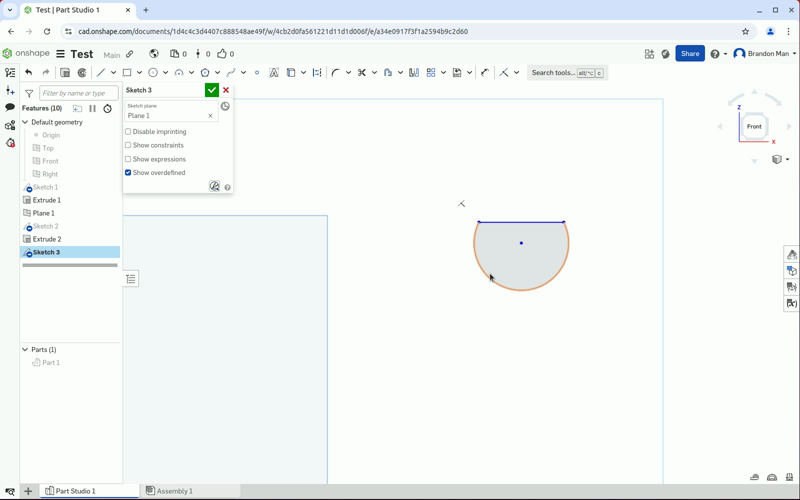
scroll(-6)
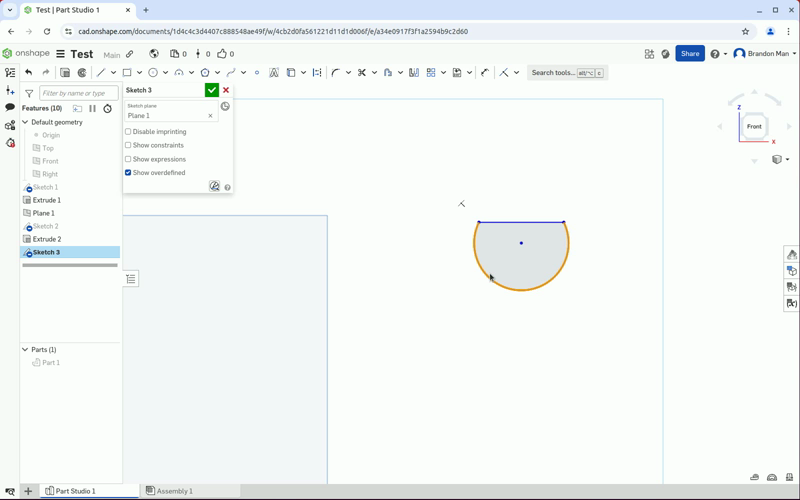
scroll(-6)
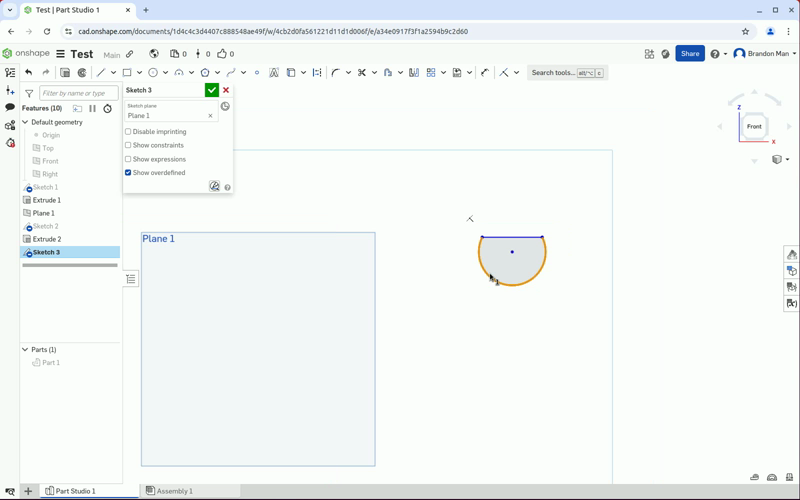
scroll(-6)
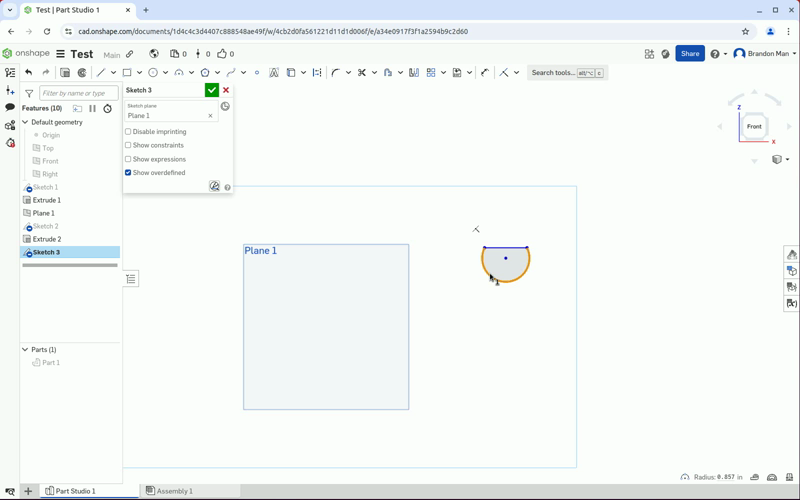
scroll(-6)
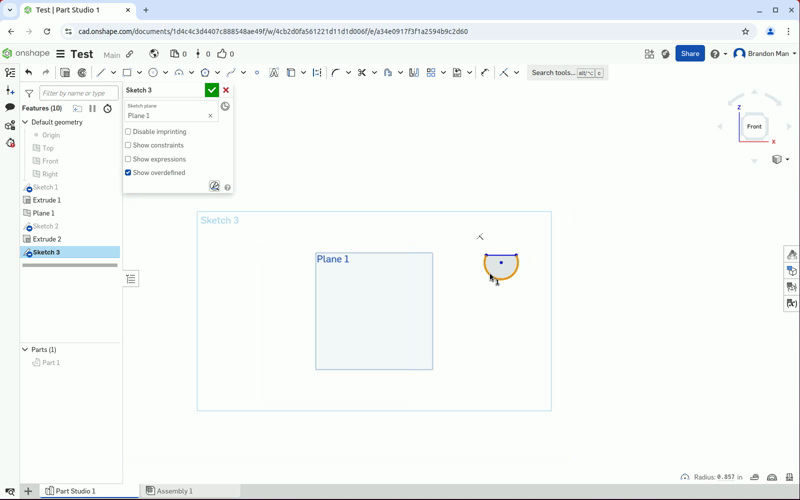
scroll(-6)
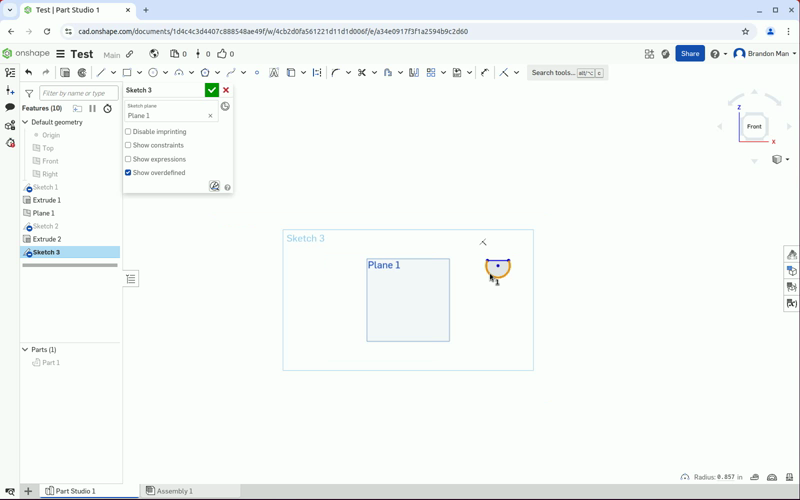
scroll(-6)
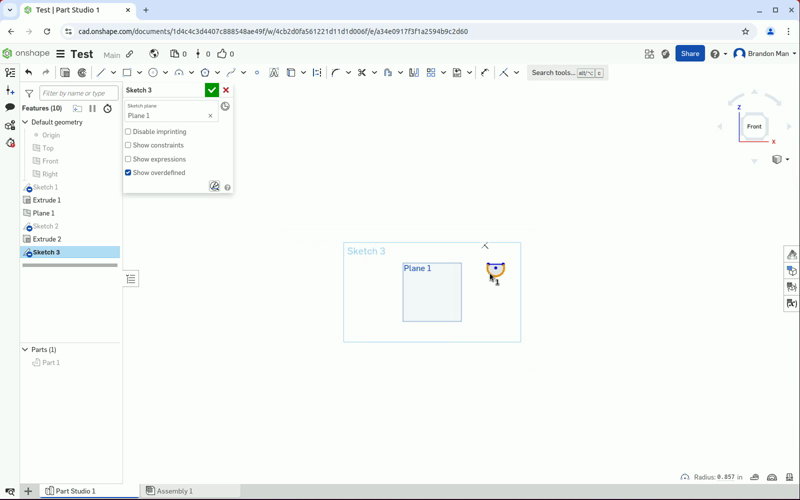
scroll(-6)
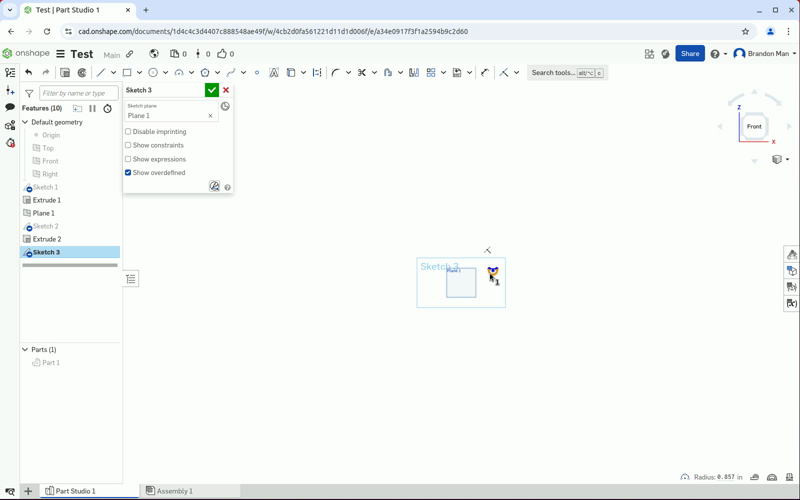
mouse_move(73, 352)
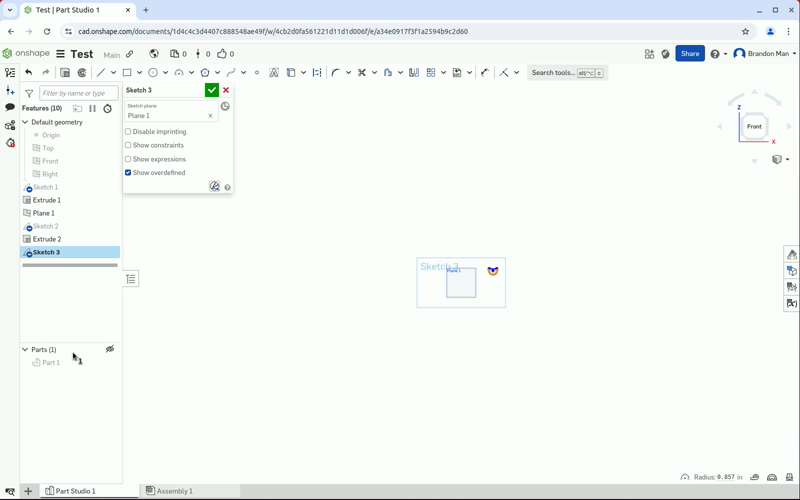
key(shift+y)
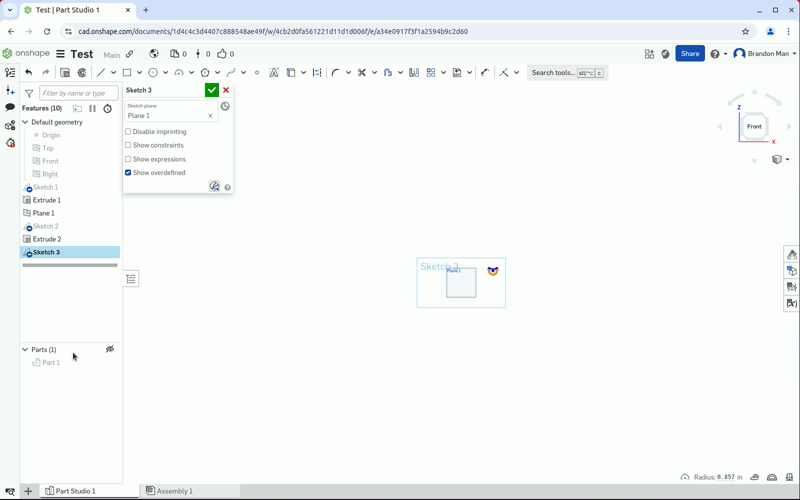
key(shift+e)
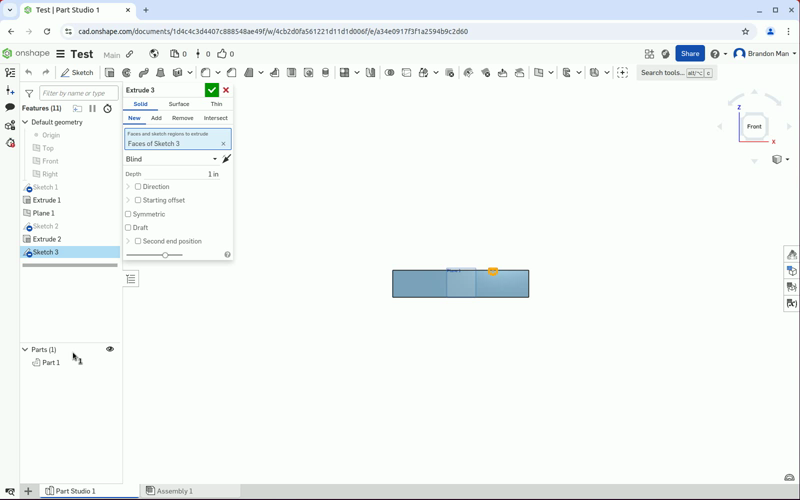
mouse_move(143, 106)
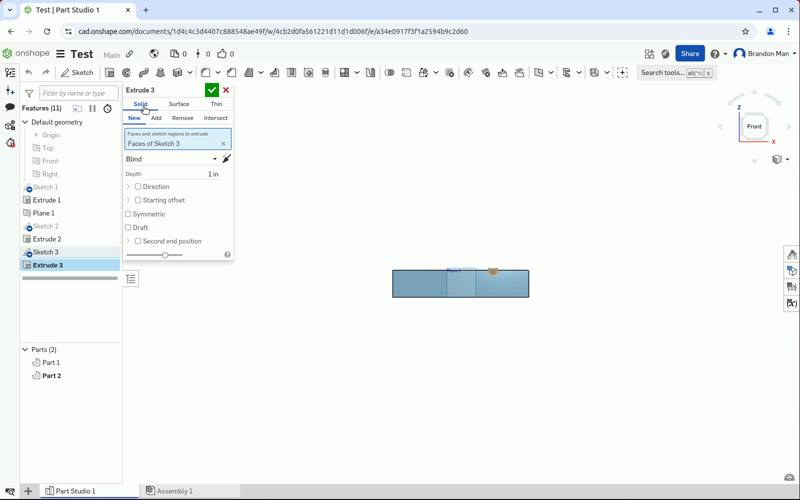
click(143, 106)
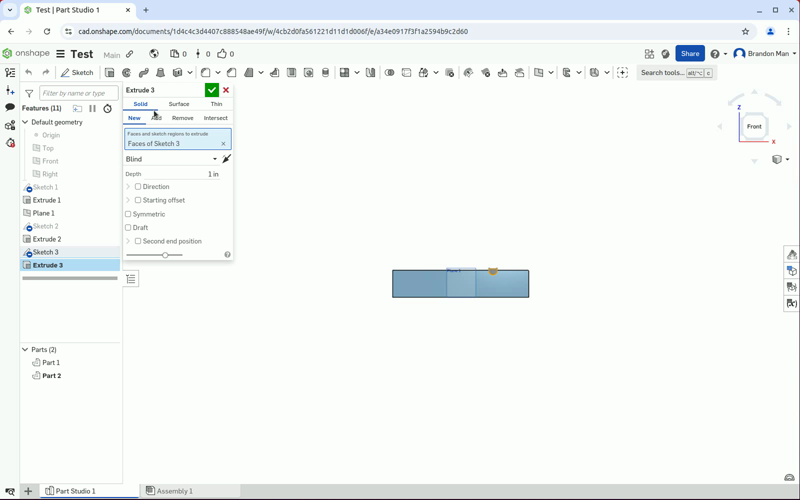
mouse_move(186, 120)
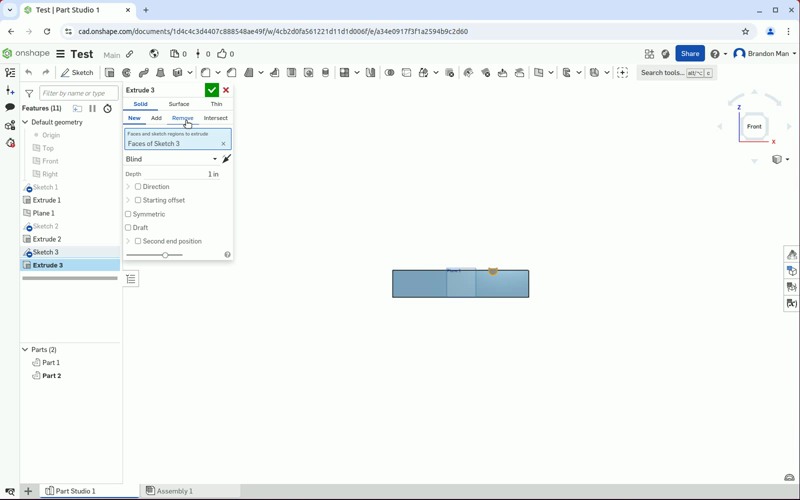
click(186, 120)
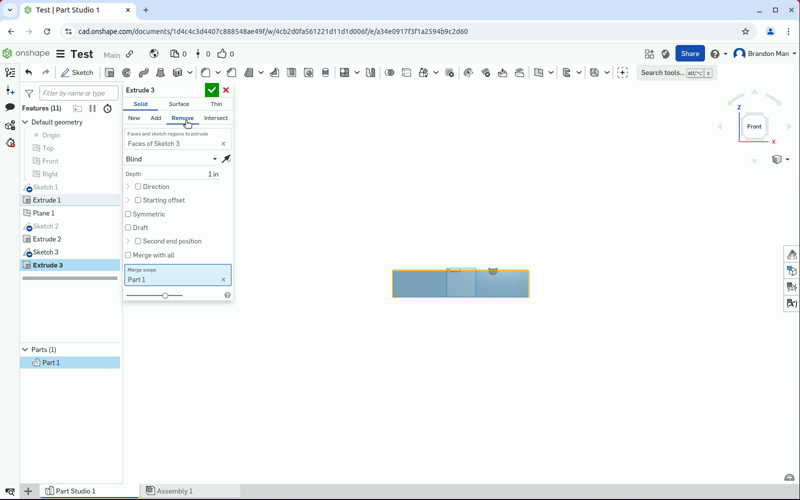
key(tab, 4)
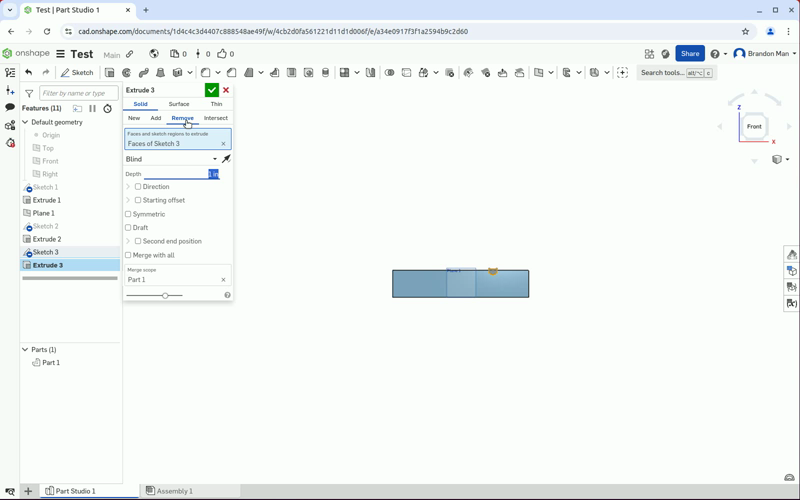
text(1.444)
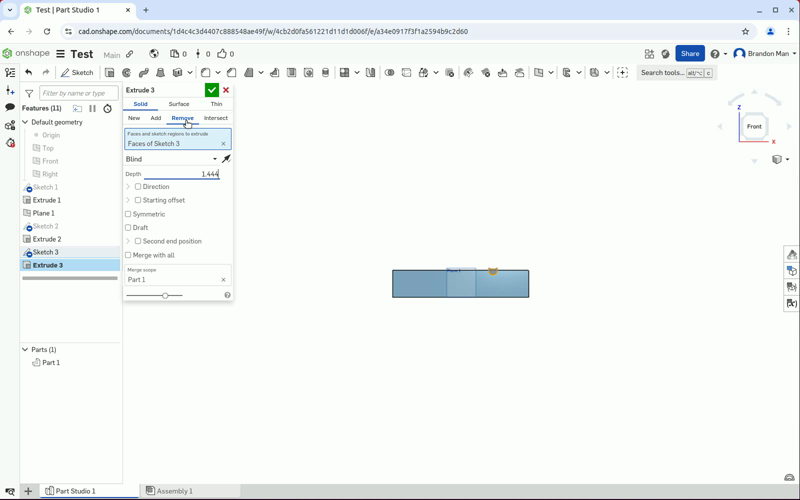
key(tab, 6)
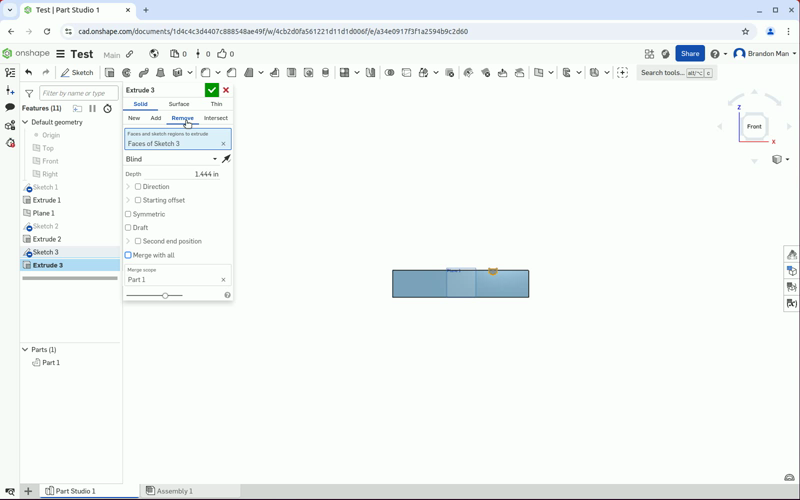
key(space)
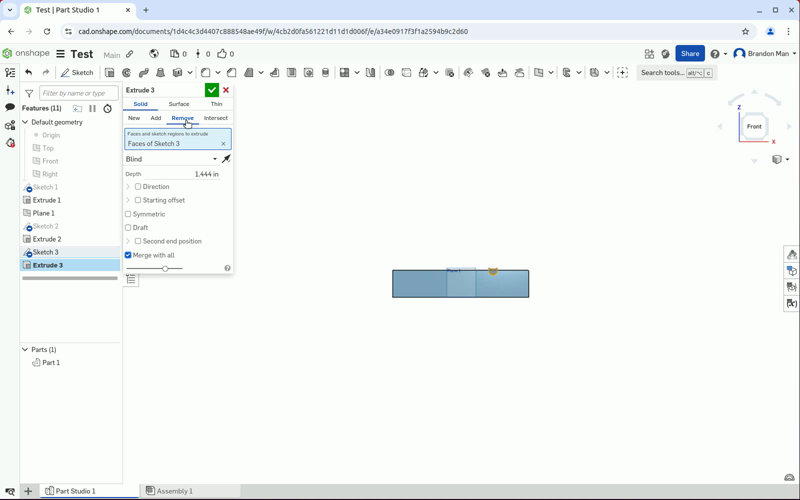
key(enter)
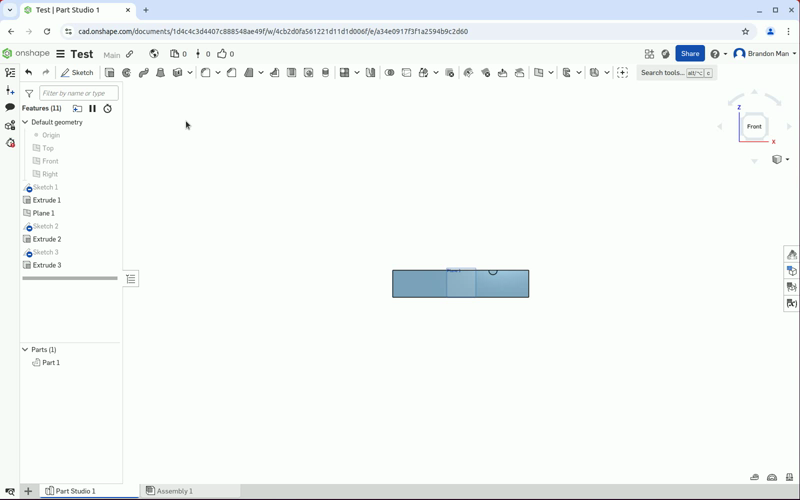
key(shift+h)
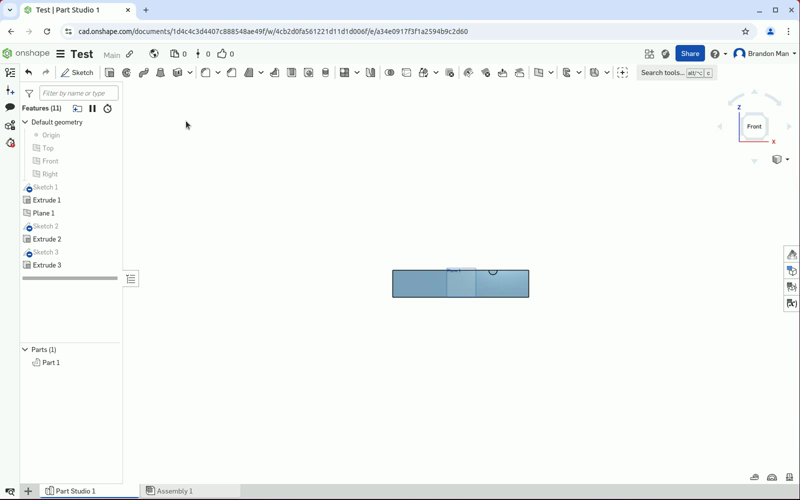
key(shift+h)
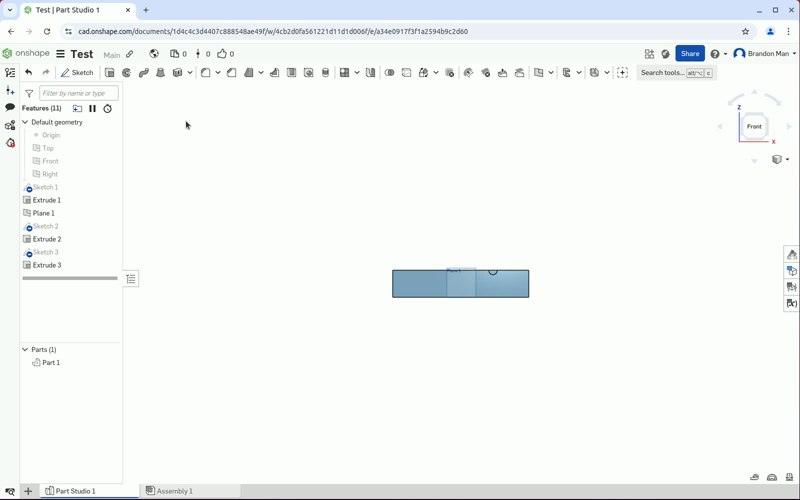
mouse_move(73, 189)
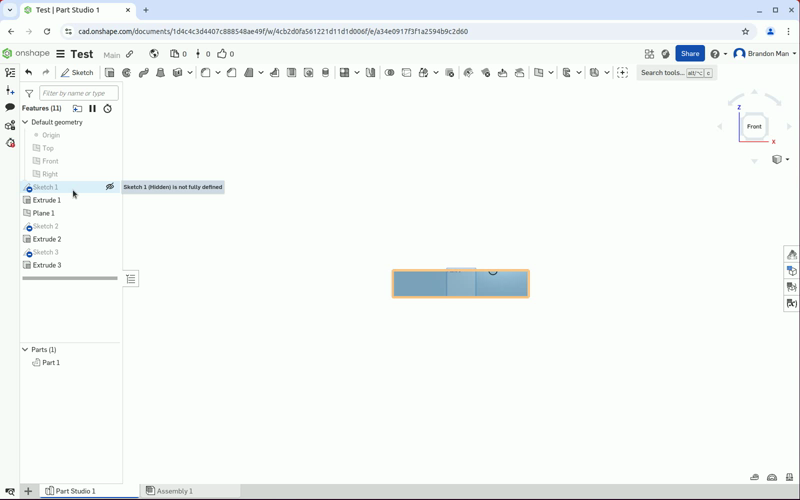
click(73, 189)
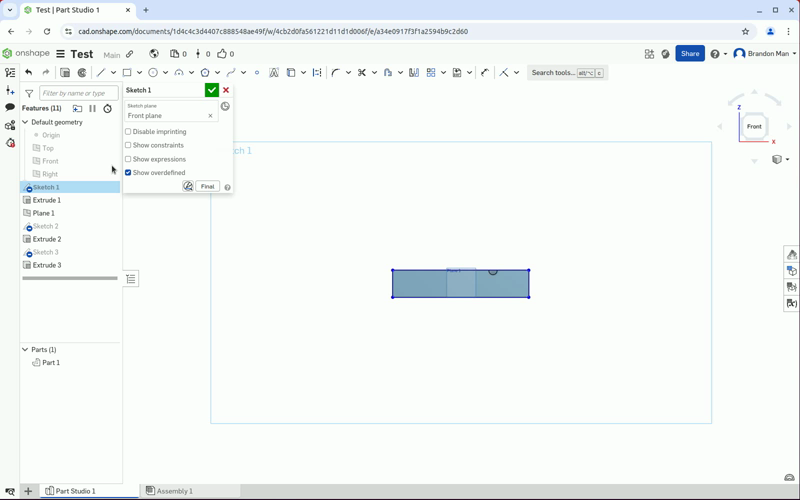
mouse_move(229, 92)
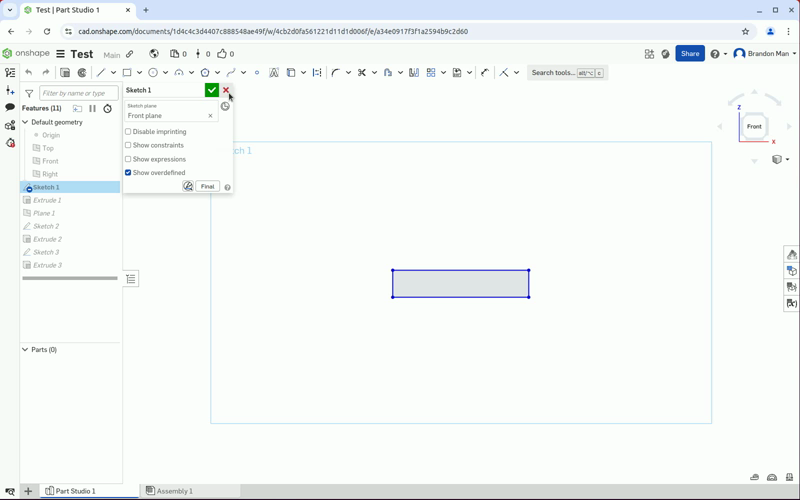
click(229, 92)
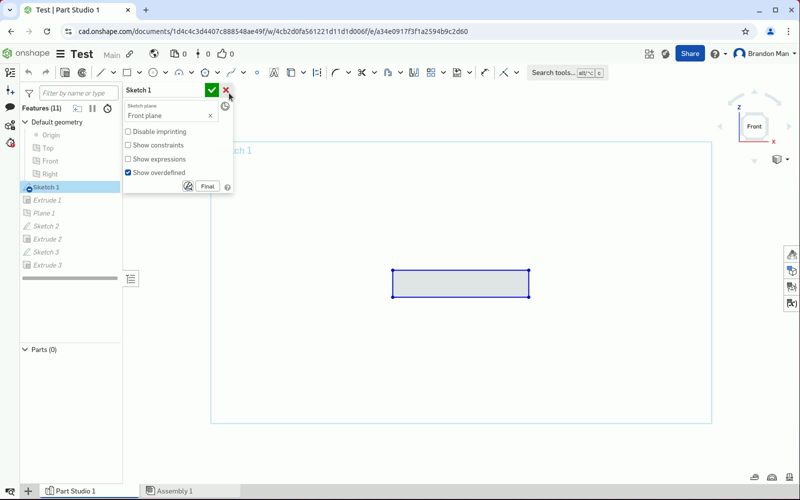
key(shift+s)
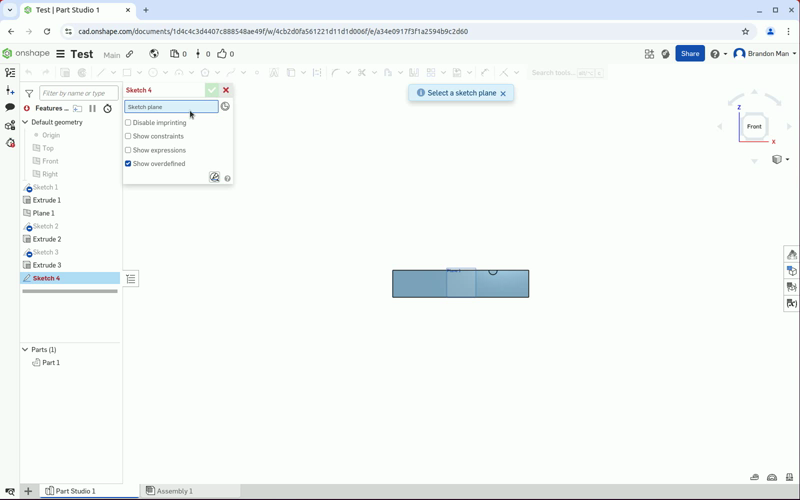
mouse_move(73, 163)
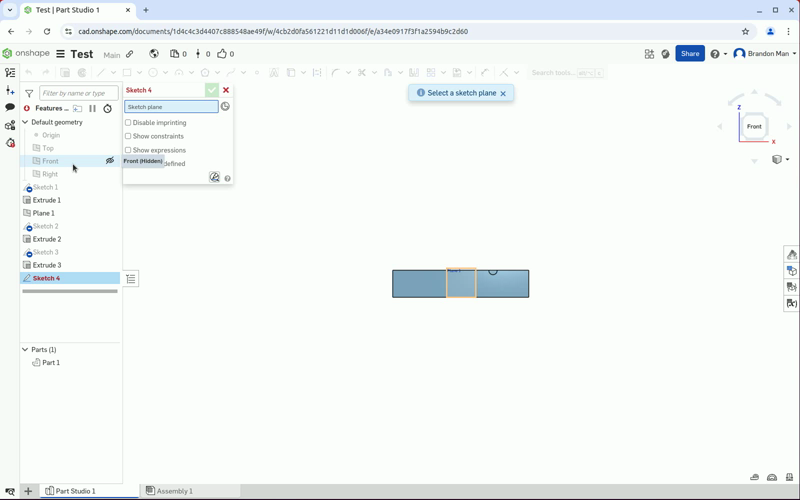
click(73, 163)
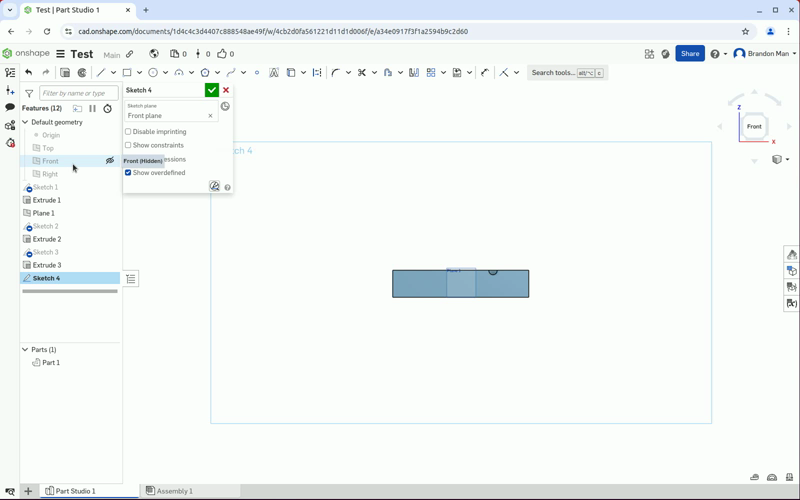
mouse_move(73, 352)
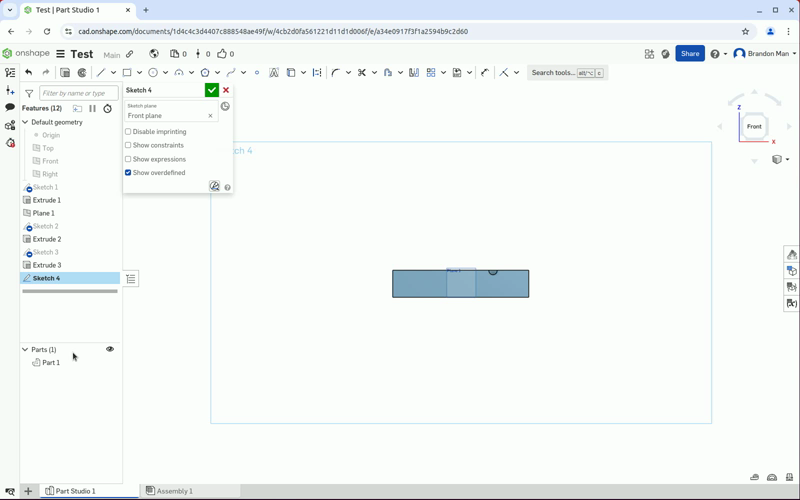
key(y)
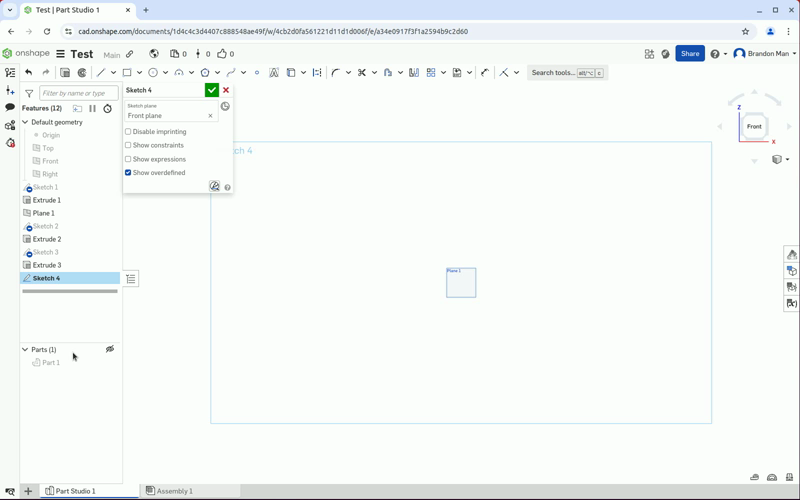
key(l)
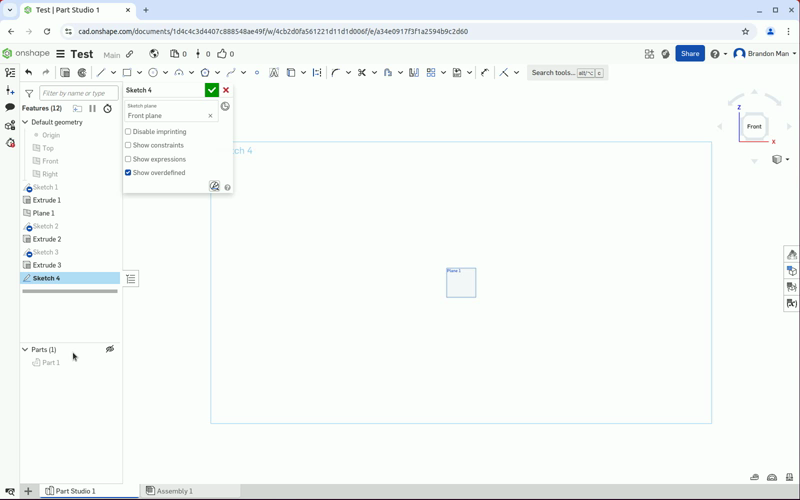
key_down(shift)
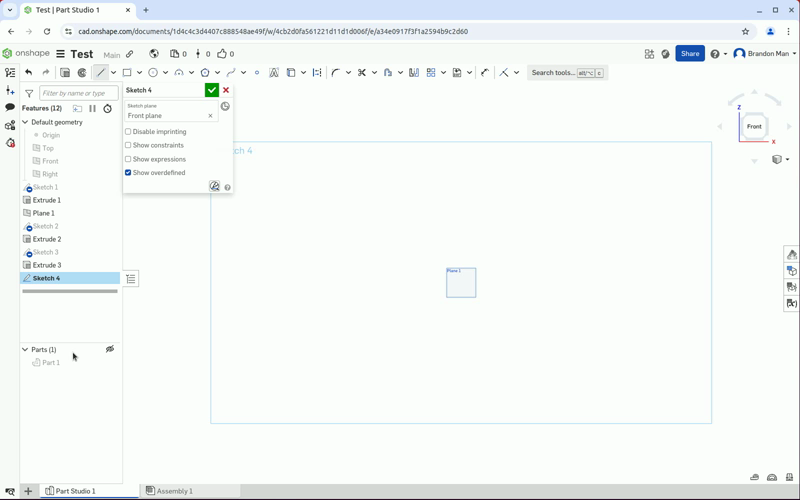
mouse_move(440, 297)
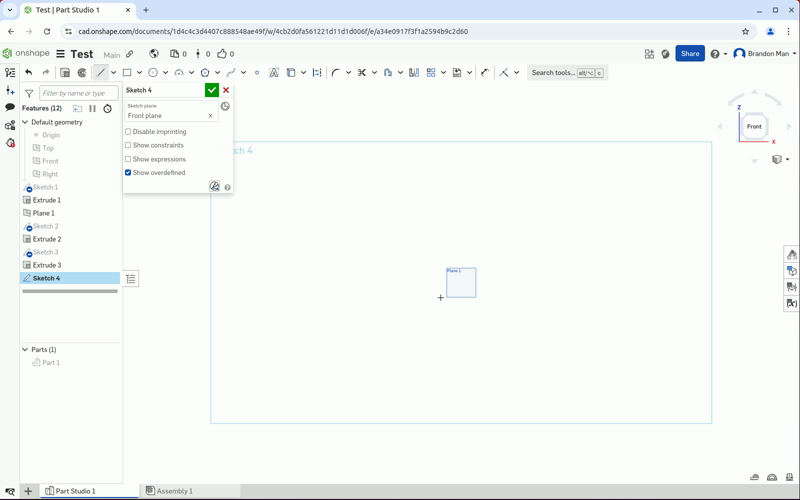
click(440, 297)
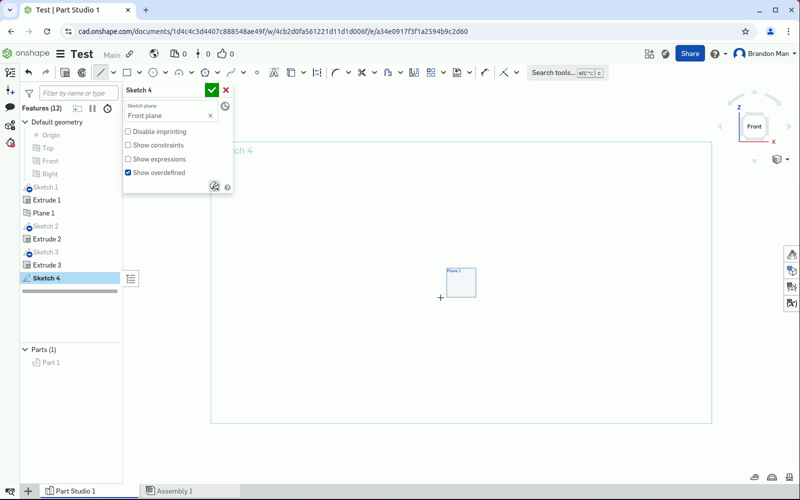
key_up(shift)
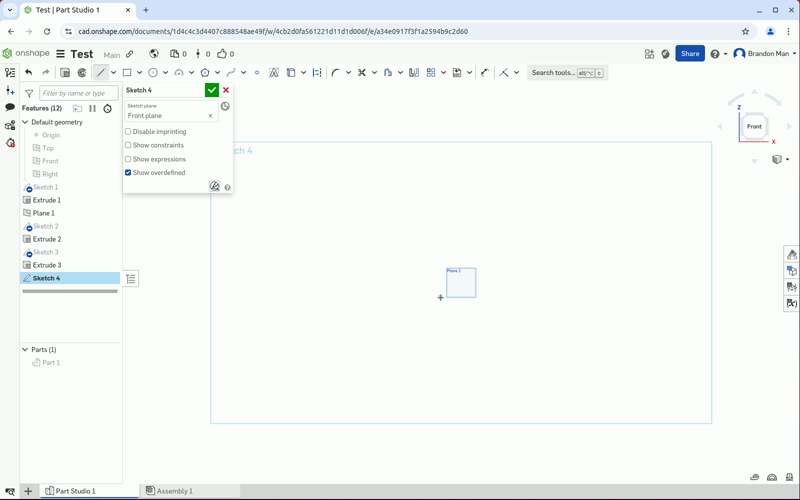
key_down(shift)
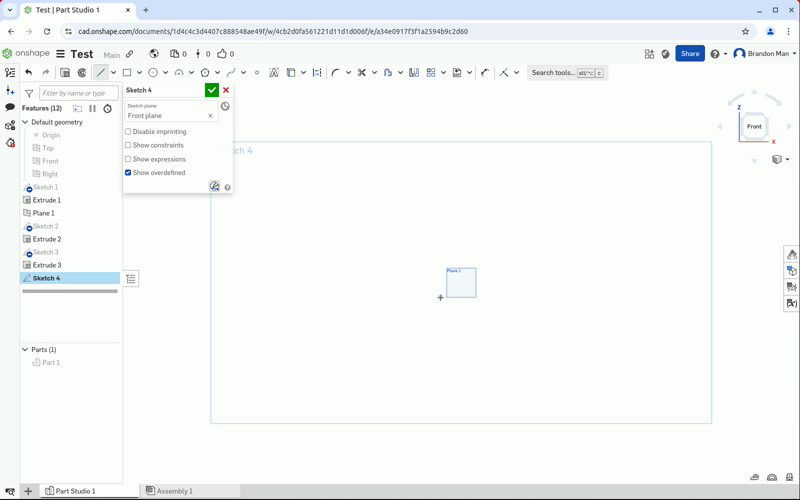
mouse_move(470, 297)
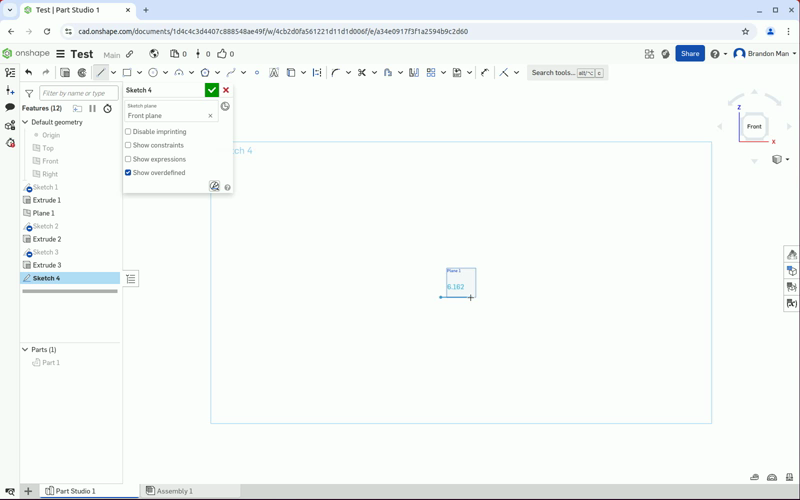
mouse_move(481, 297)
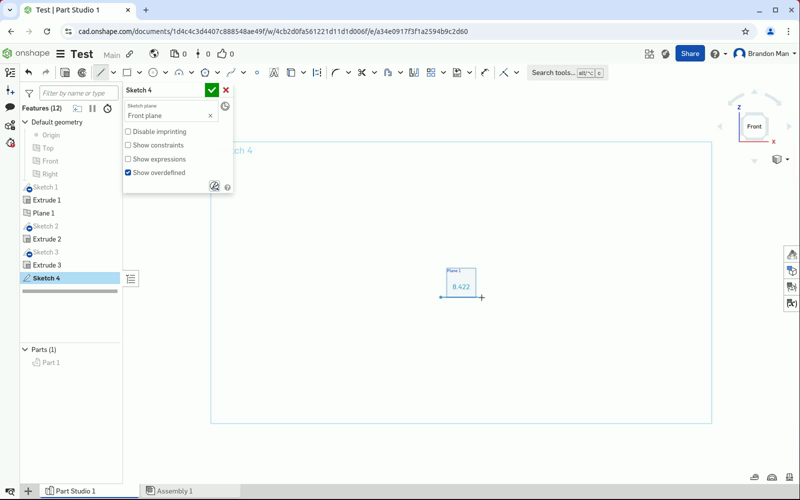
click(481, 297)
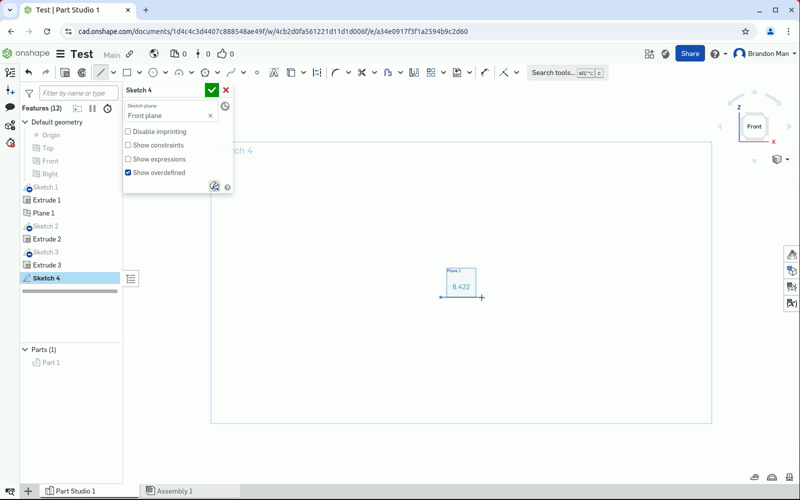
key_up(shift)
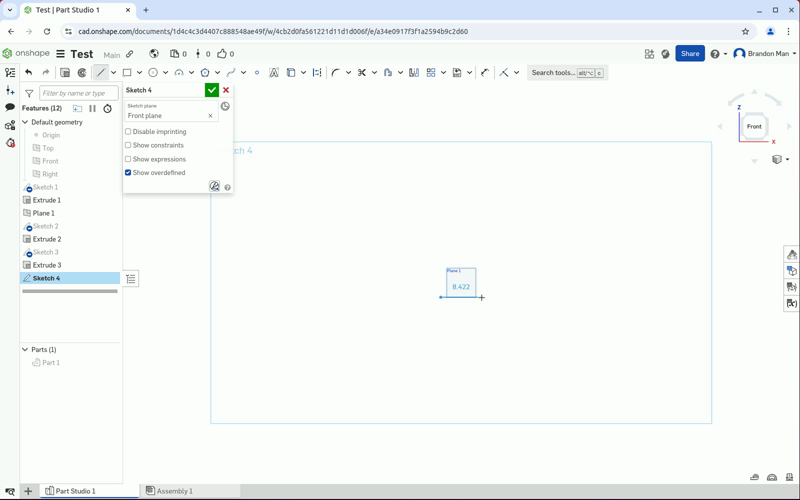
key_down(shift)
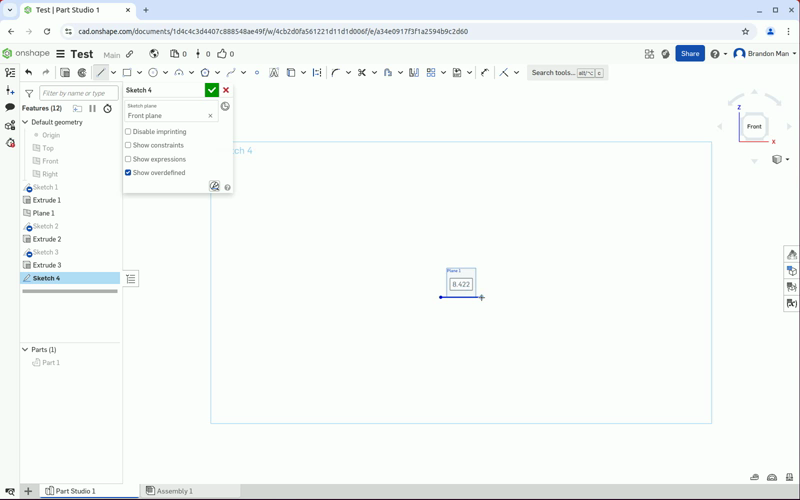
mouse_move(511, 297)
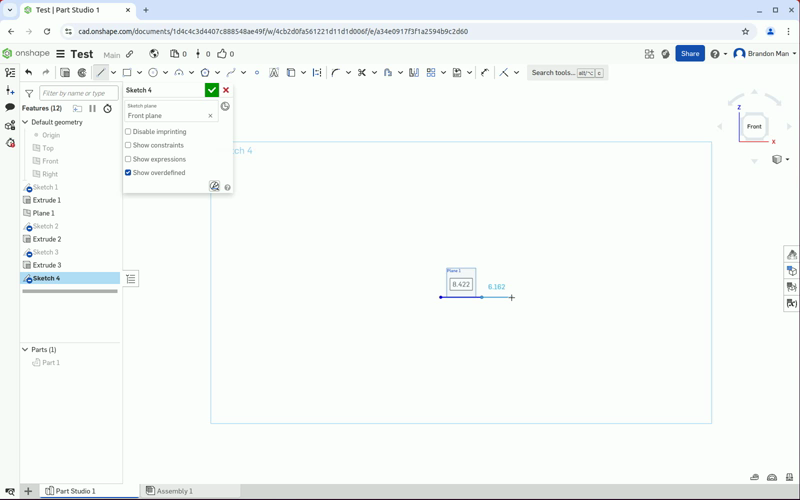
mouse_move(481, 276)
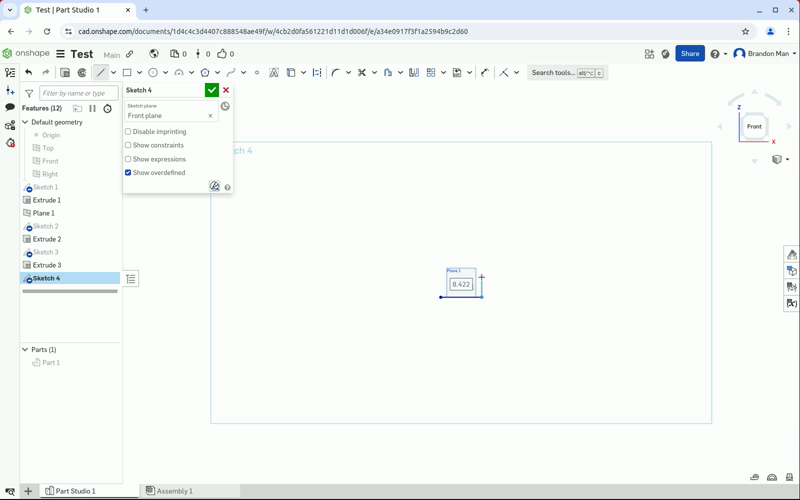
click(481, 276)
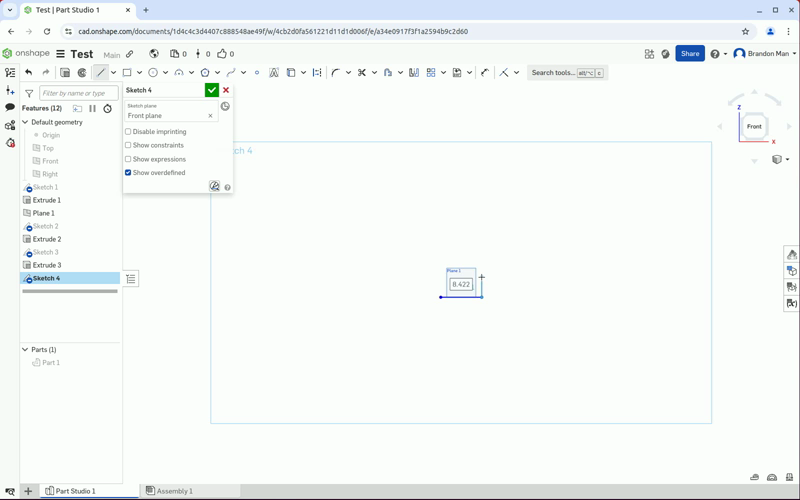
key_up(shift)
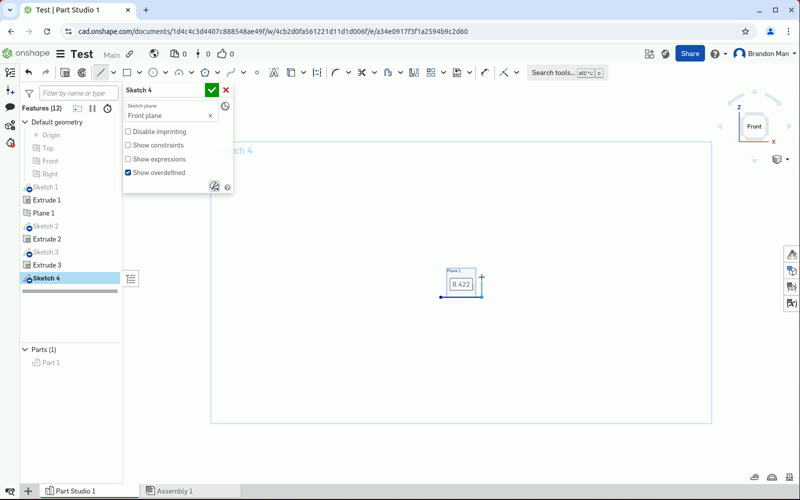
key_down(shift)
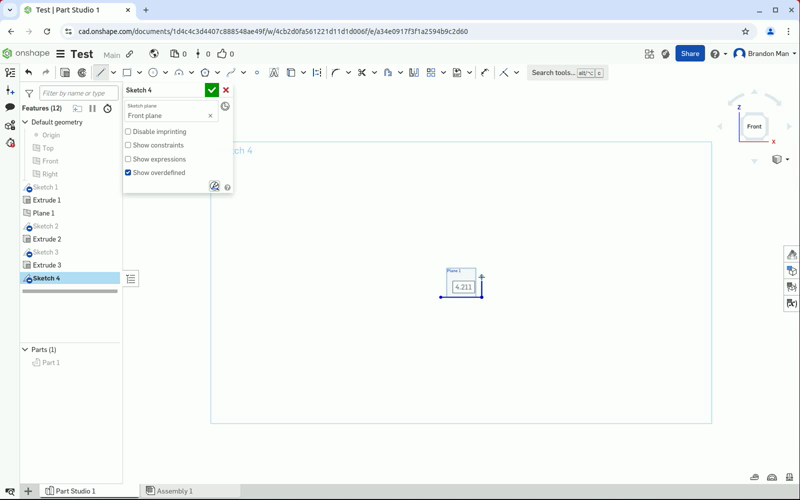
mouse_move(511, 276)
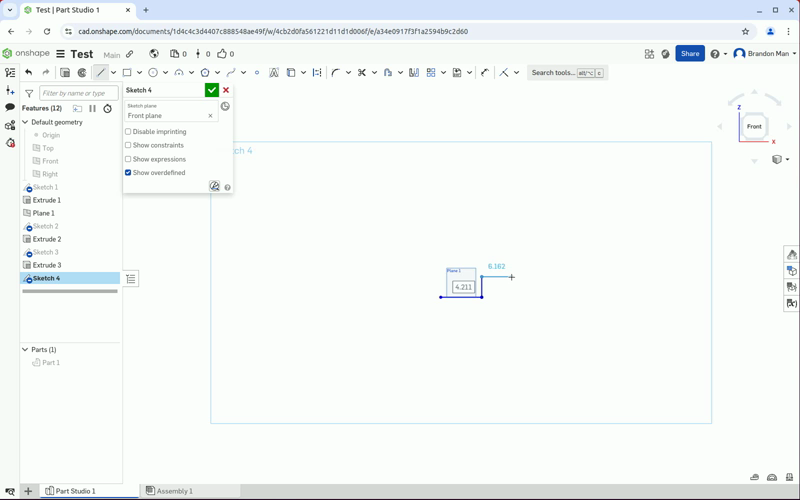
mouse_move(440, 276)
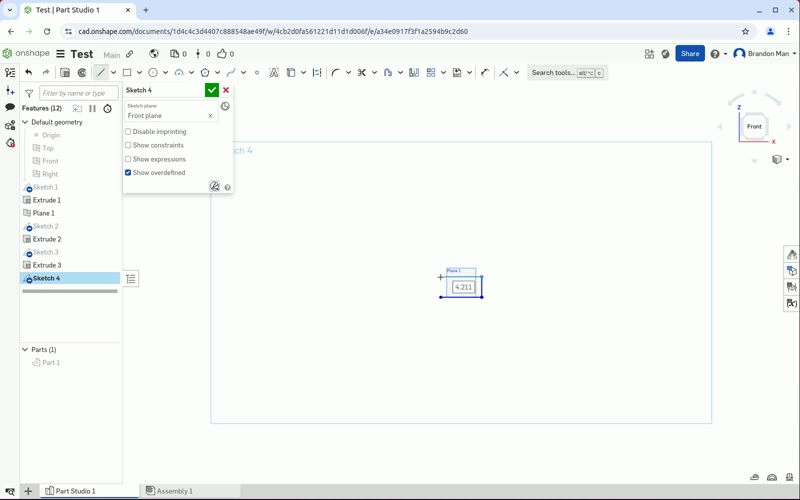
click(440, 276)
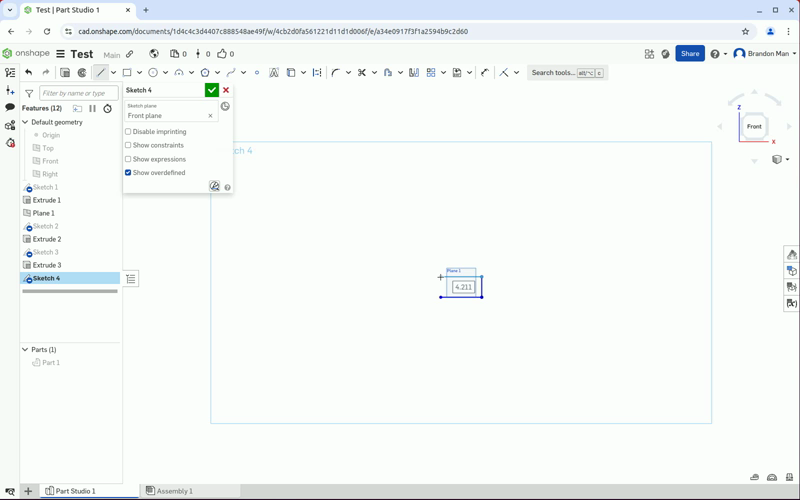
key_up(shift)
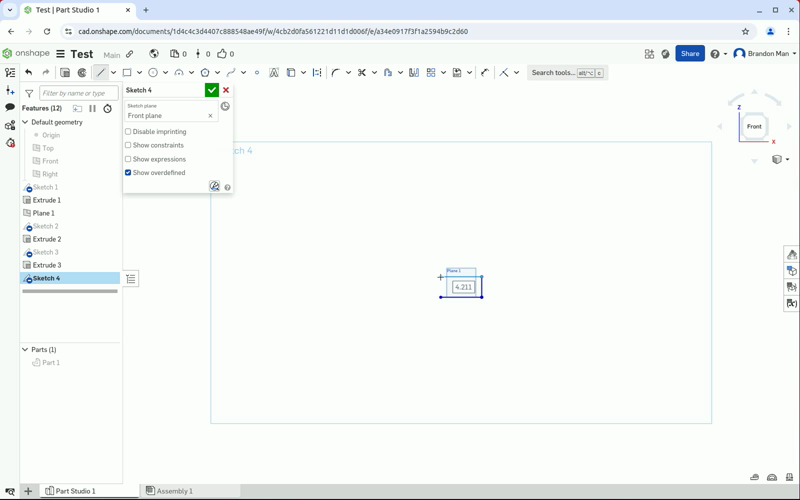
mouse_move(470, 276)
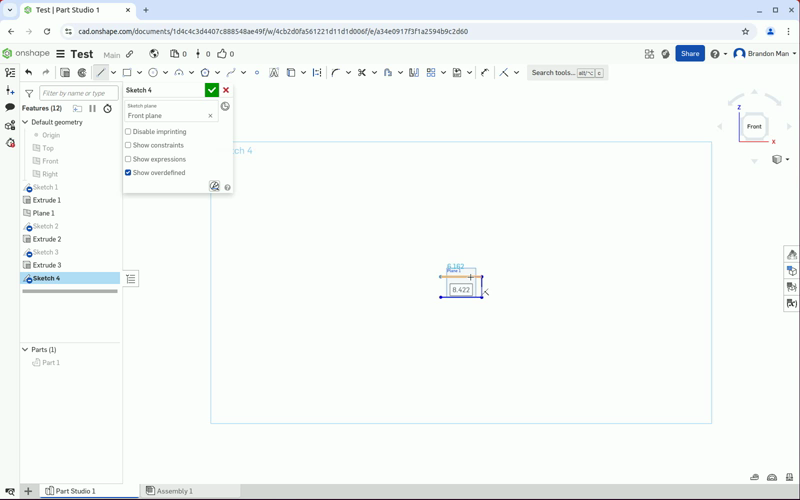
key_down(shift)
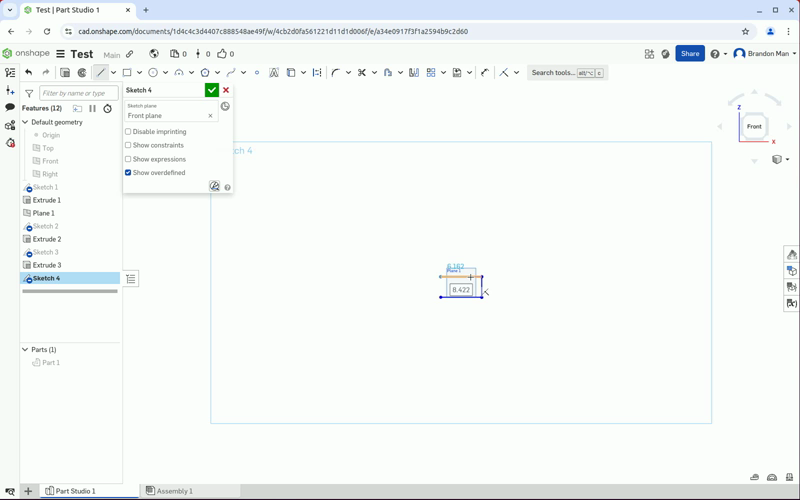
mouse_move(440, 297)
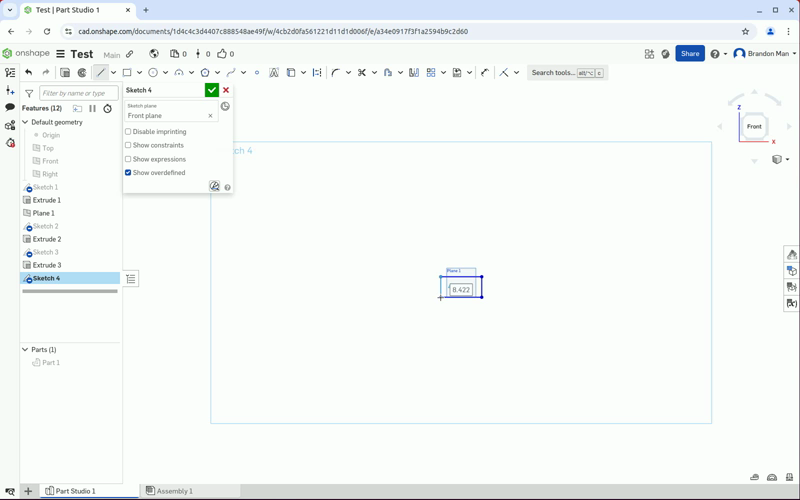
key_up(shift)
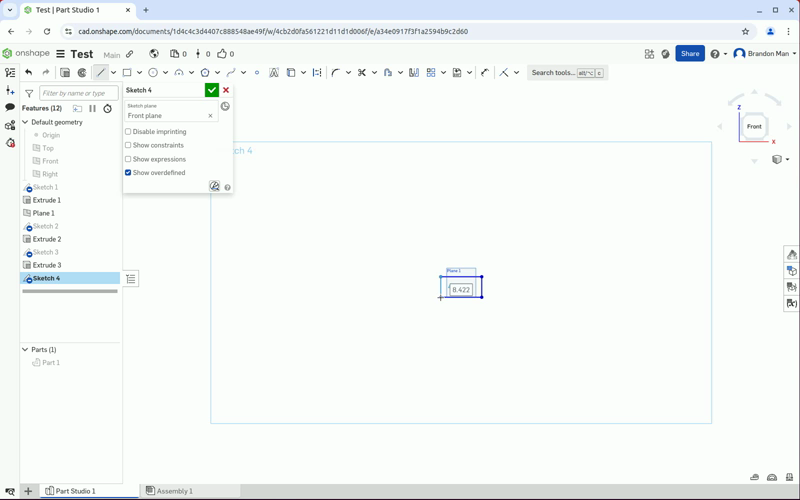
click(440, 297)
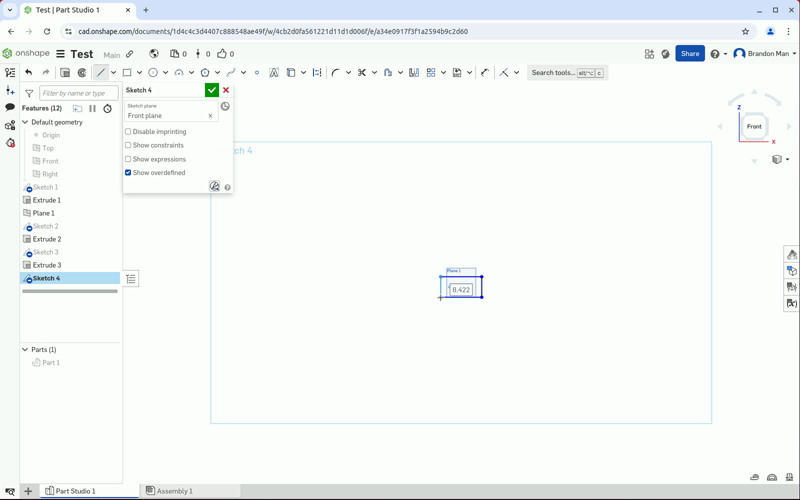
key(esc)
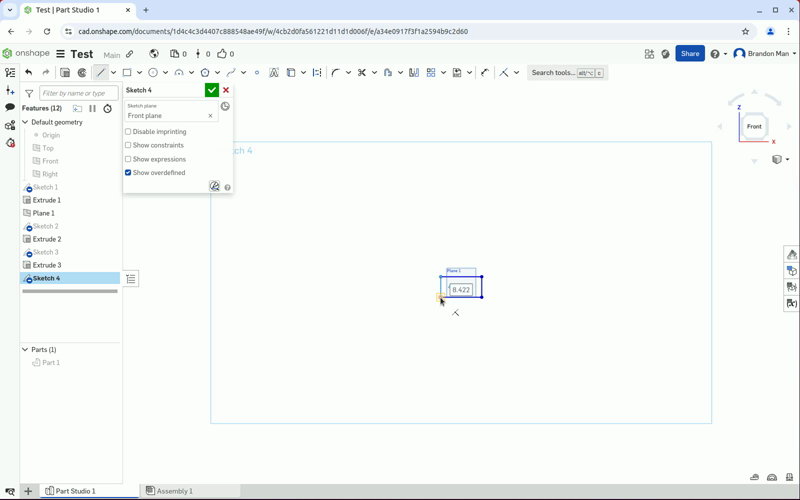
mouse_move(455, 282)
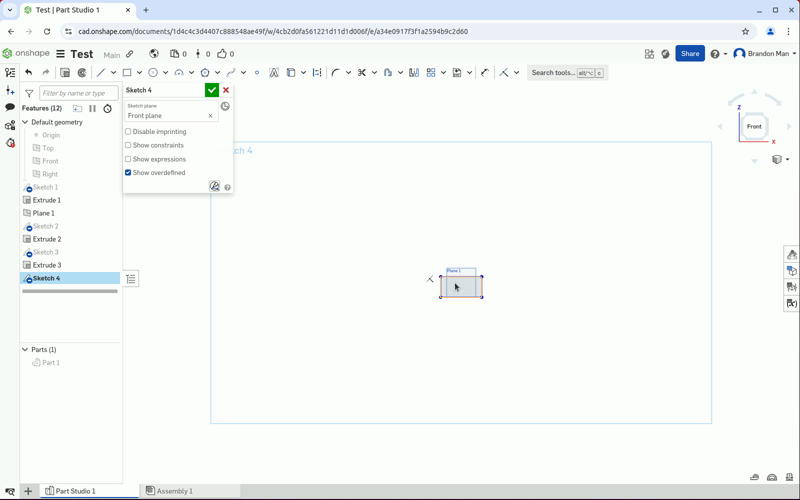
scroll(6)
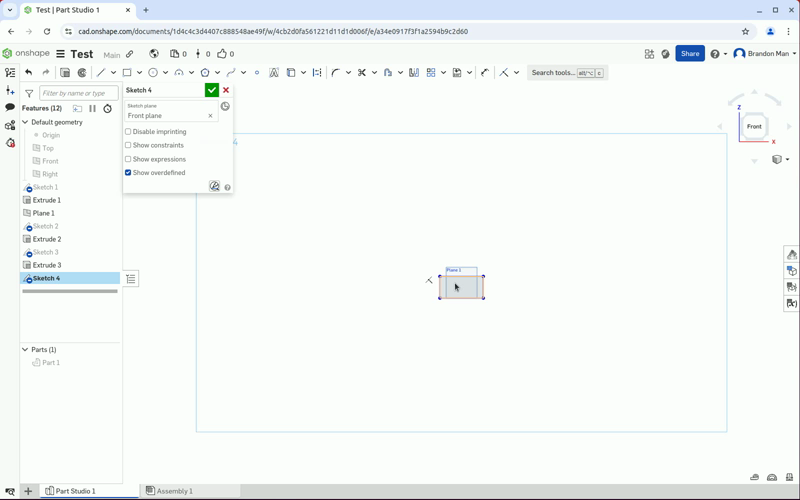
scroll(6)
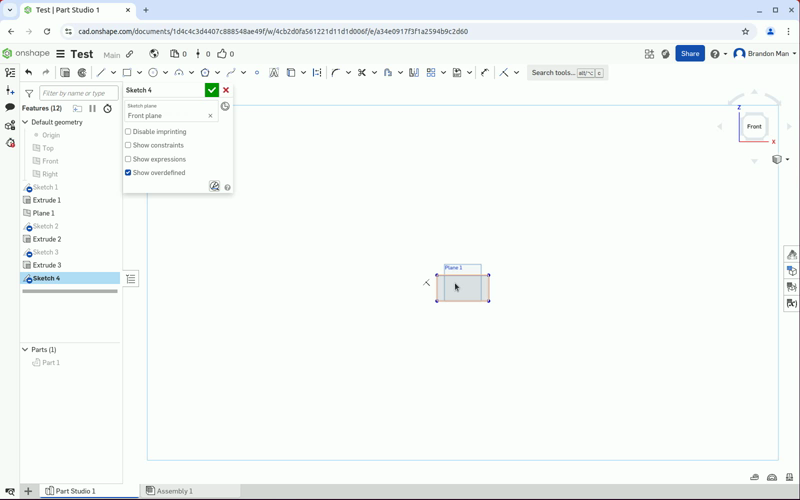
scroll(6)
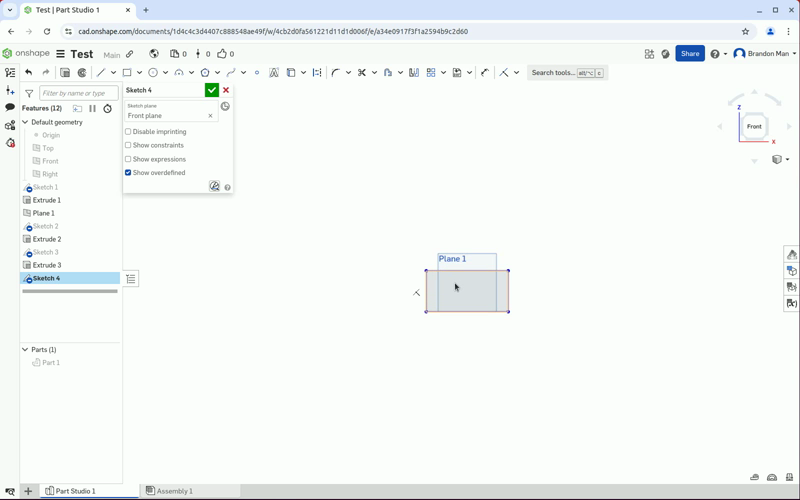
scroll(6)
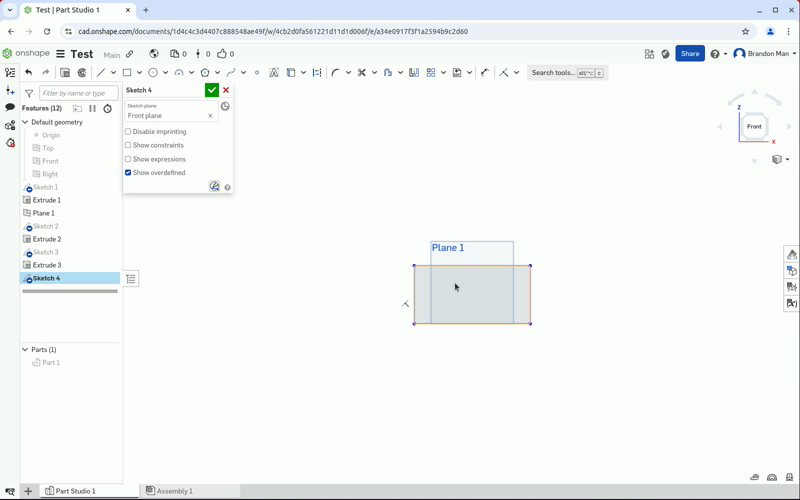
scroll(6)
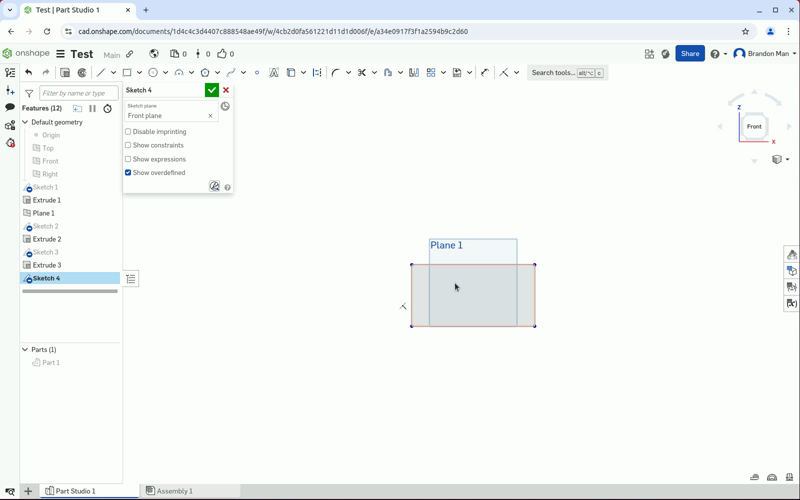
scroll(6)
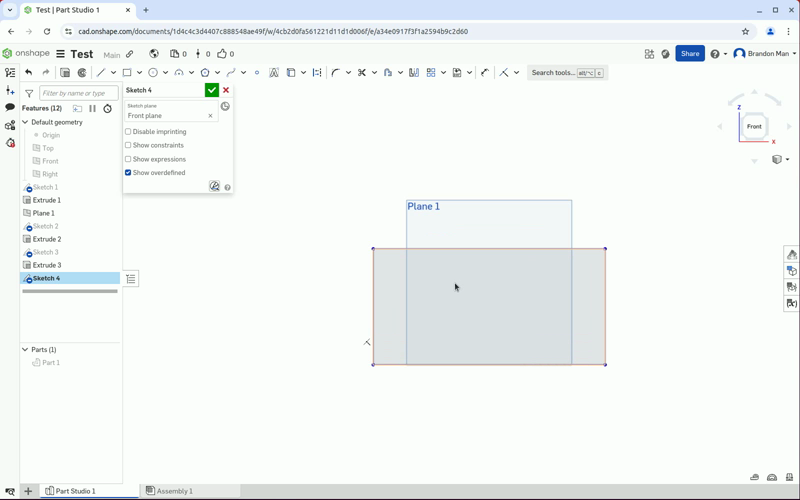
scroll(6)
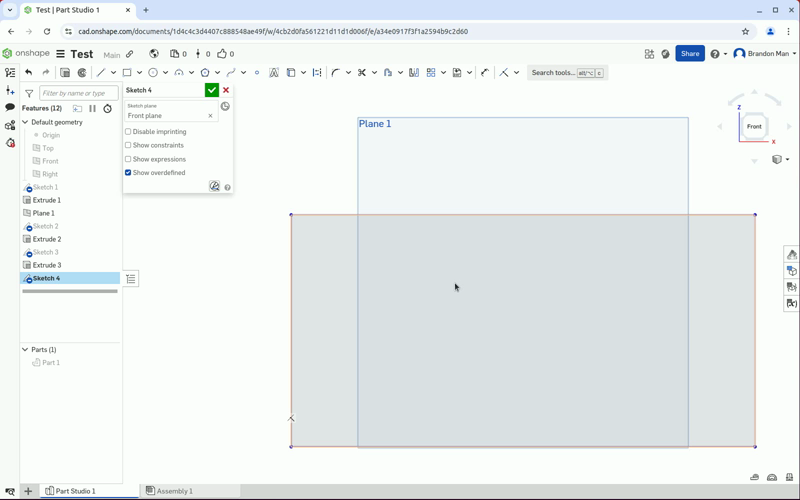
click(455, 282)
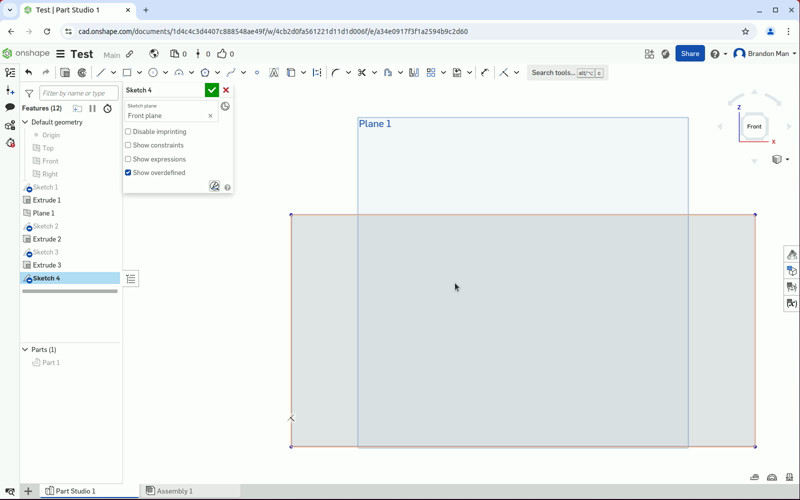
scroll(-6)
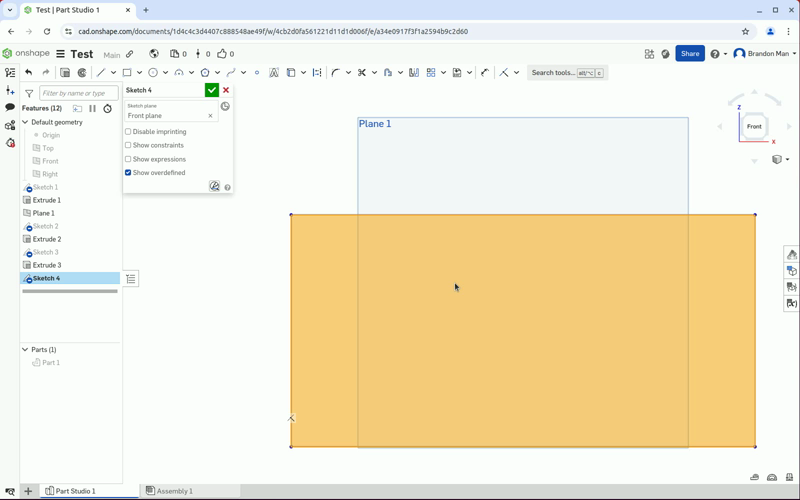
scroll(-6)
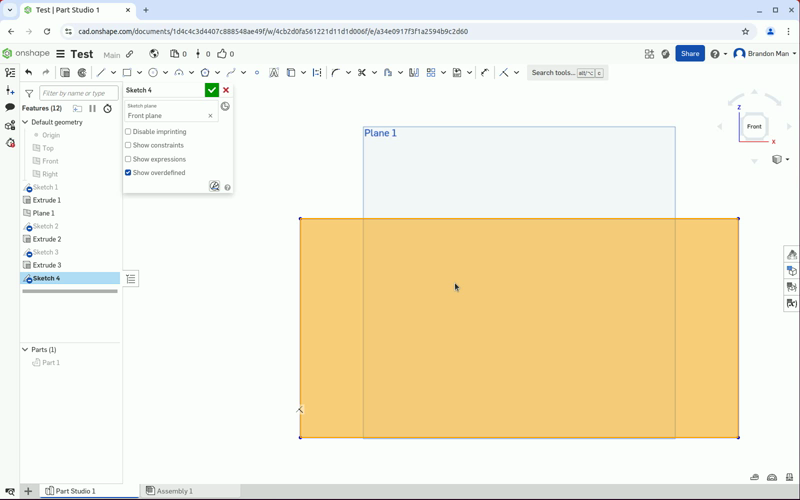
scroll(-6)
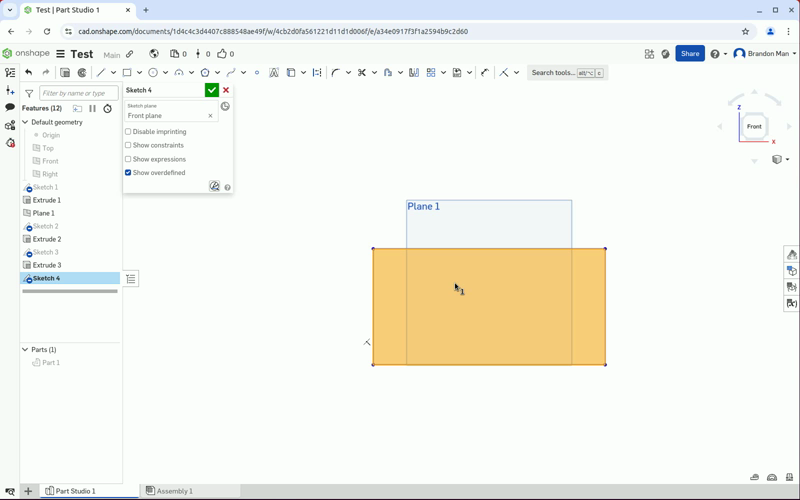
scroll(-6)
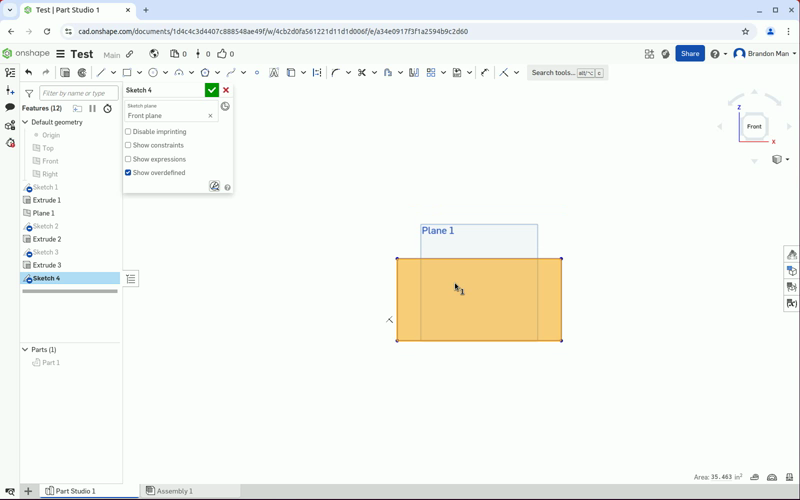
scroll(-6)
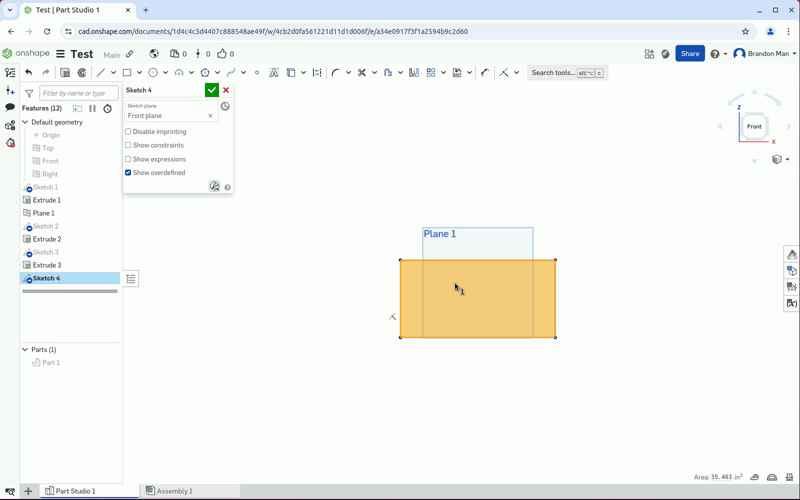
scroll(-6)
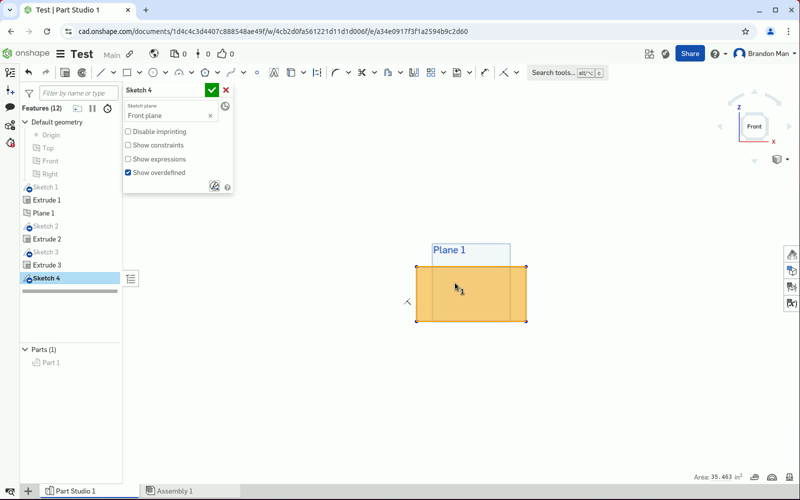
scroll(-6)
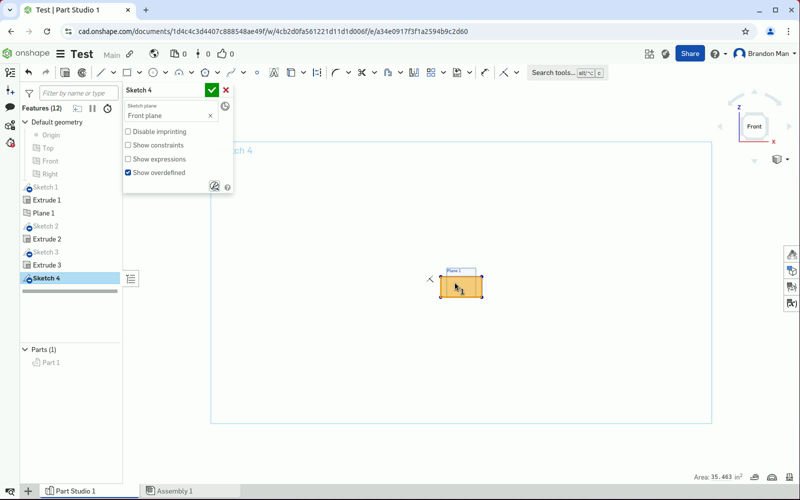
mouse_move(73, 352)
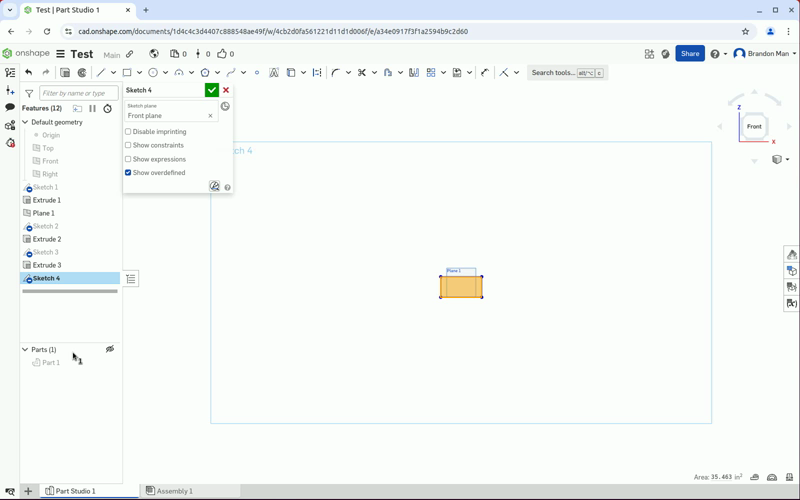
key(shift+y)
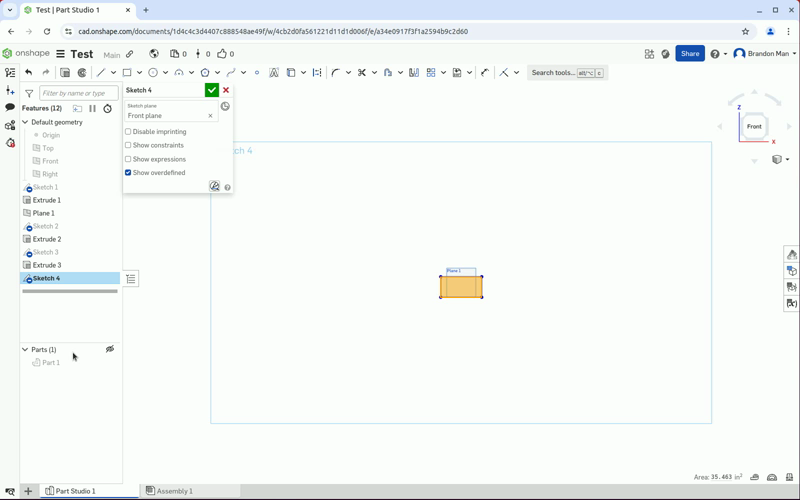
key(shift+e)
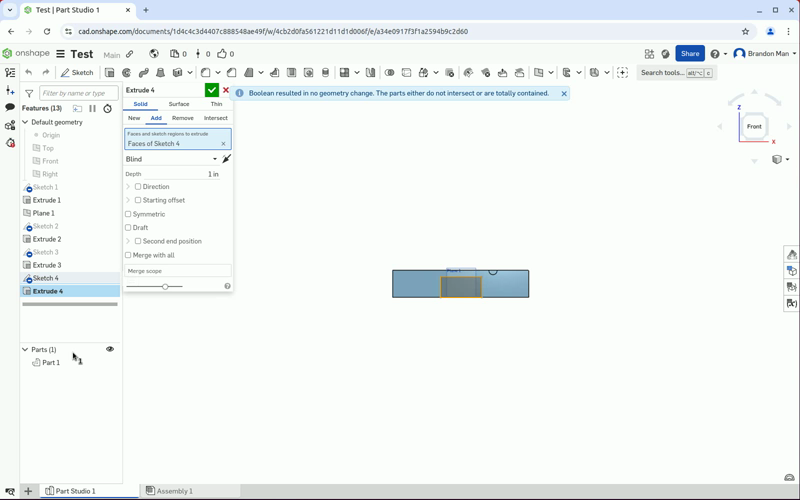
mouse_move(143, 106)
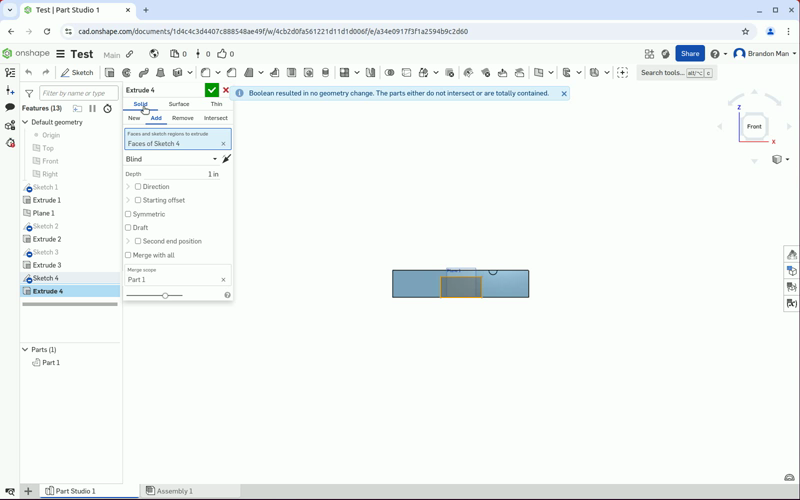
click(143, 106)
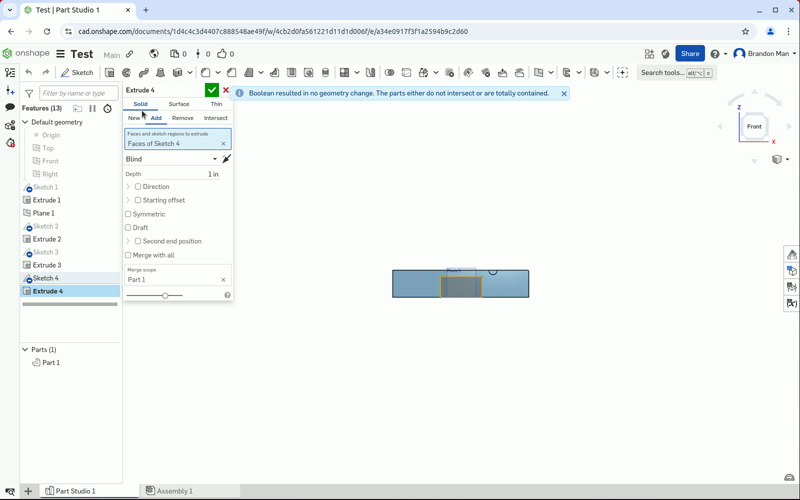
mouse_move(137, 120)
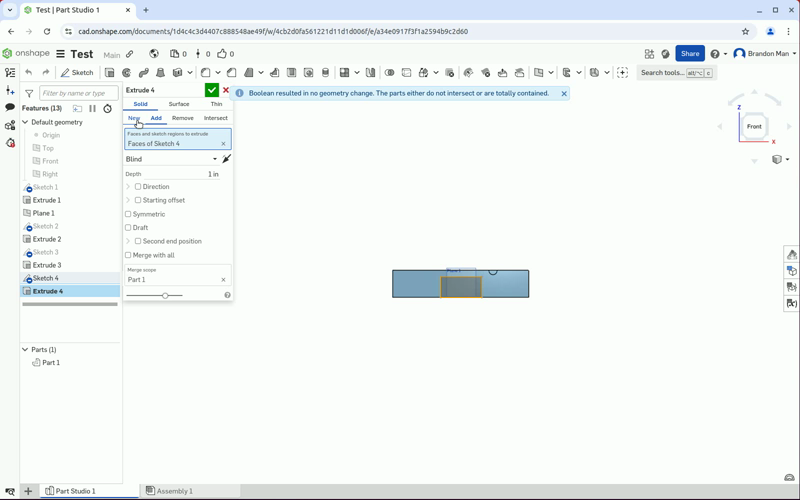
click(137, 120)
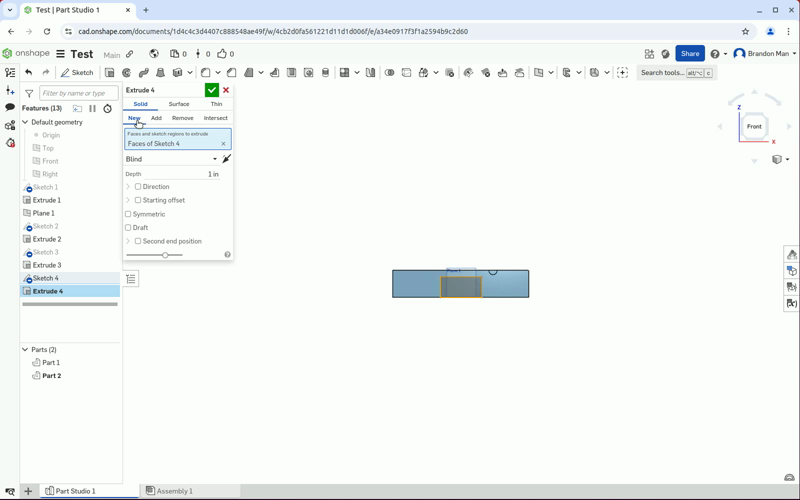
key(tab, 4)
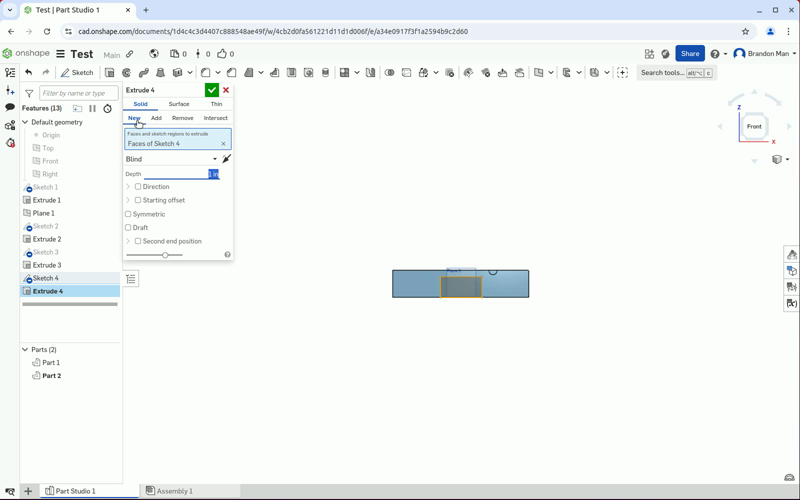
text(1.444)
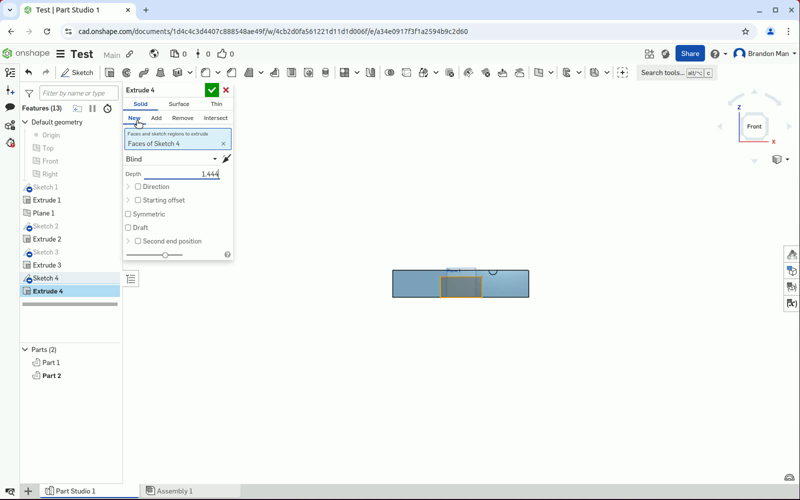
key(enter)
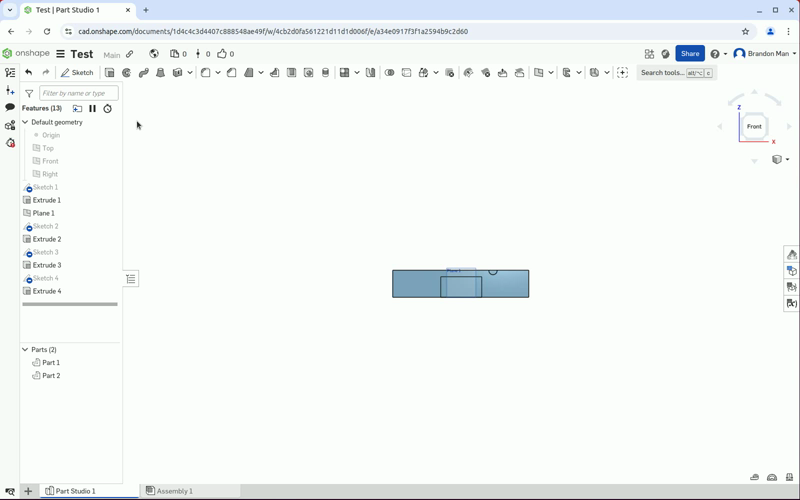
key(shift+h)
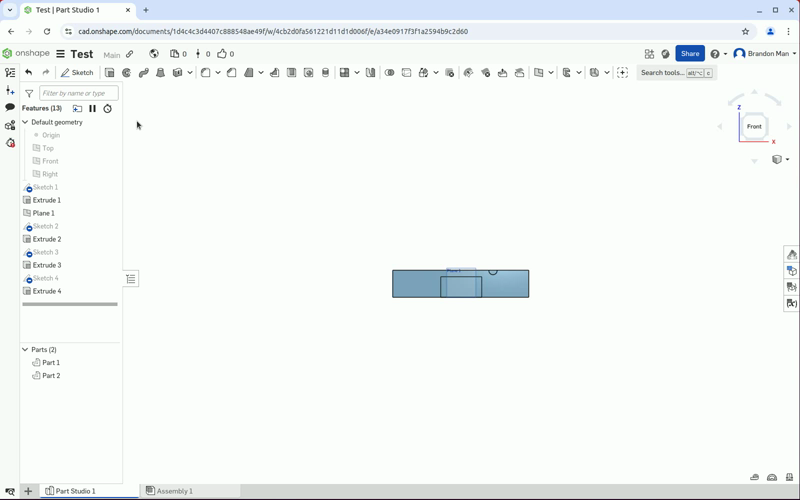
key(shift+h)
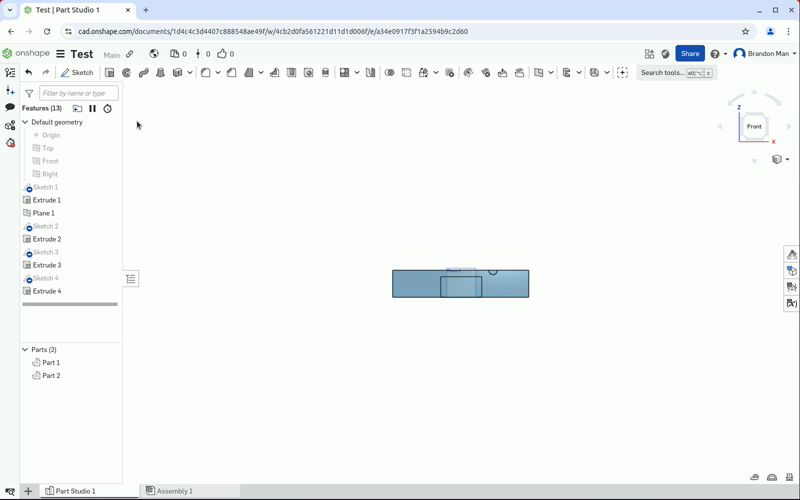
mouse_move(73, 189)
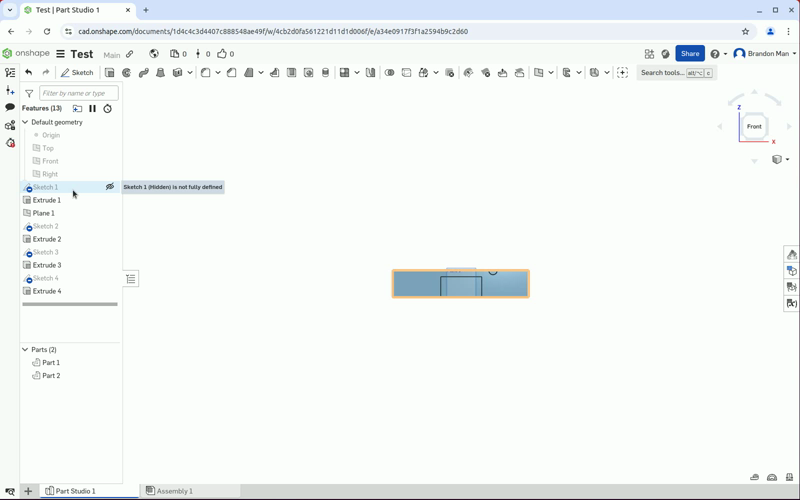
click(73, 189)
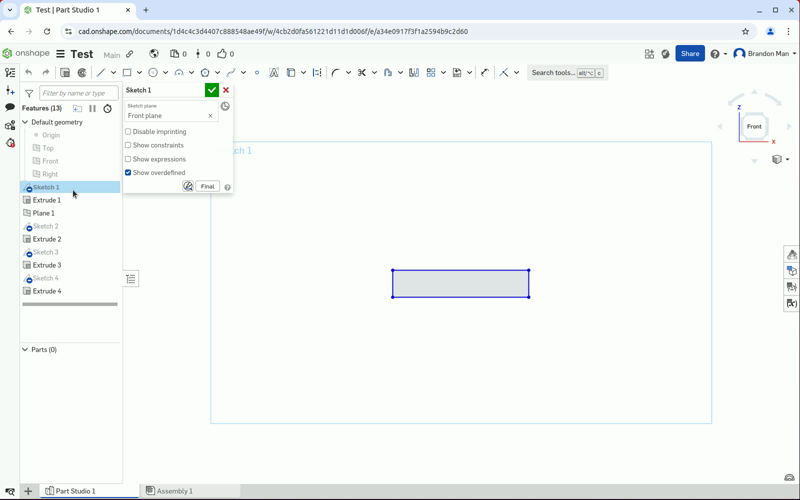
mouse_move(229, 92)
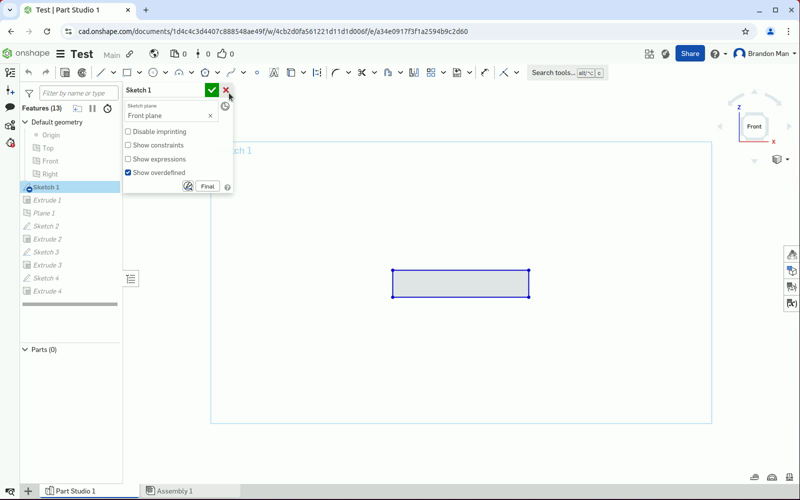
click(229, 92)
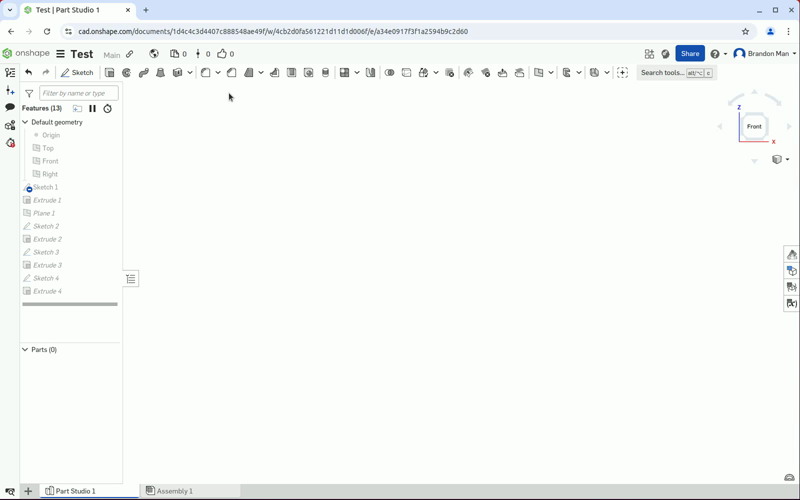
mouse_move(73, 352)
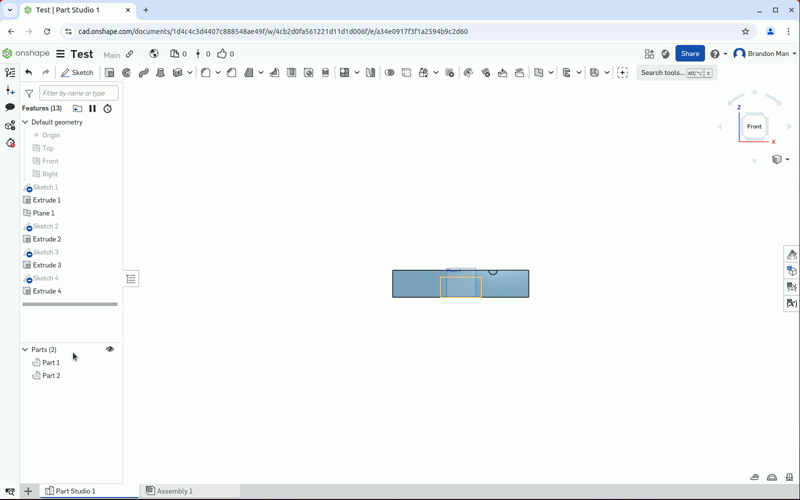
key(y)
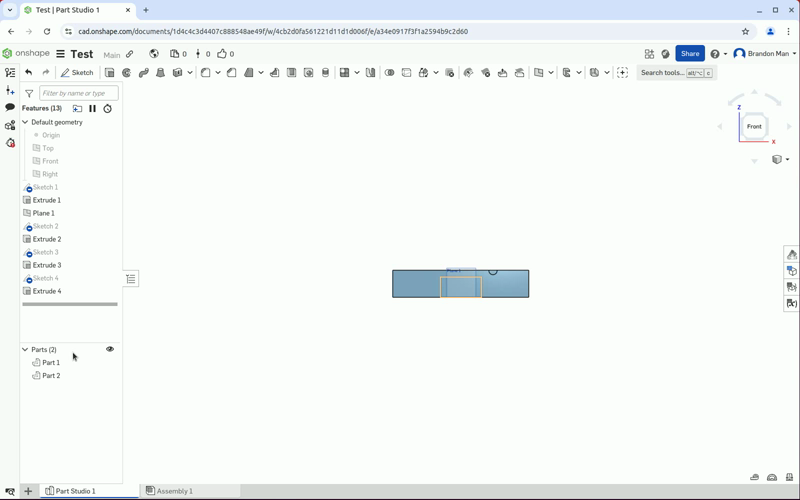
key(shift+p)
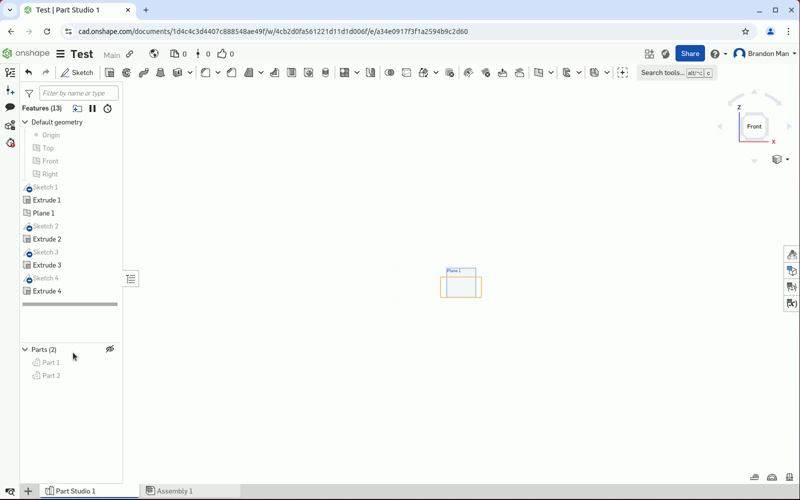
key(space)
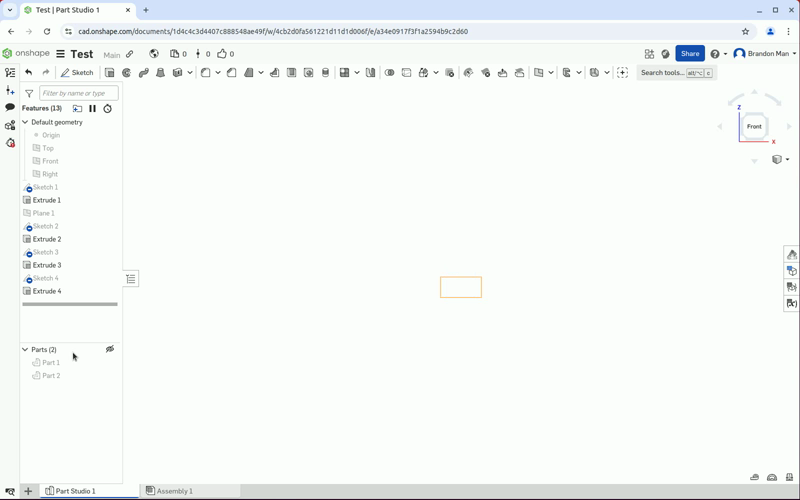
key_down(shift)
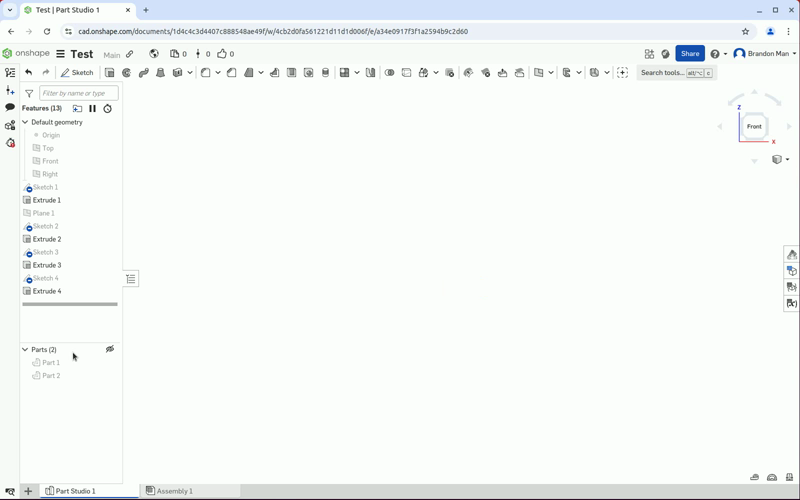
key(down)
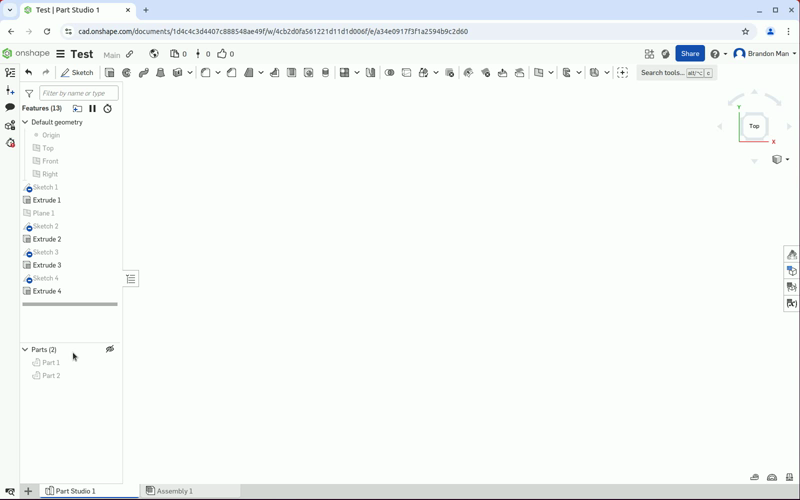
key_up(shift)
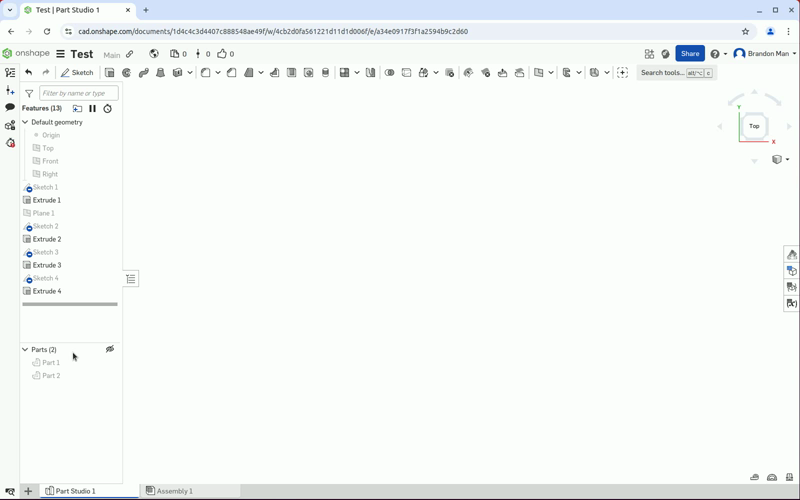
mouse_move(73, 352)
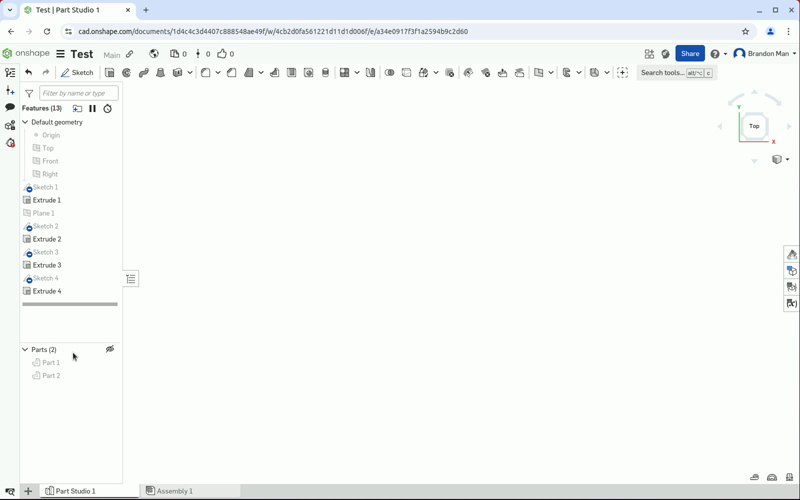
key(shift+y)
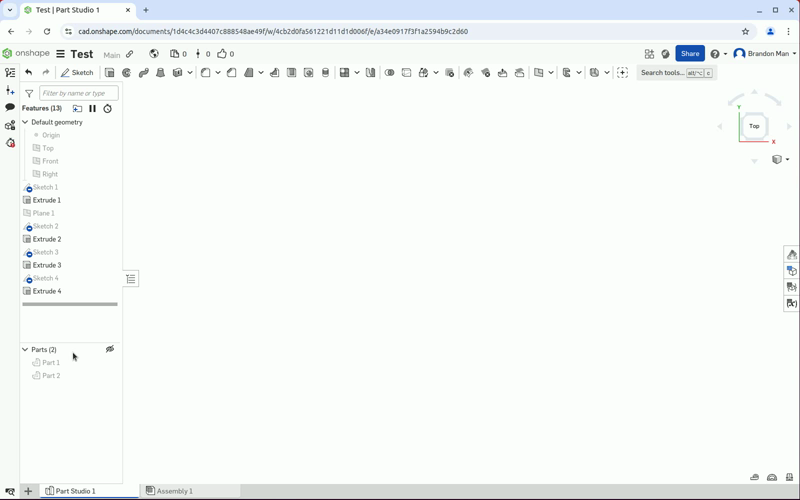
key(shift+s)
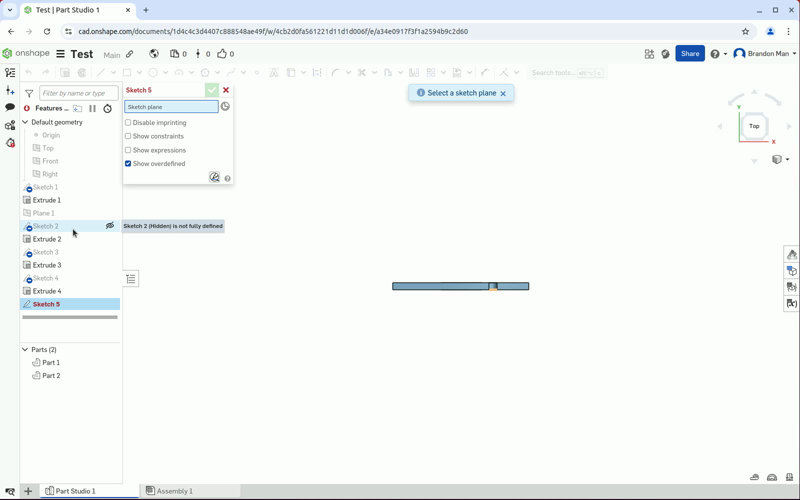
scroll(3)
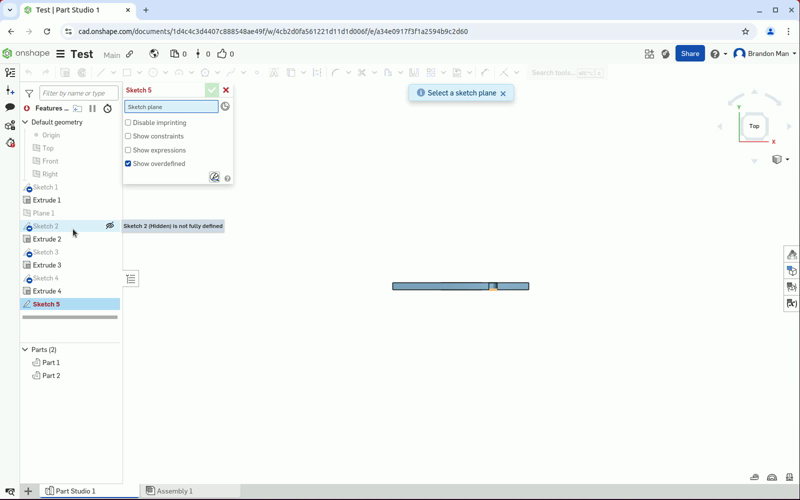
mouse_move(73, 150)
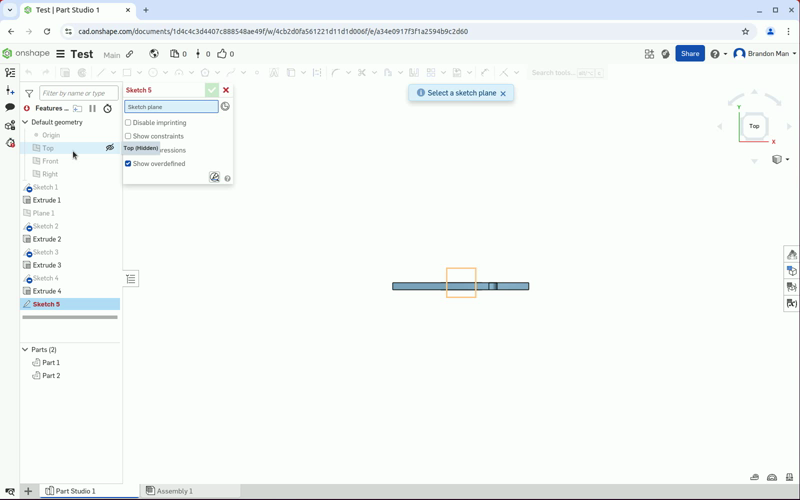
click(73, 150)
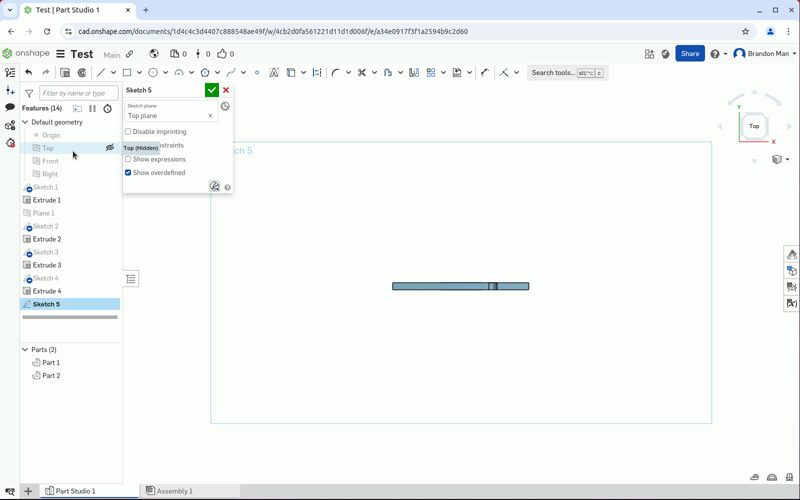
mouse_move(73, 352)
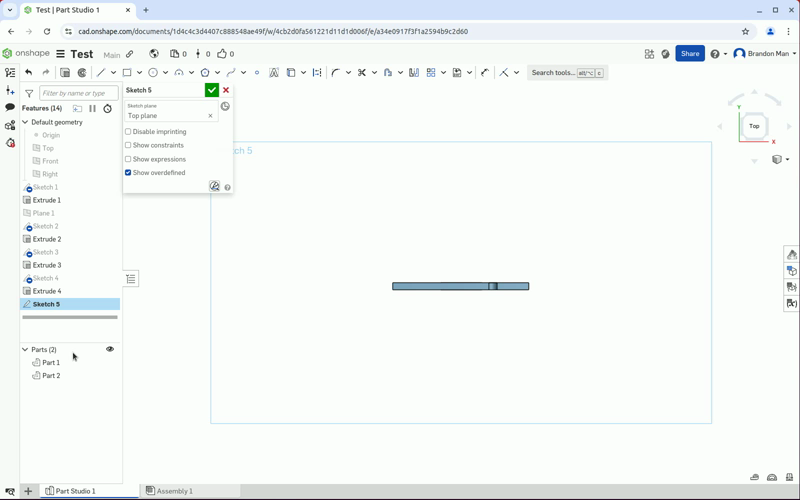
key(y)
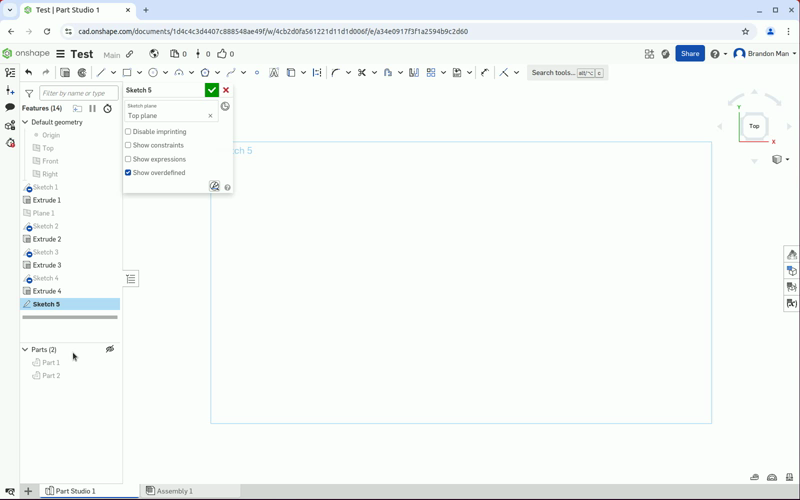
key(l)
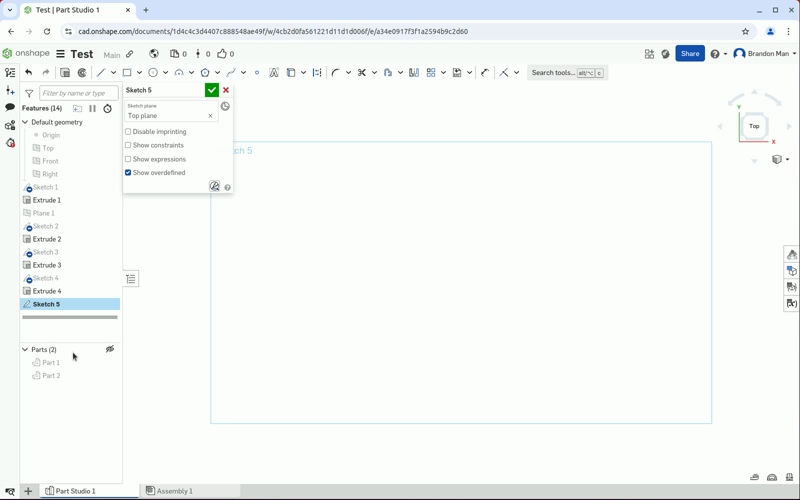
key_down(shift)
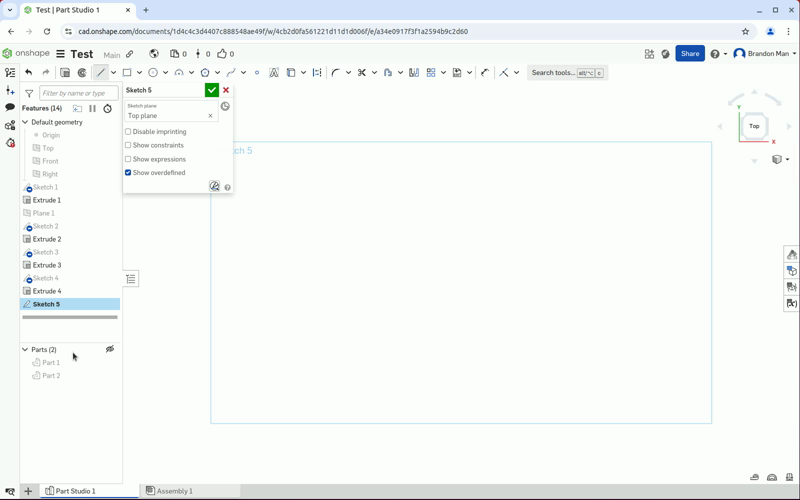
mouse_move(348, 303)
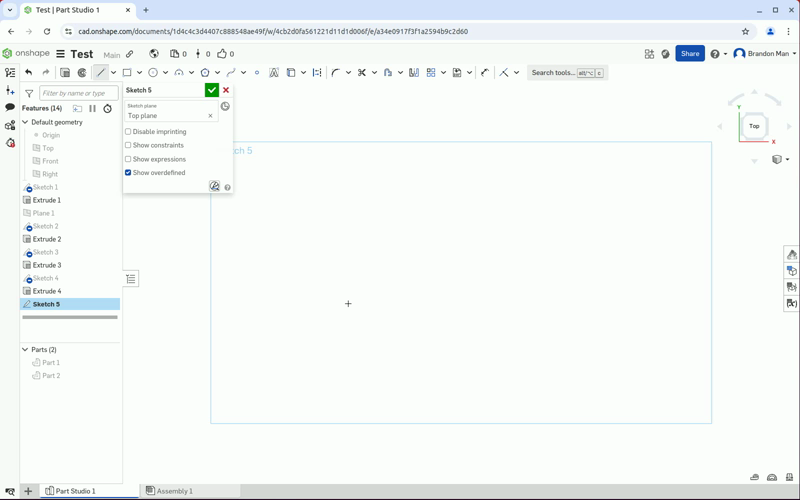
click(348, 303)
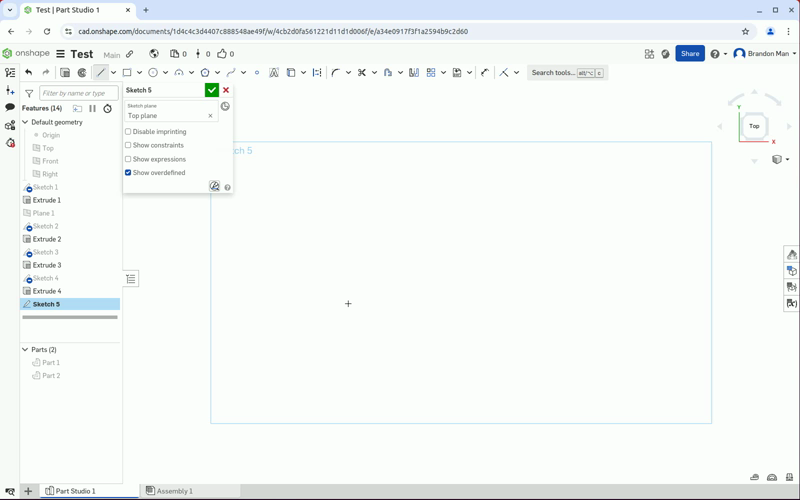
key_up(shift)
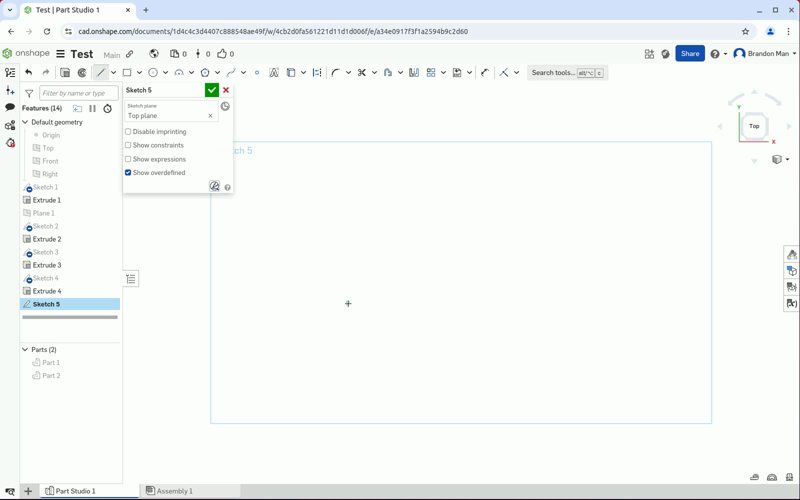
key_down(shift)
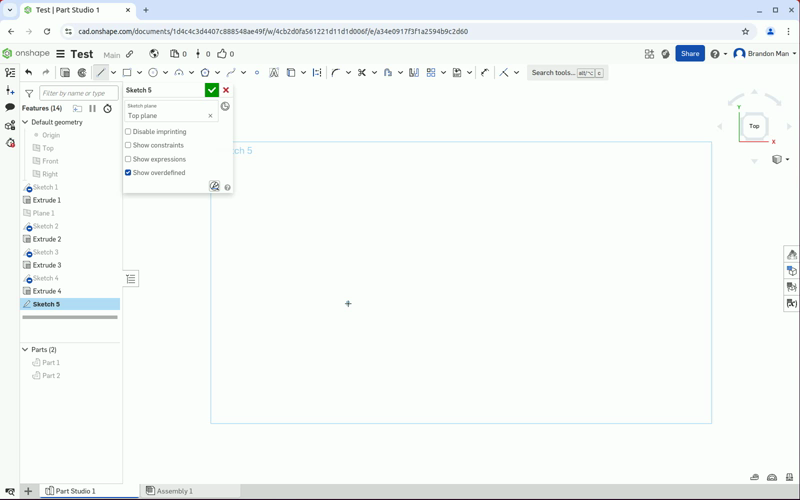
mouse_move(572, 303)
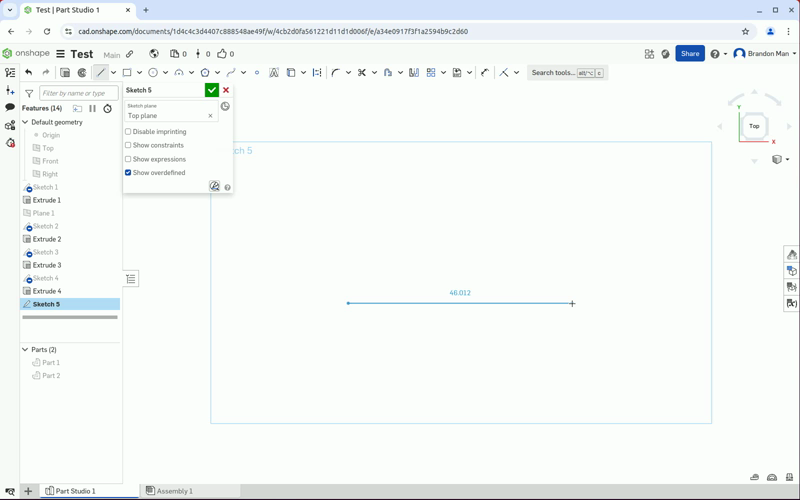
click(572, 303)
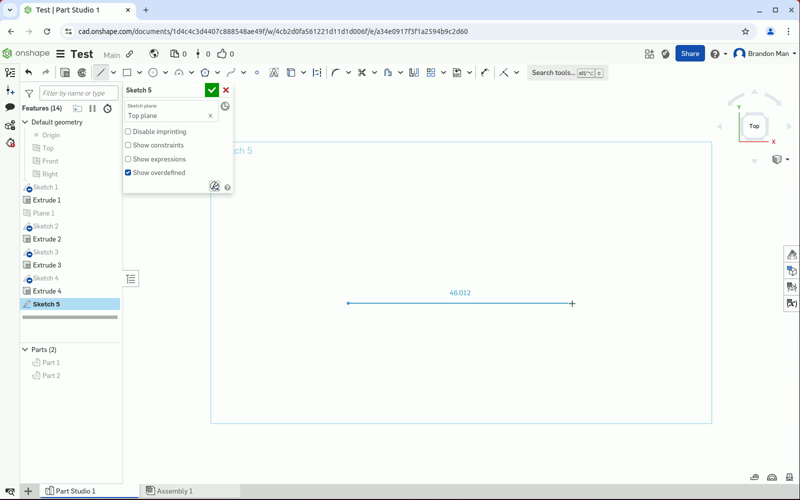
key_up(shift)
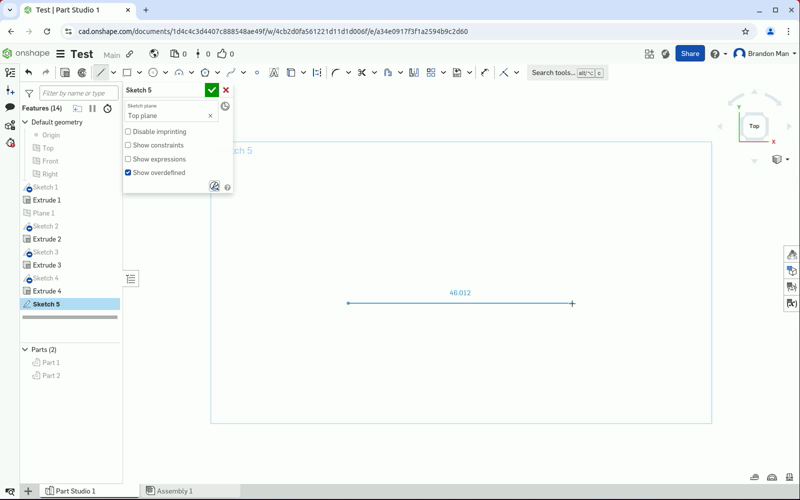
key_down(shift)
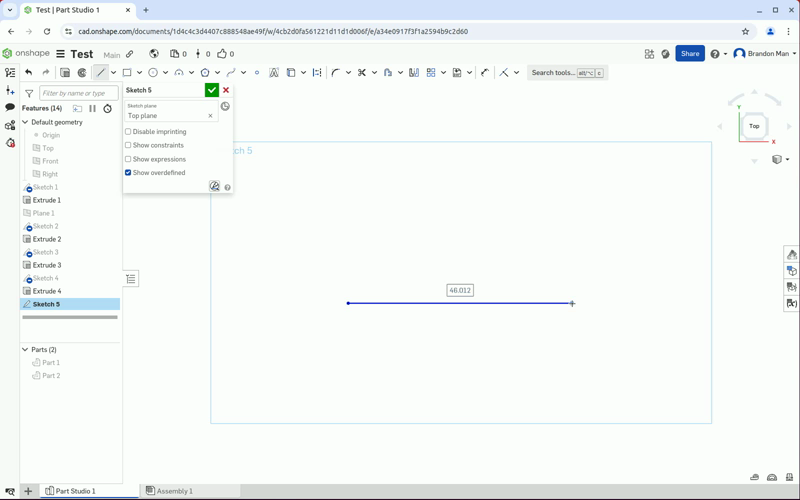
mouse_move(589, 303)
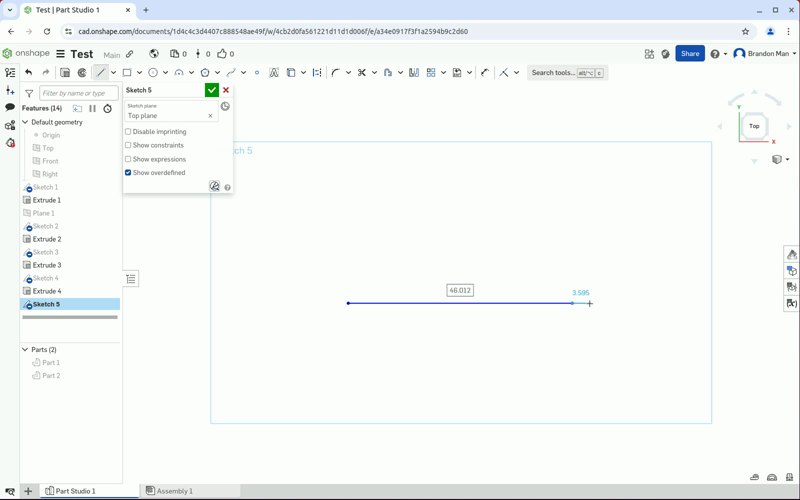
mouse_move(572, 262)
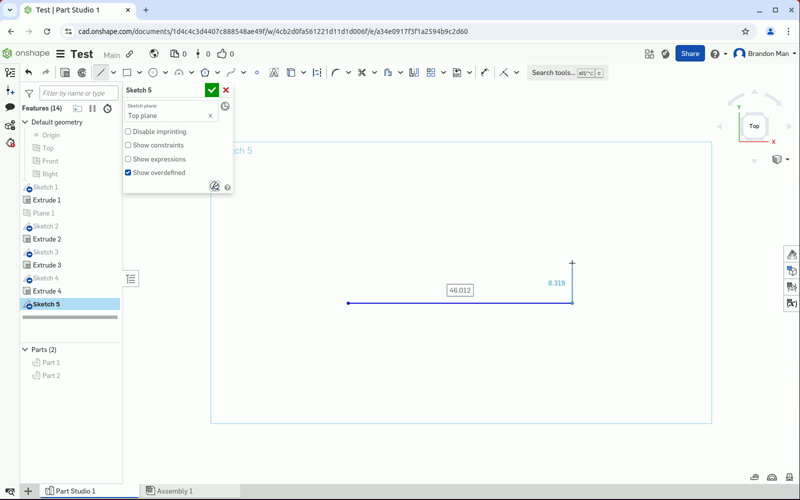
click(572, 262)
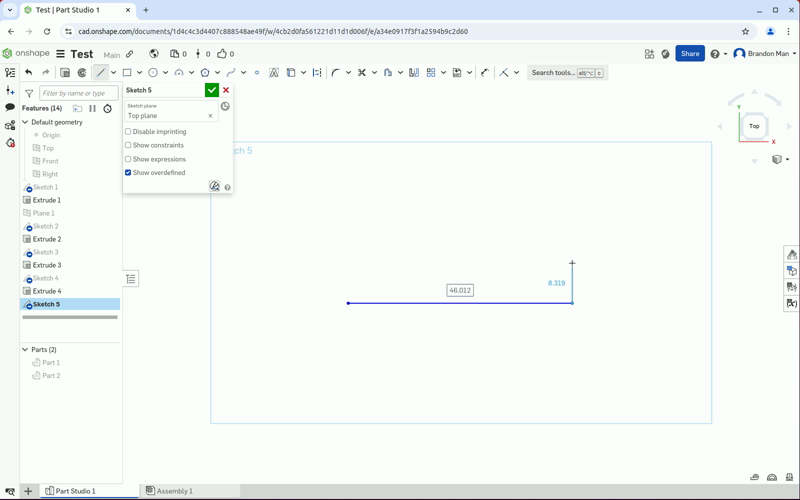
key_up(shift)
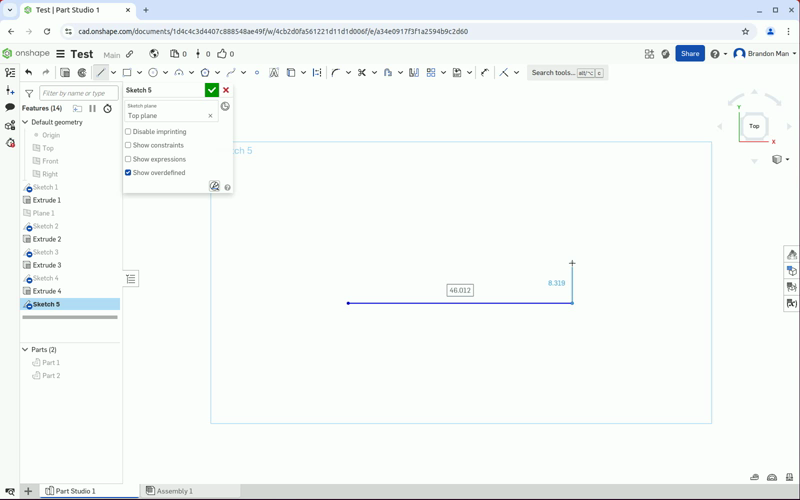
key_down(shift)
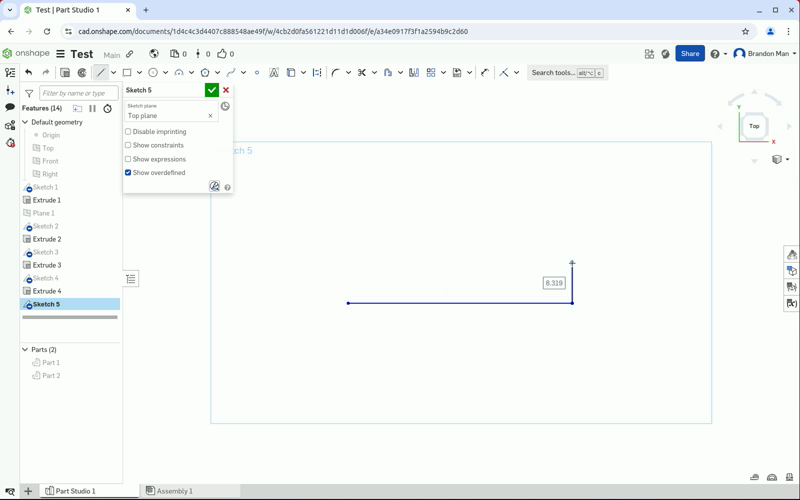
mouse_move(348, 262)
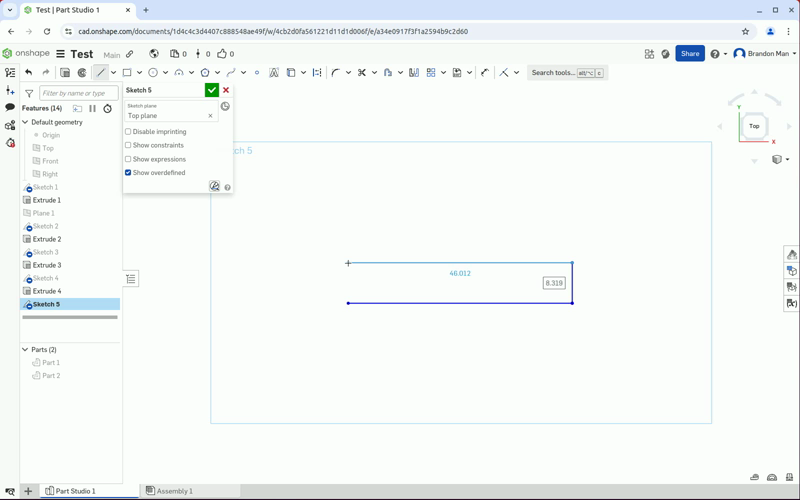
click(348, 262)
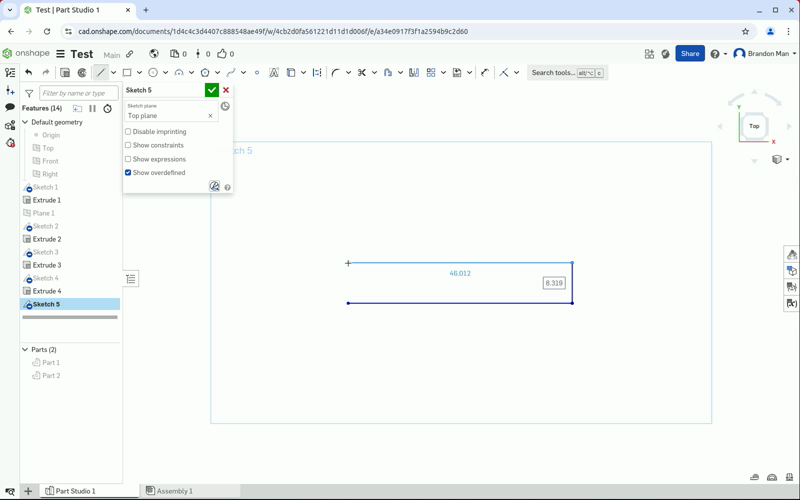
key_up(shift)
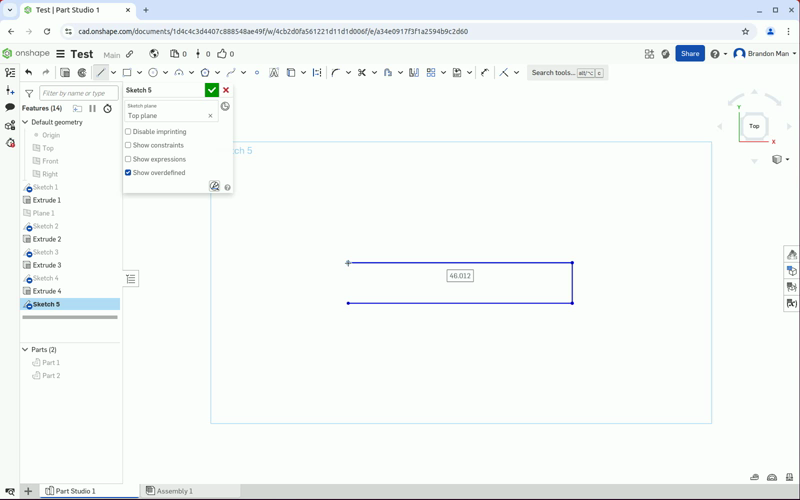
mouse_move(378, 262)
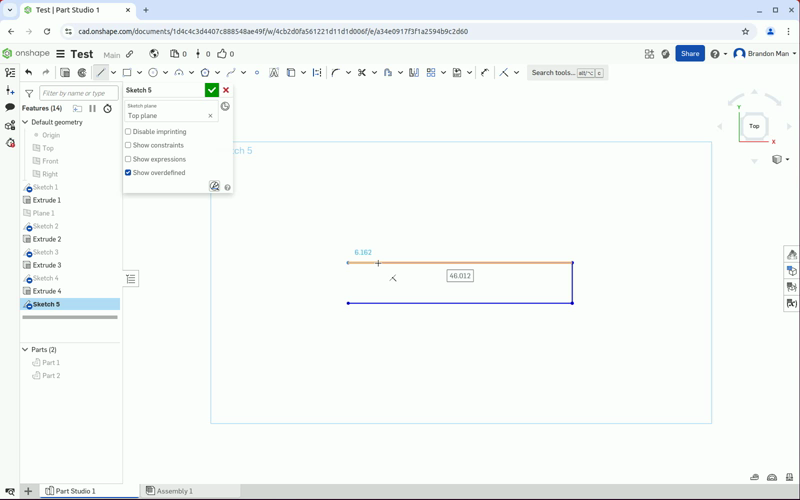
key_down(shift)
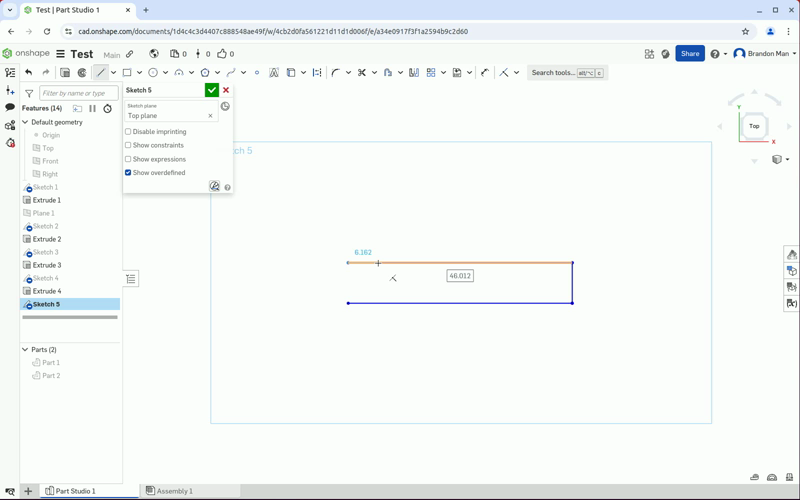
mouse_move(348, 303)
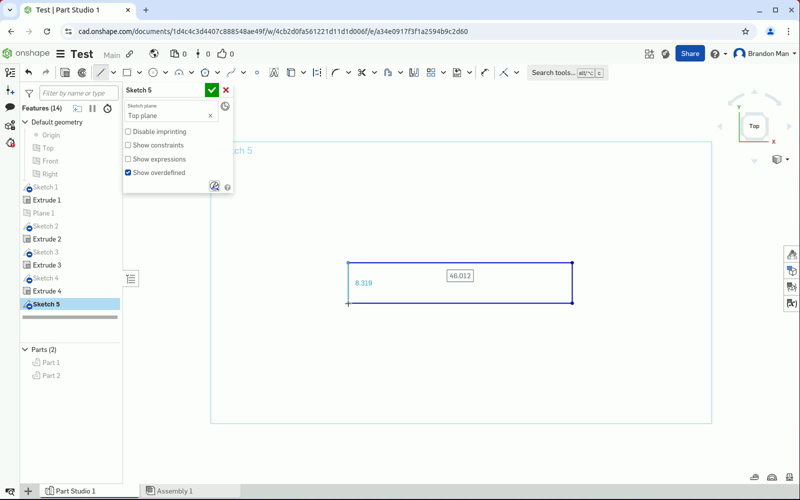
key_up(shift)
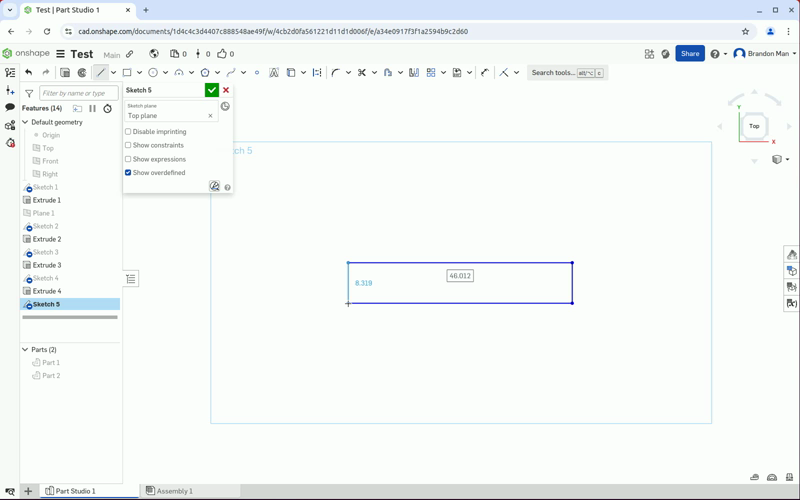
click(348, 303)
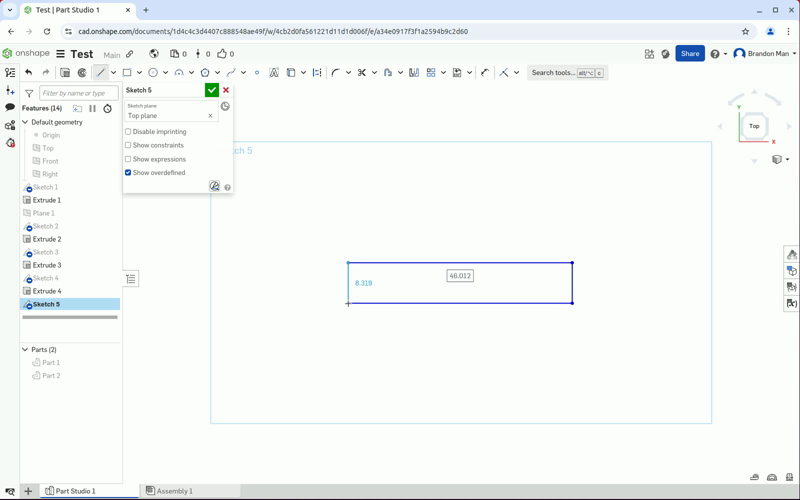
key(esc)
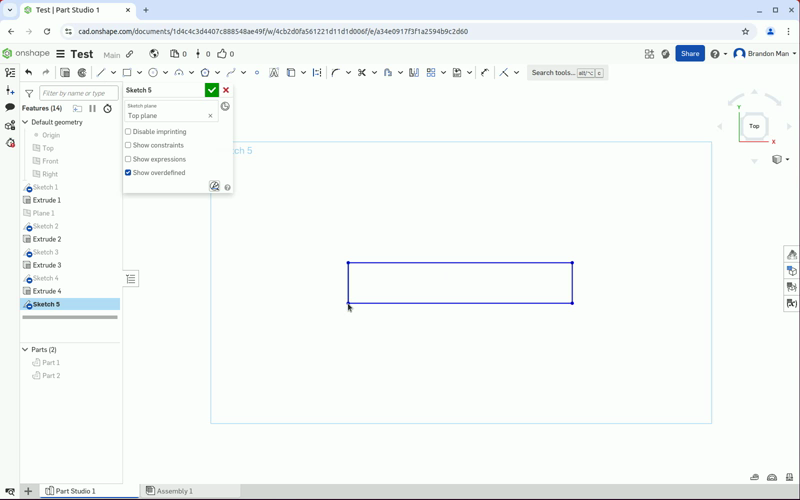
mouse_move(479, 291)
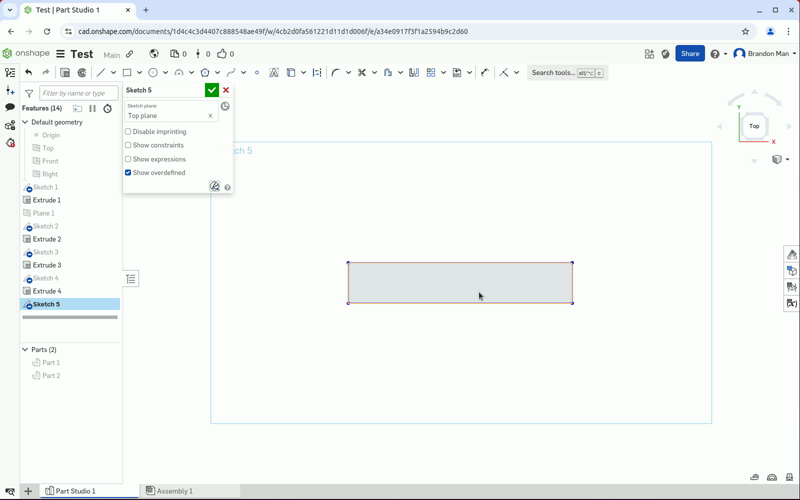
click(479, 291)
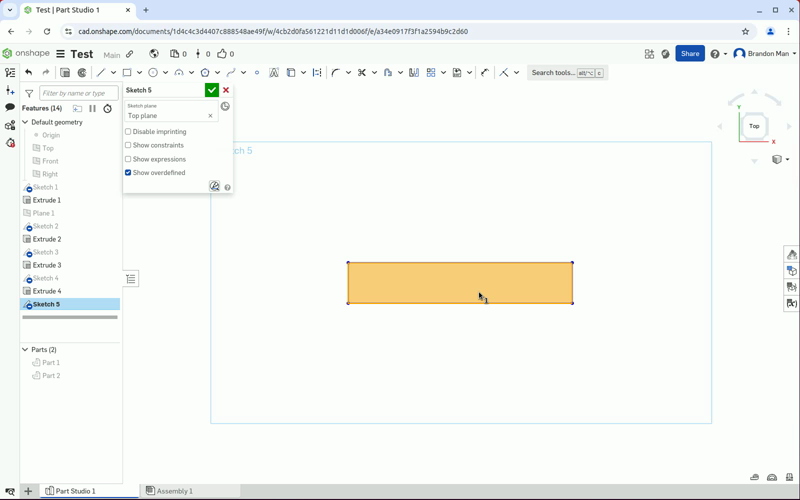
mouse_move(73, 352)
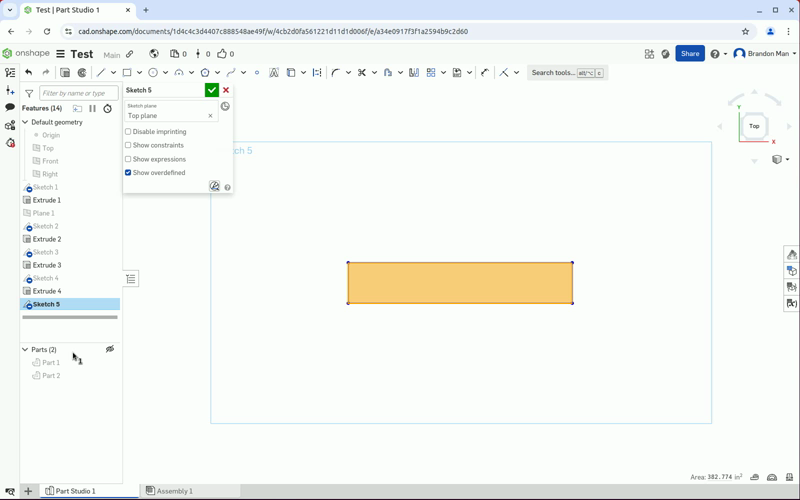
key(shift+y)
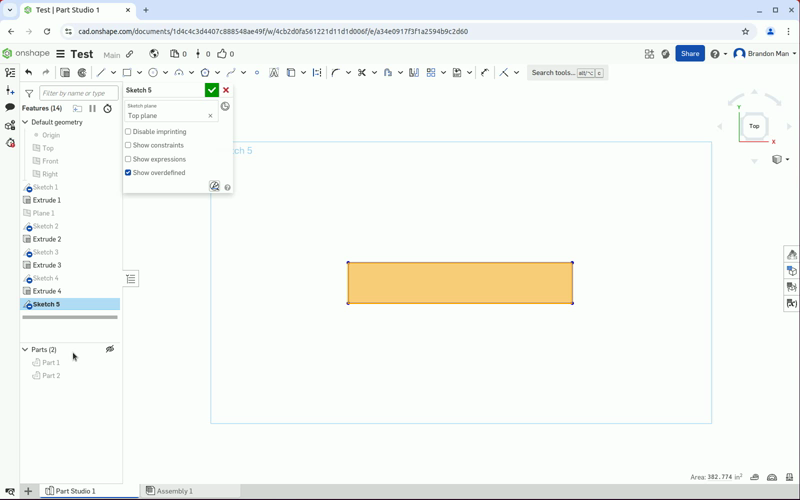
key(shift+e)
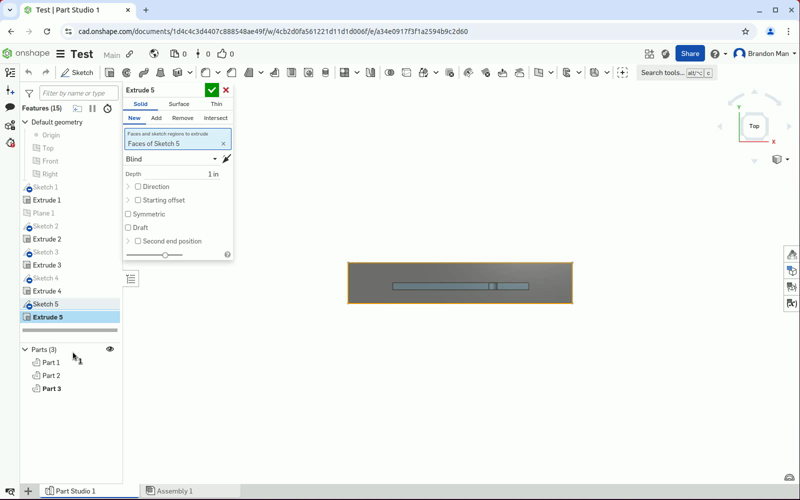
mouse_move(143, 106)
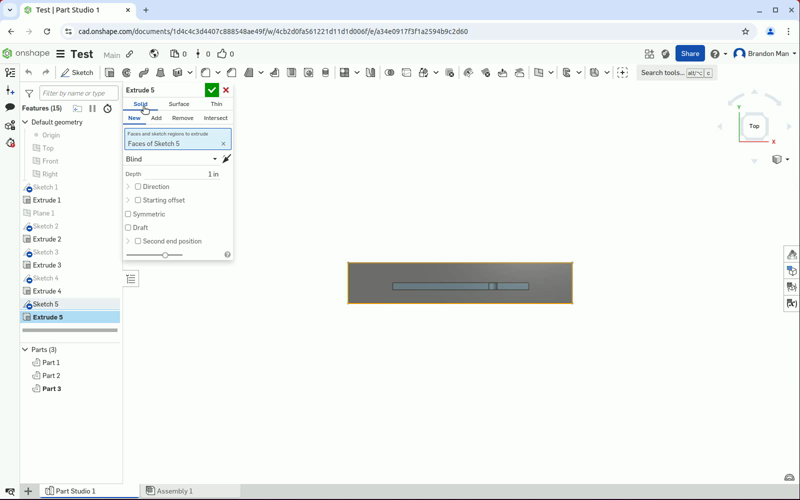
click(143, 106)
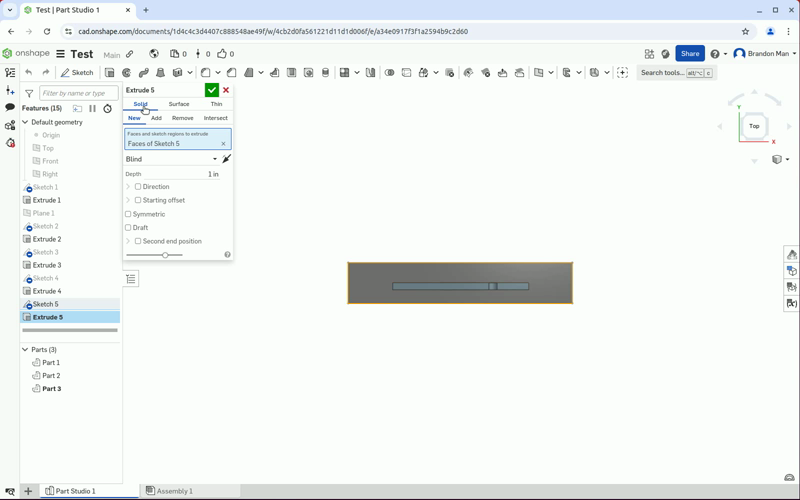
mouse_move(137, 120)
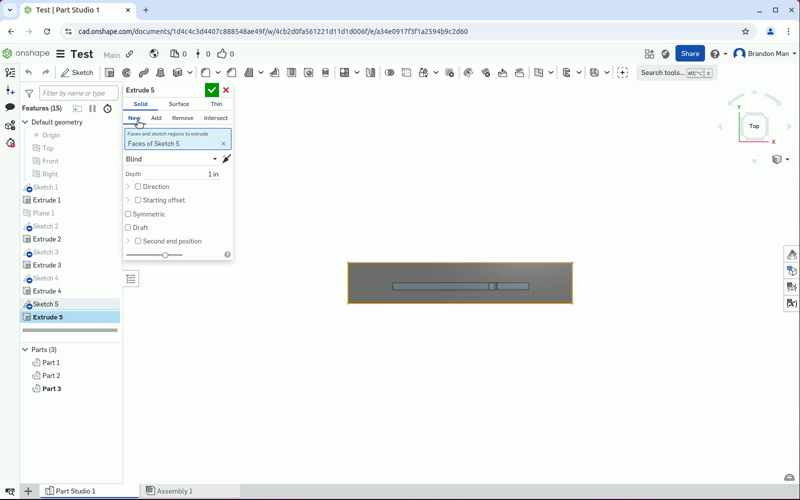
click(137, 120)
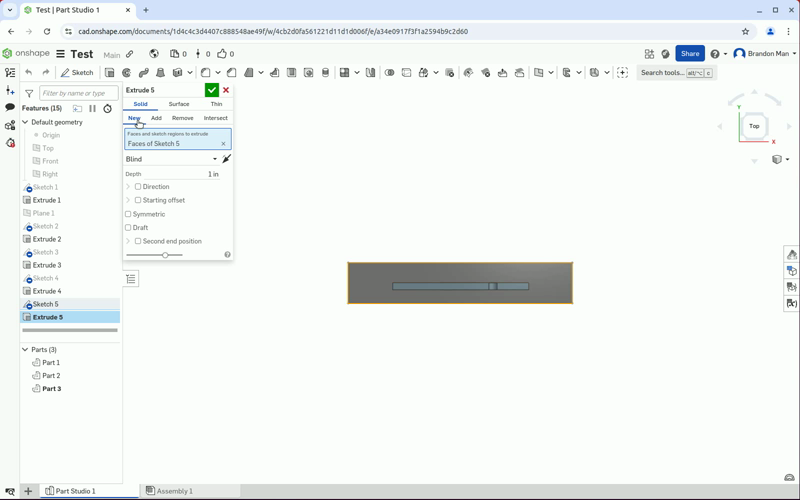
key(tab, 4)
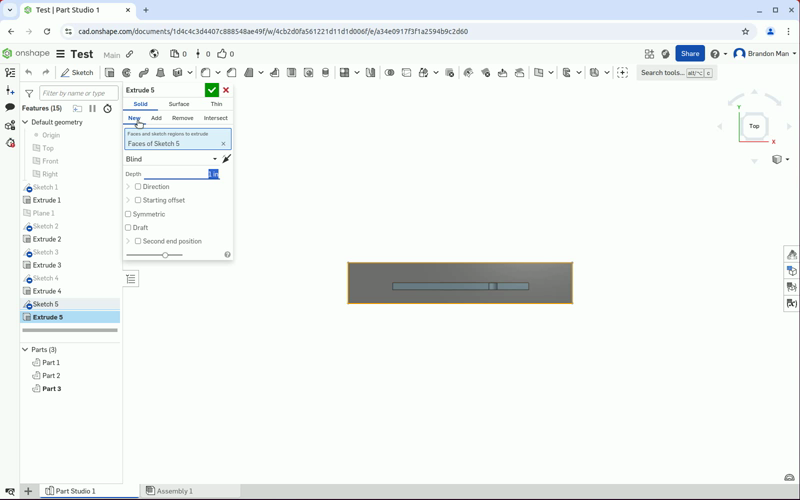
text(1.444)
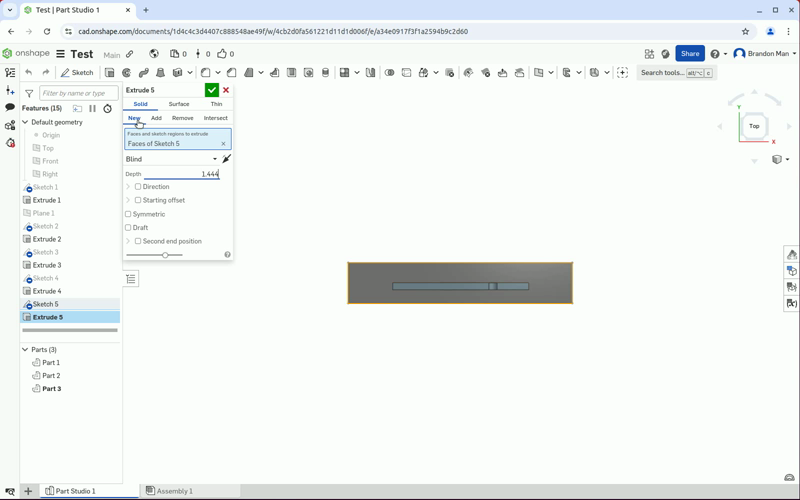
key(enter)
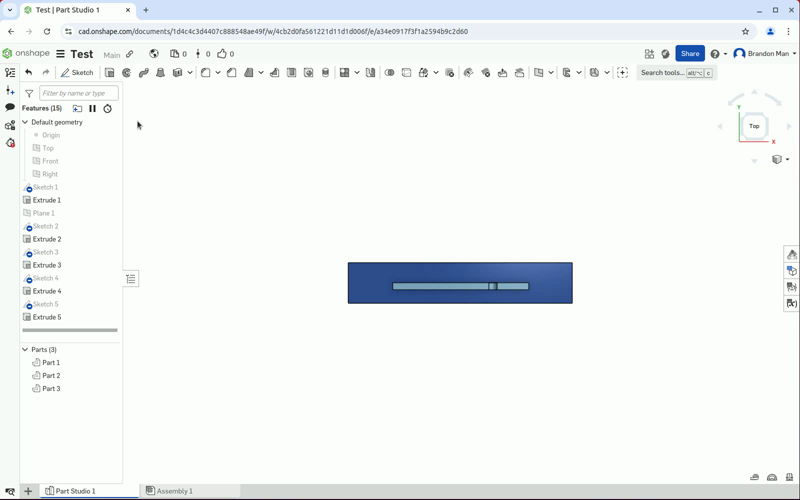
key(shift+h)
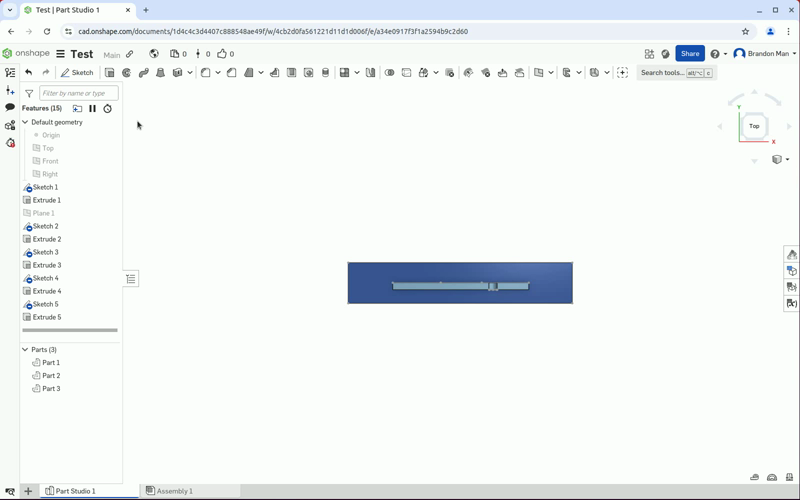
key(shift+h)
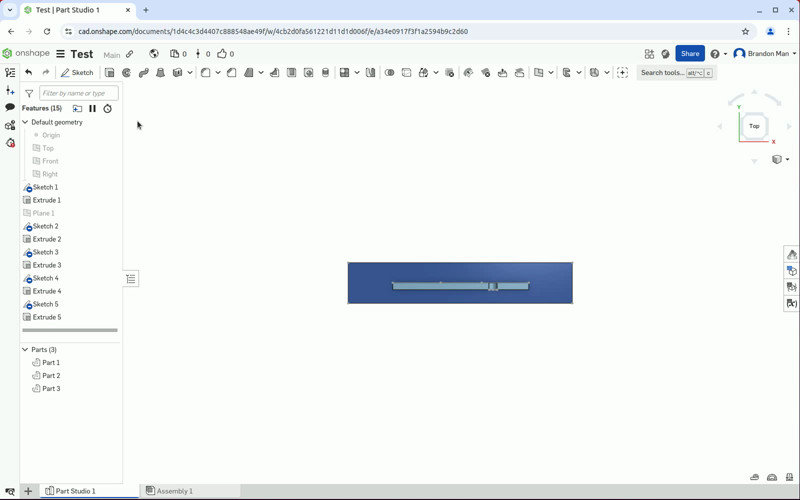
key(shift+7)
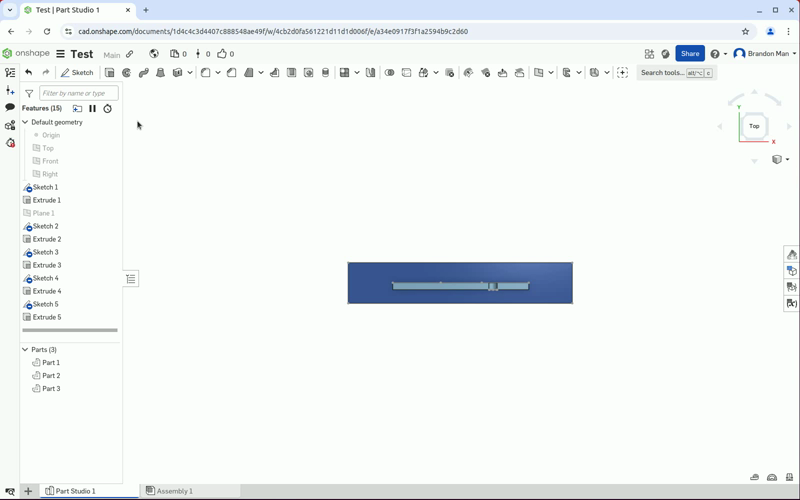
key(up, 3)
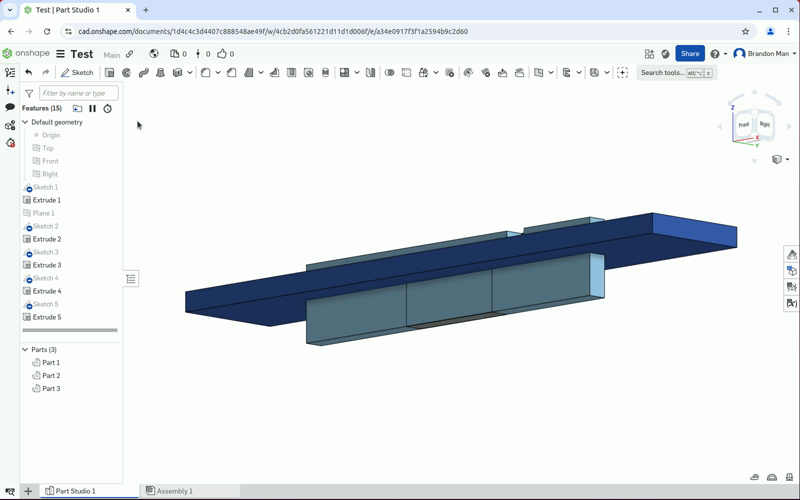
key(left, 3)
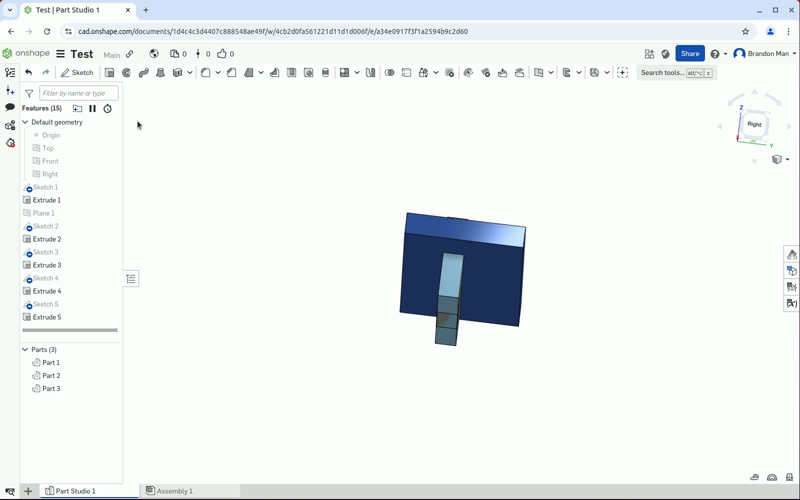
key(right, 3)
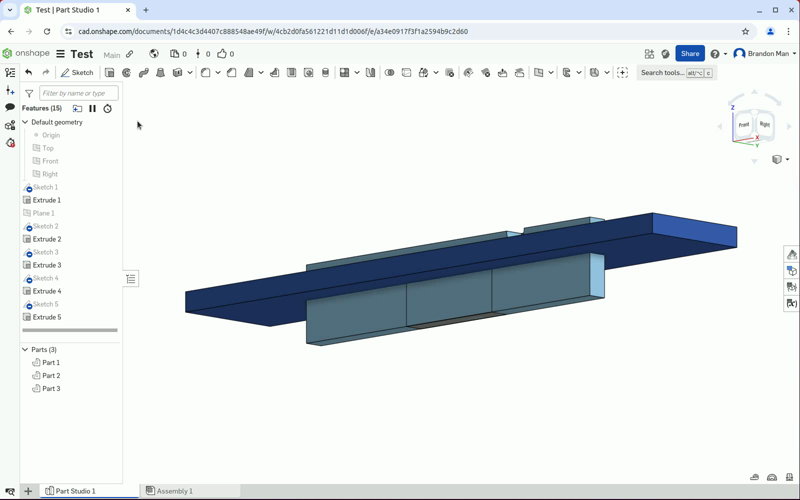
key(down, 3)
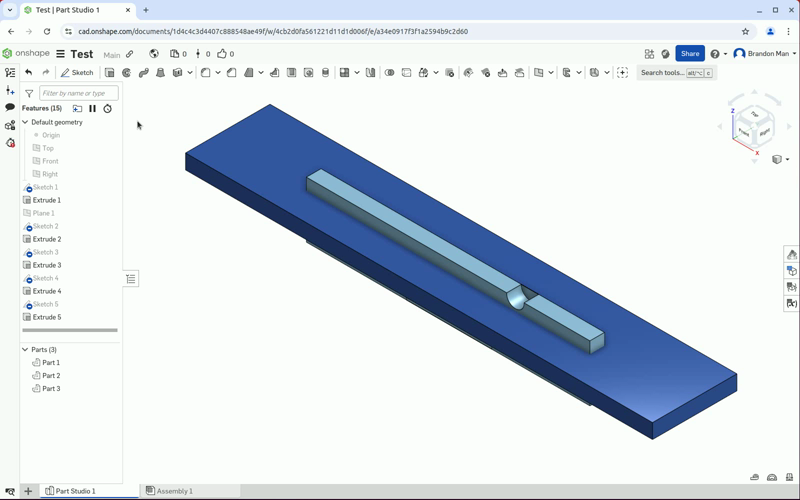
mouse_move(73, 189)
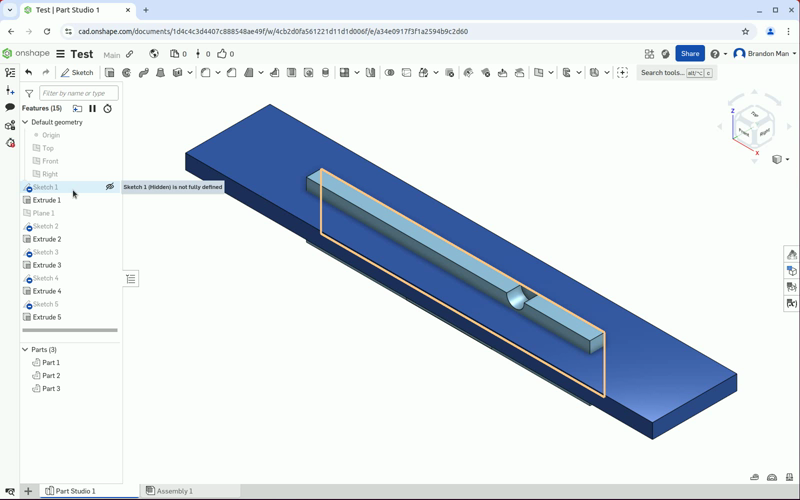
click(73, 189)